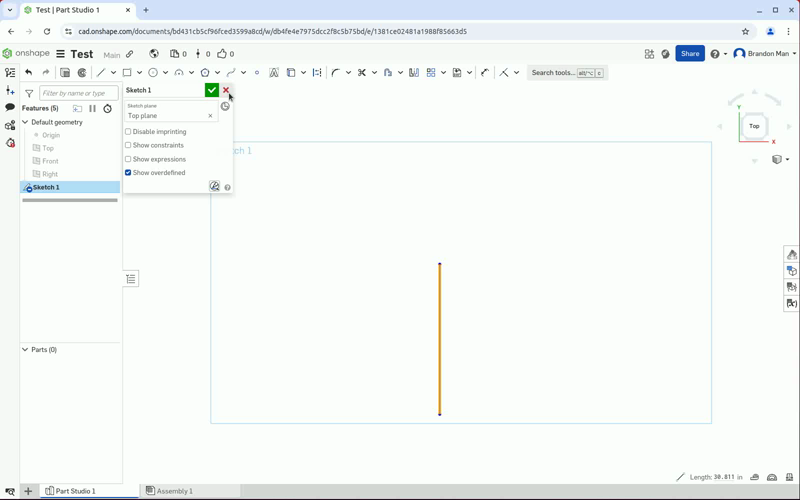
key(shift+h)
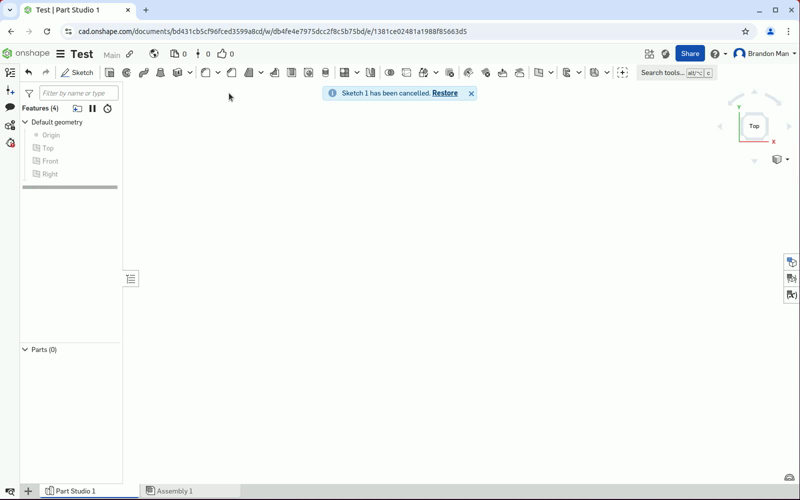
mouse_move(73, 352)
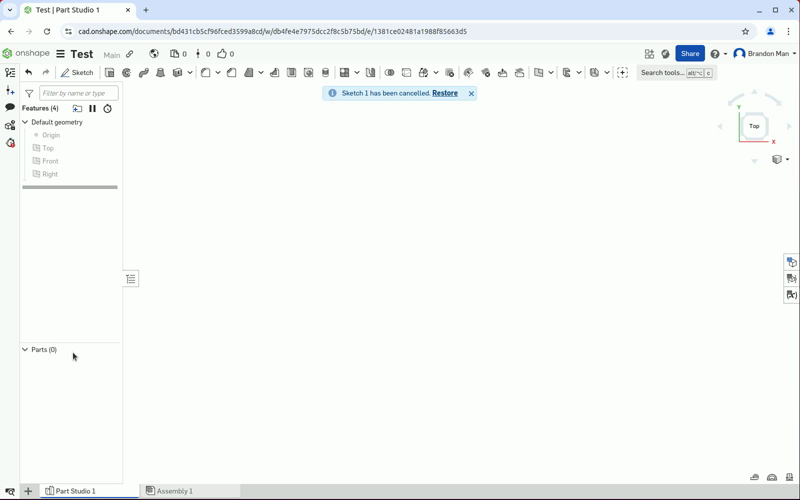
key(y)
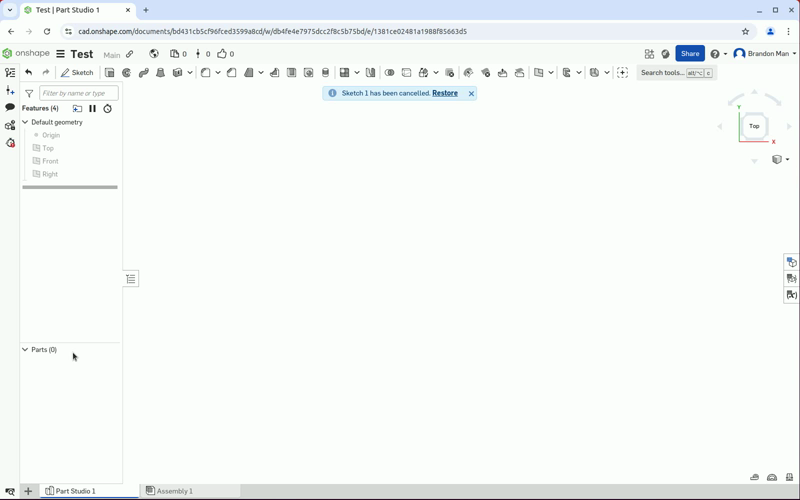
key(shift+p)
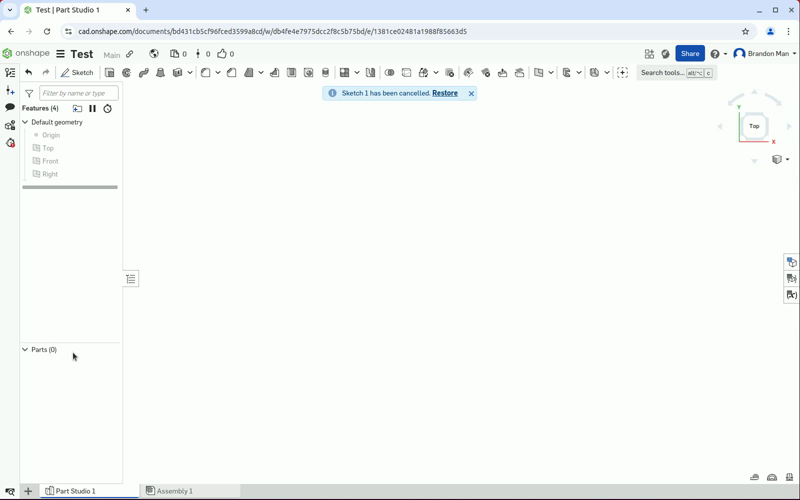
key(space)
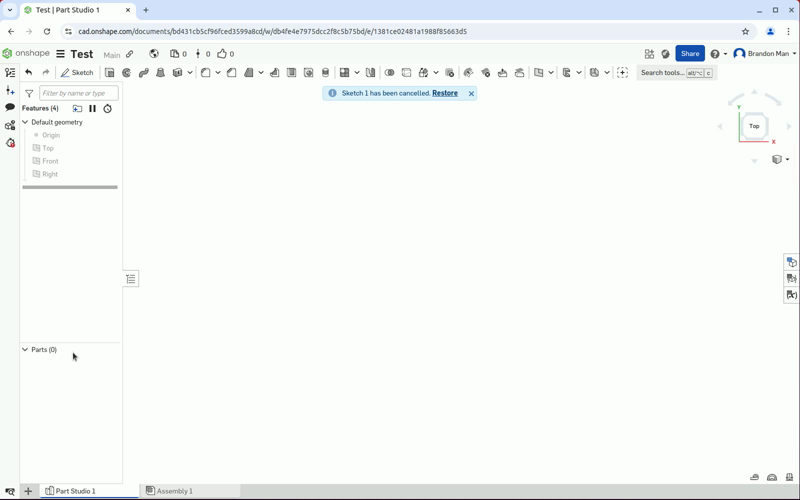
key_down(shift)
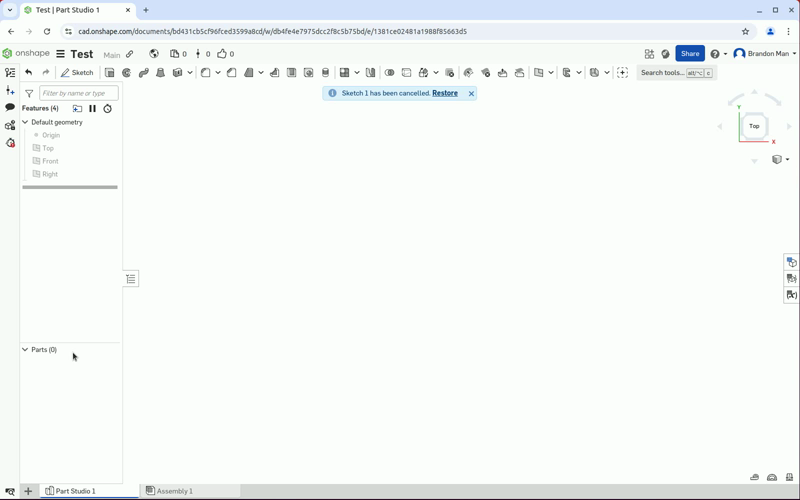
key(up)
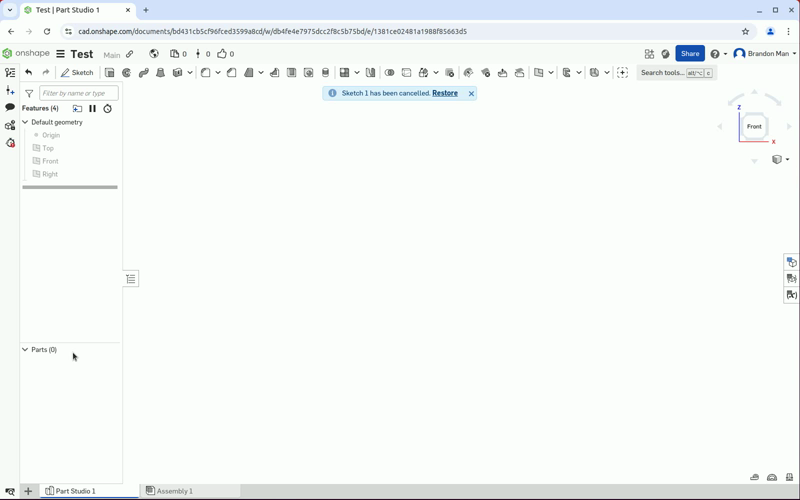
key_up(shift)
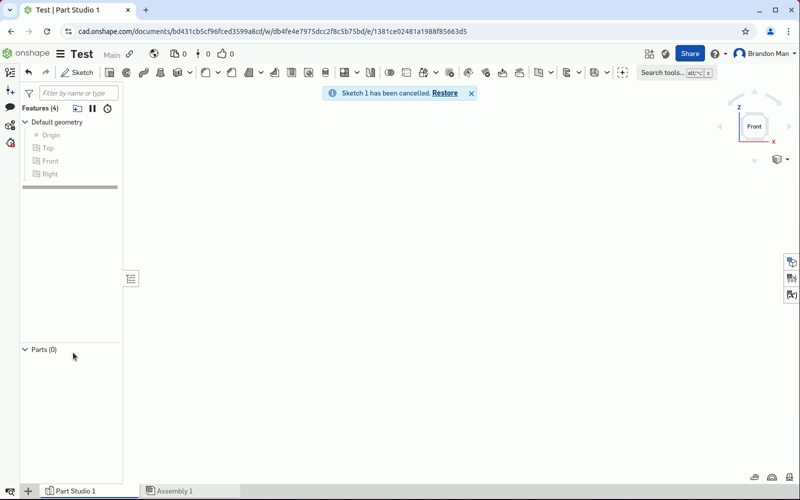
mouse_move(73, 352)
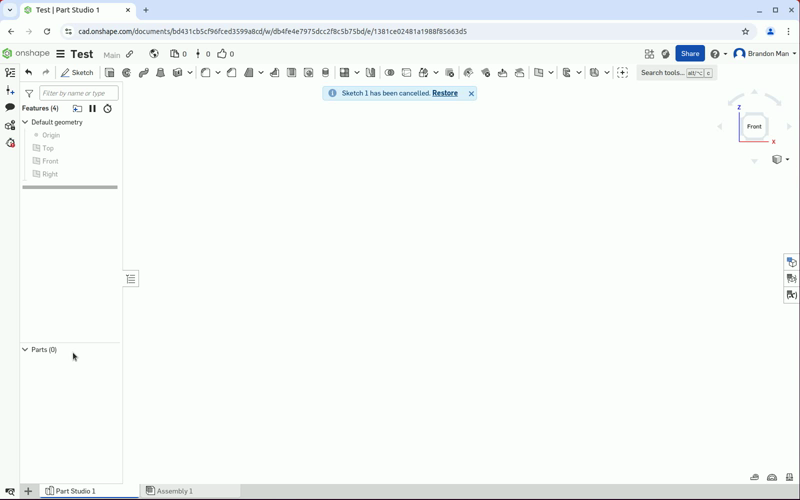
key(shift+y)
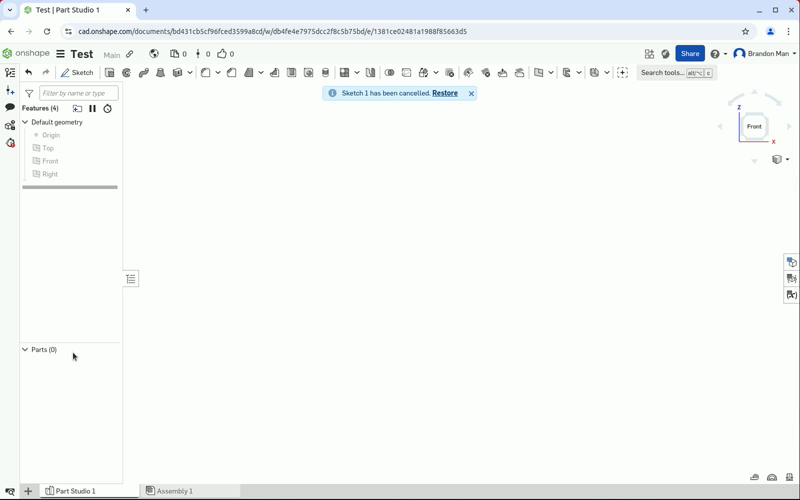
key(shift+s)
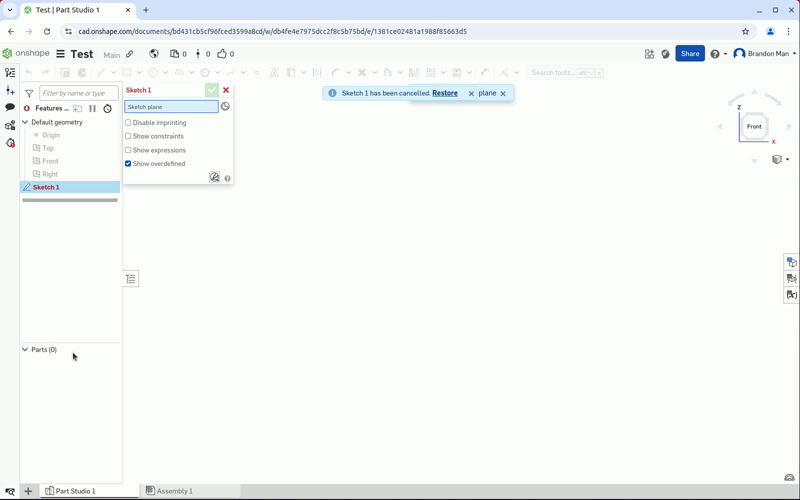
mouse_move(73, 163)
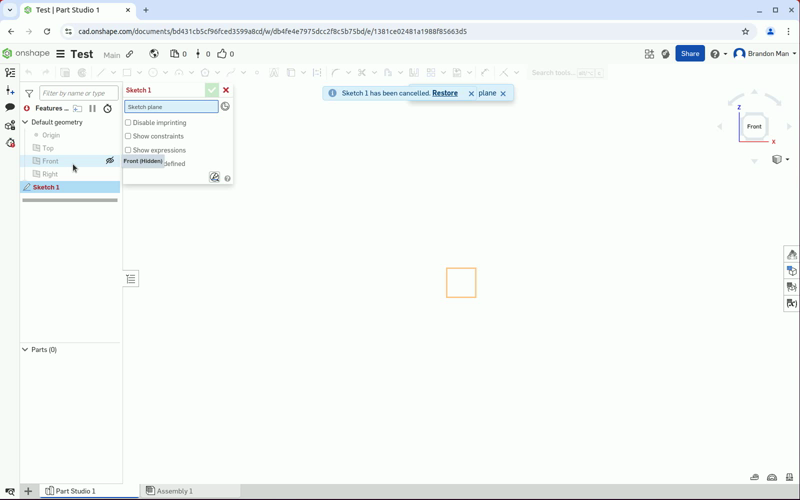
click(73, 163)
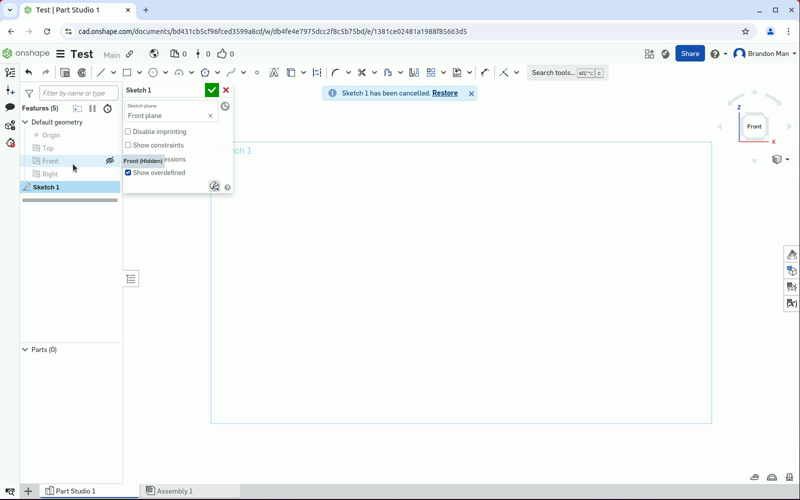
mouse_move(73, 352)
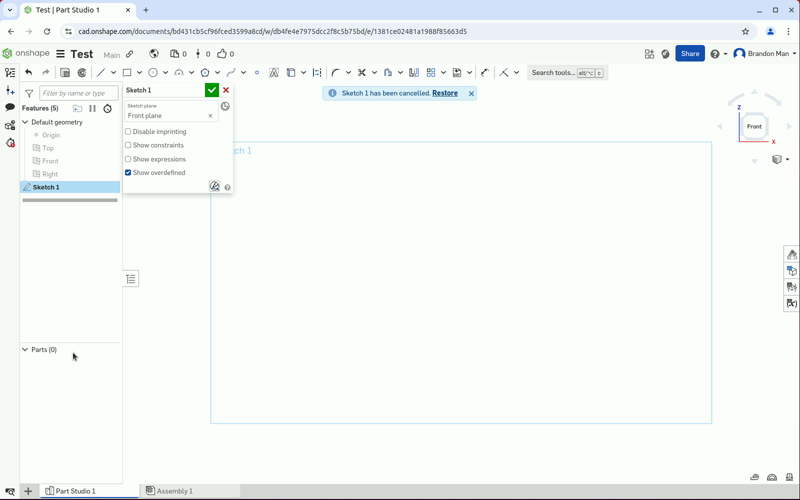
key(y)
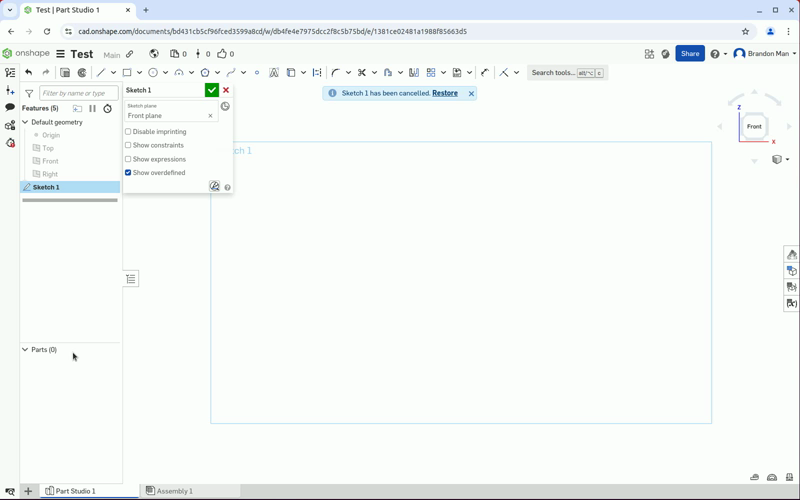
key(l)
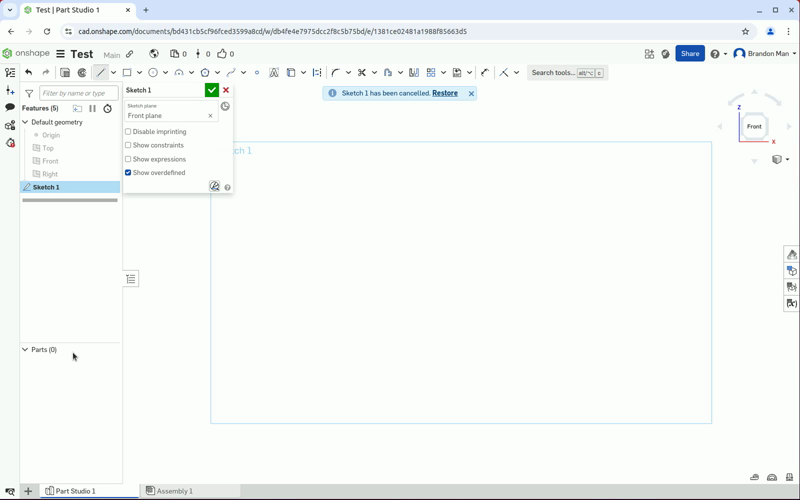
key_down(shift)
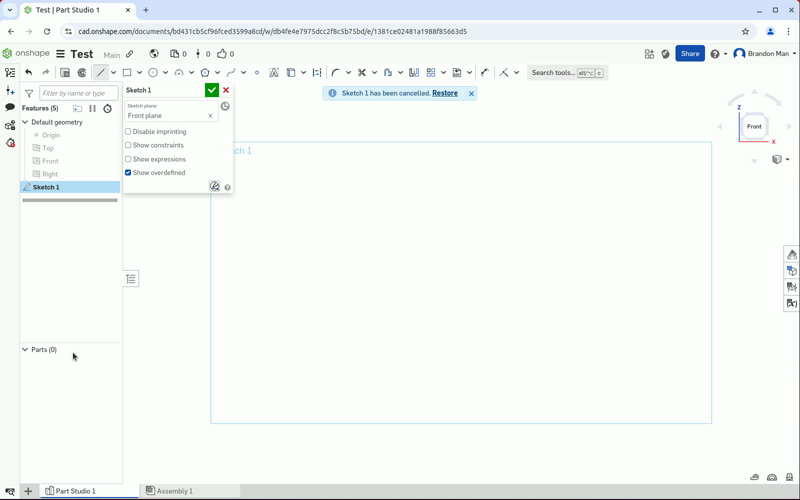
mouse_move(348, 326)
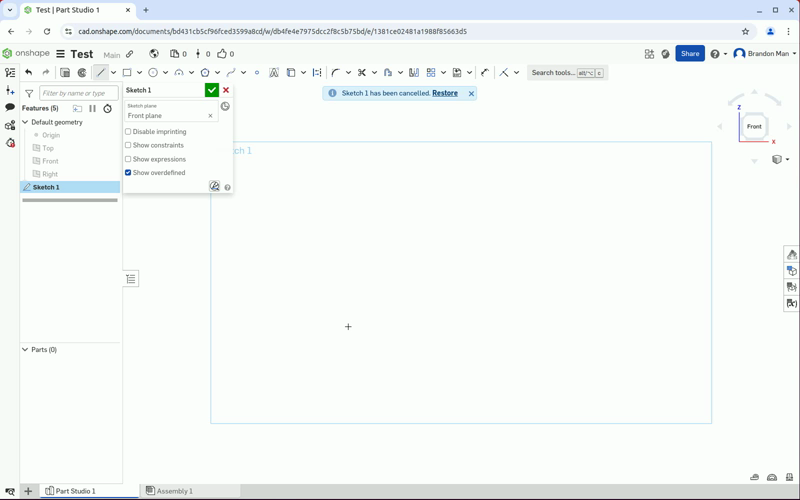
click(348, 326)
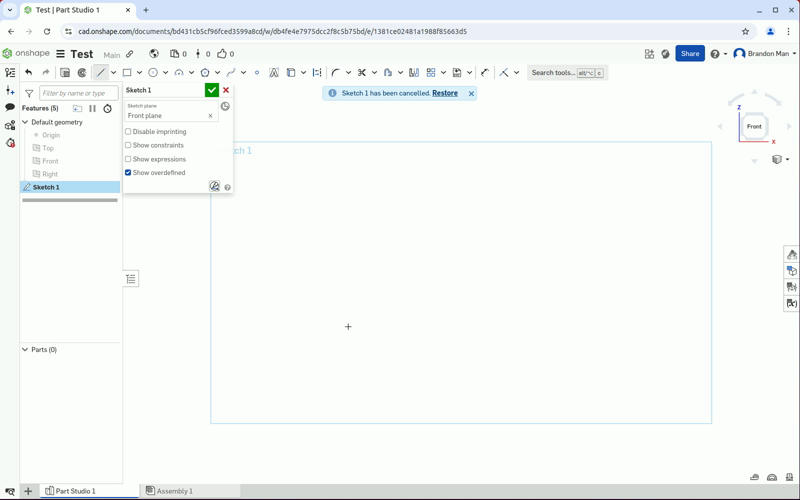
key_up(shift)
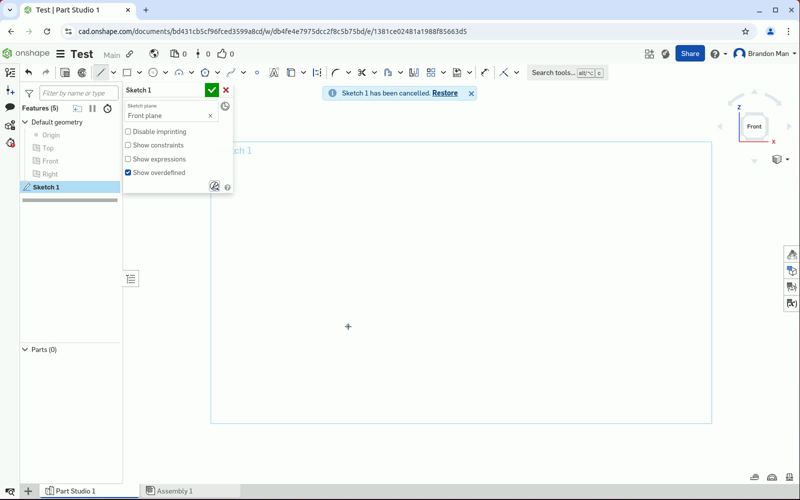
key_down(shift)
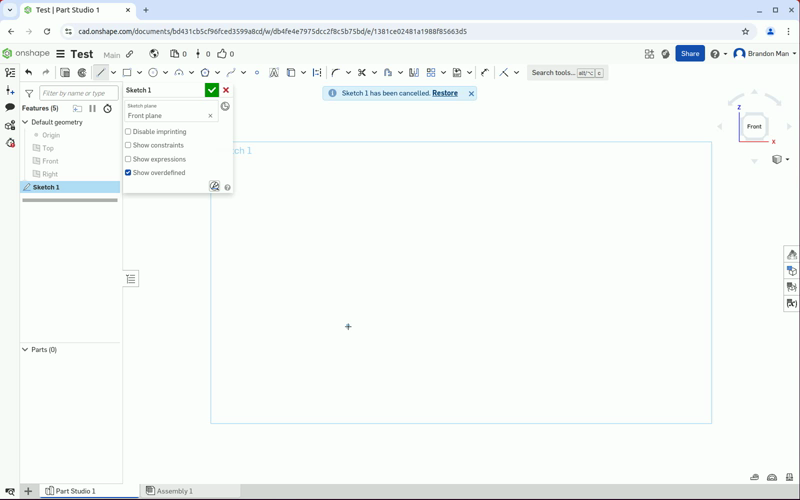
mouse_move(570, 326)
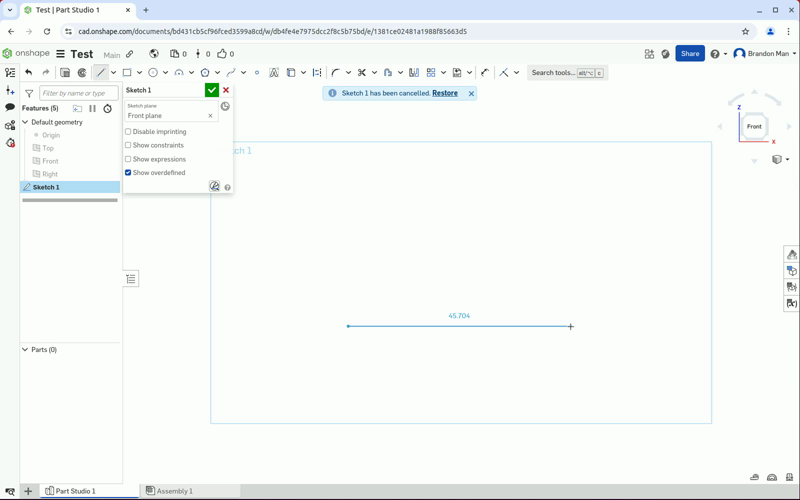
click(570, 326)
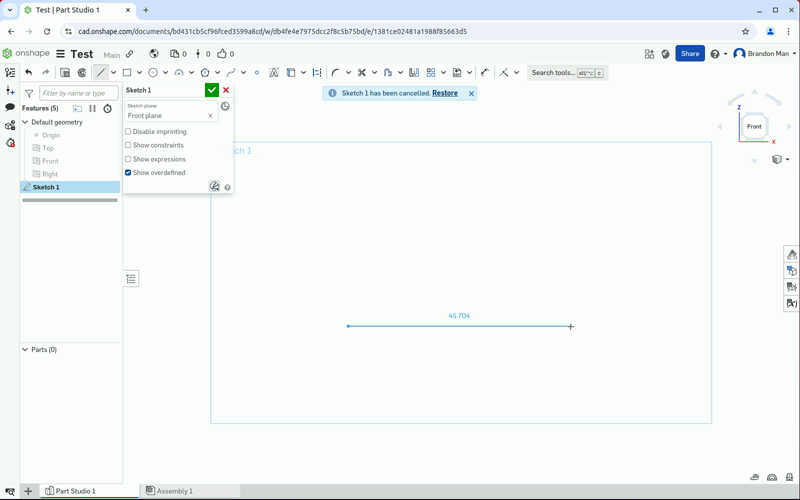
key_up(shift)
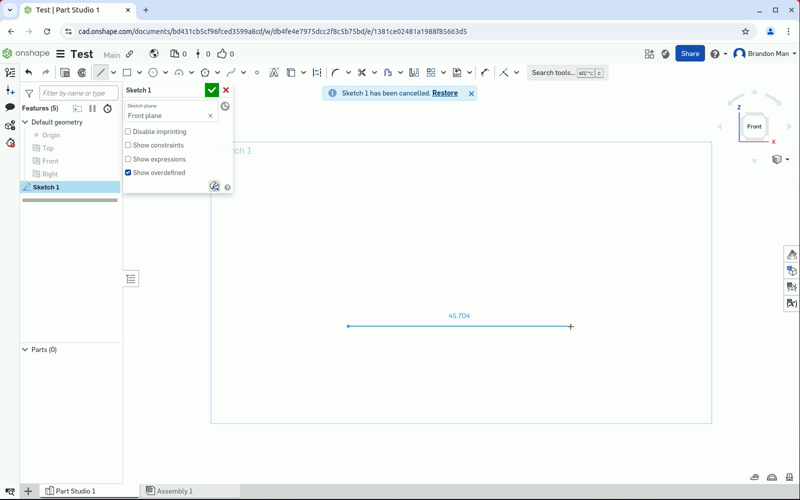
key_down(shift)
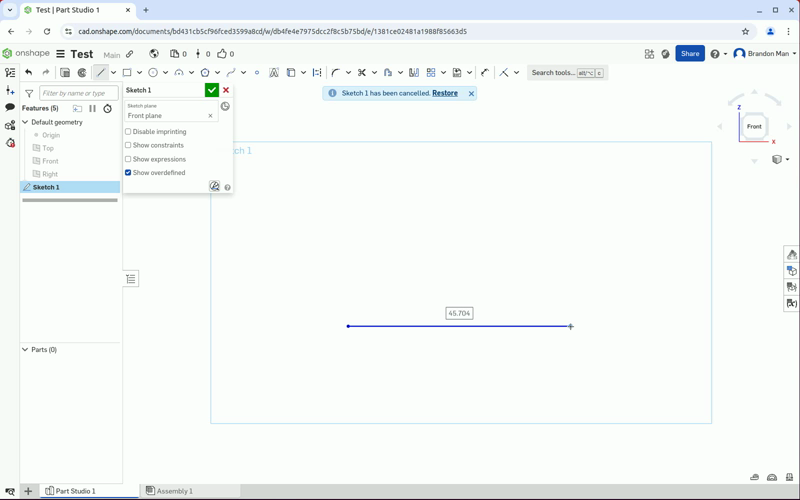
mouse_move(589, 326)
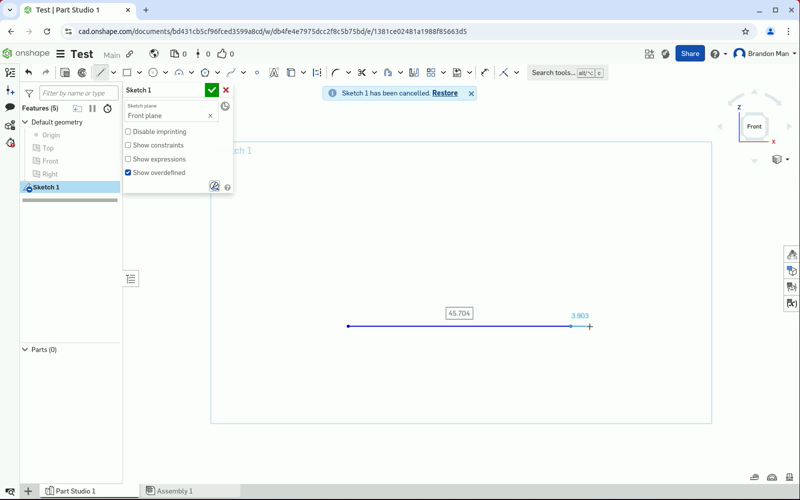
mouse_move(570, 284)
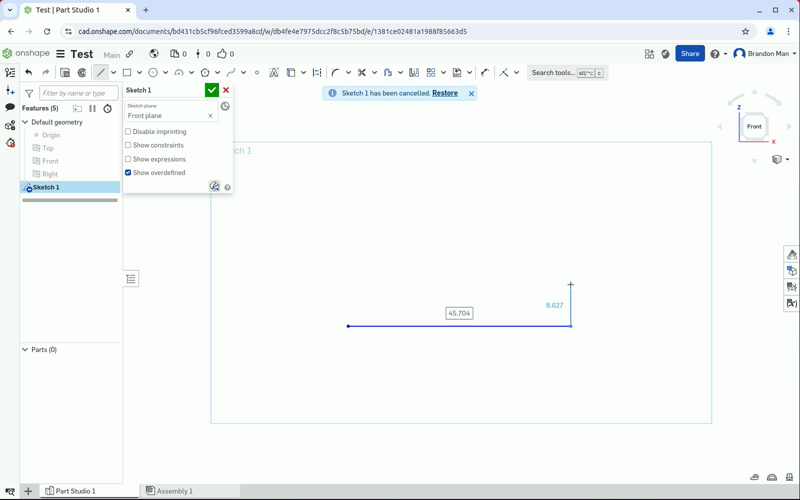
click(570, 284)
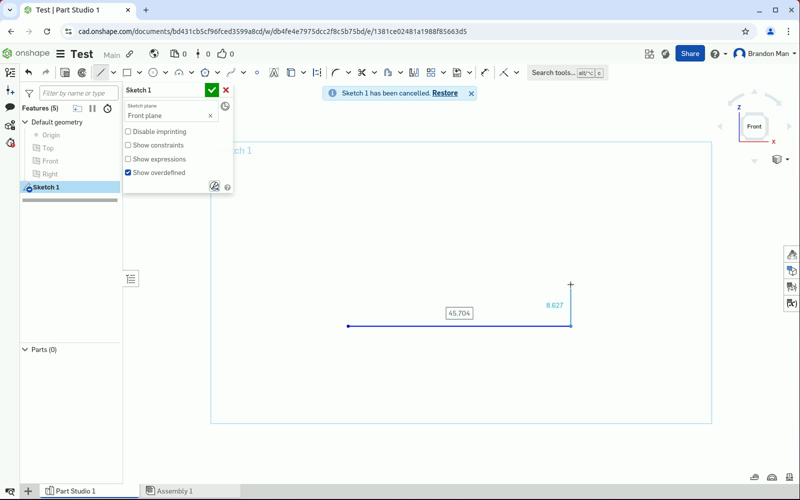
key_up(shift)
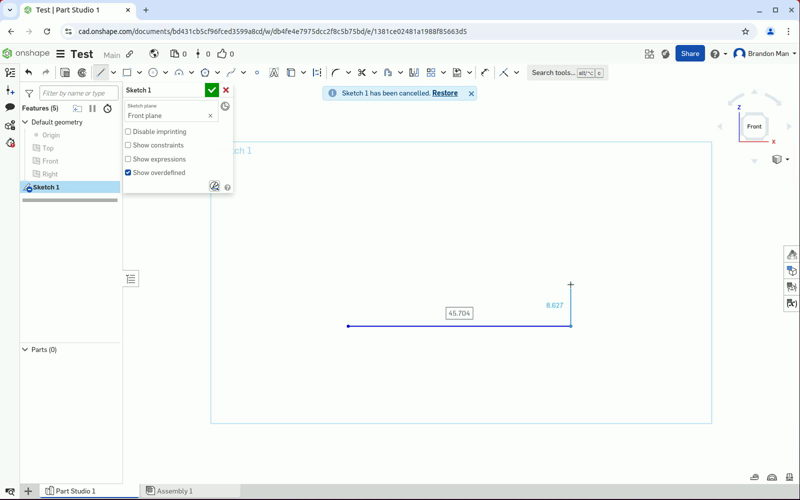
key_down(shift)
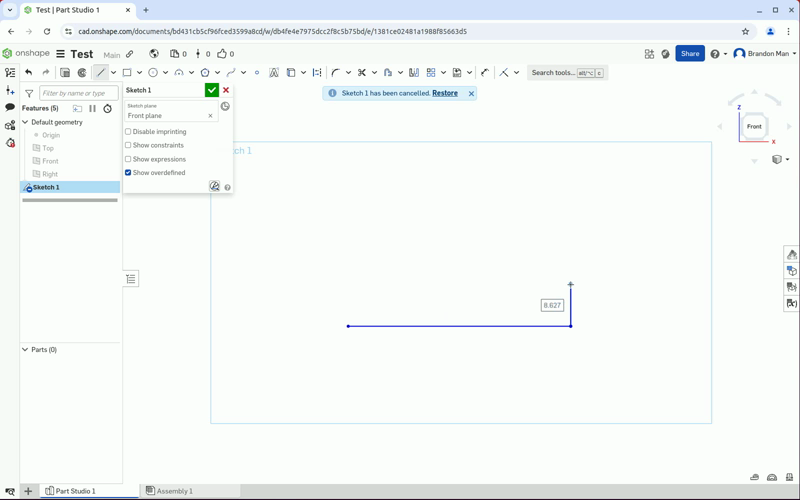
mouse_move(348, 284)
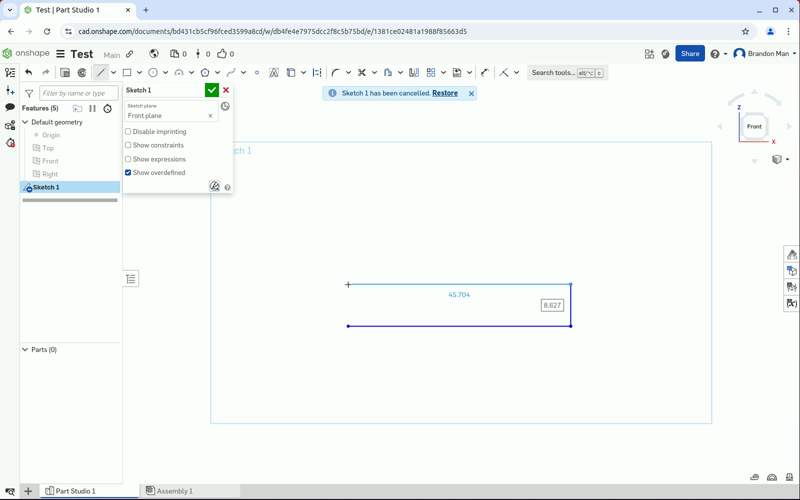
click(348, 284)
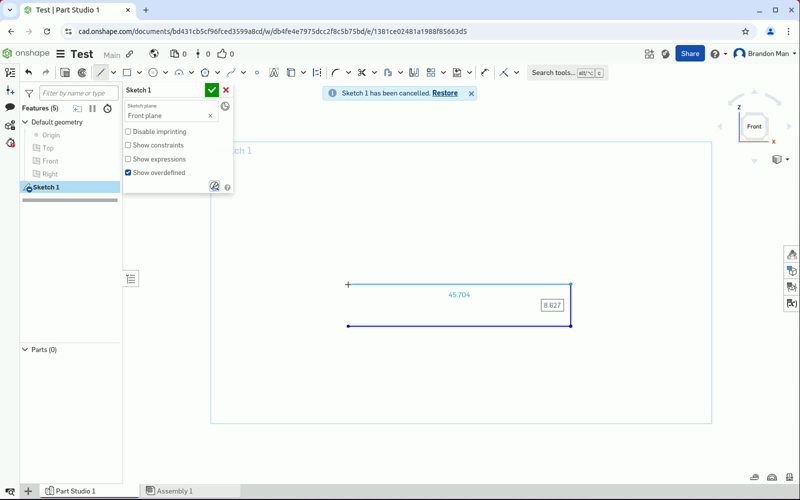
key_up(shift)
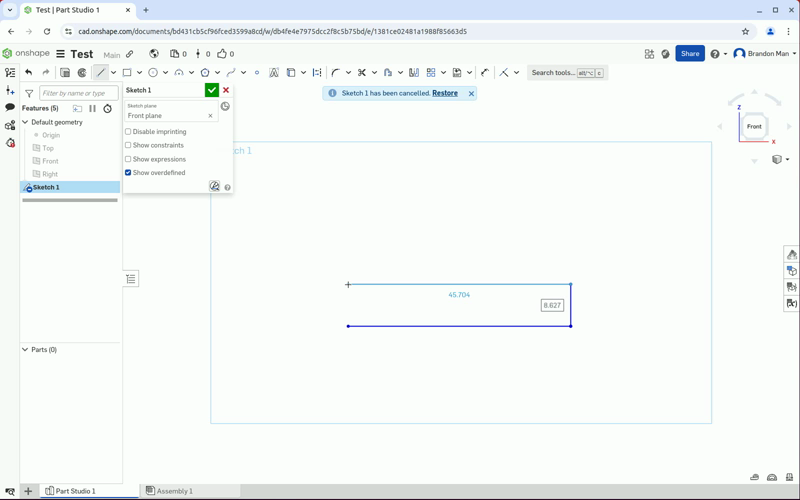
mouse_move(378, 284)
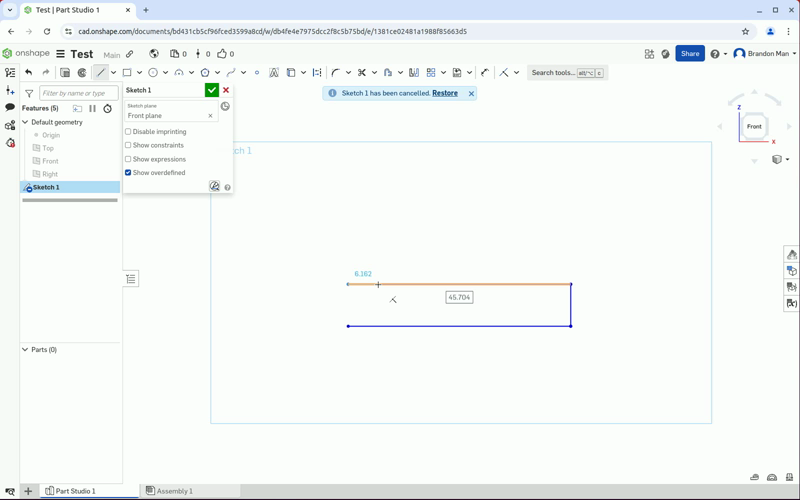
key_down(shift)
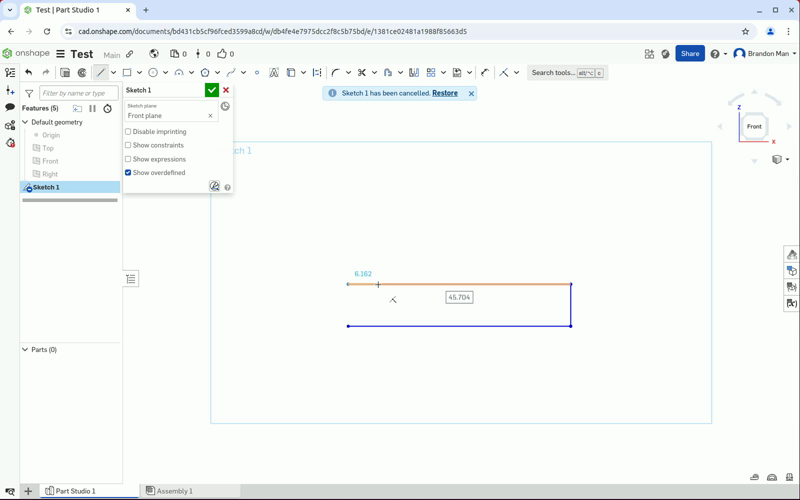
mouse_move(348, 326)
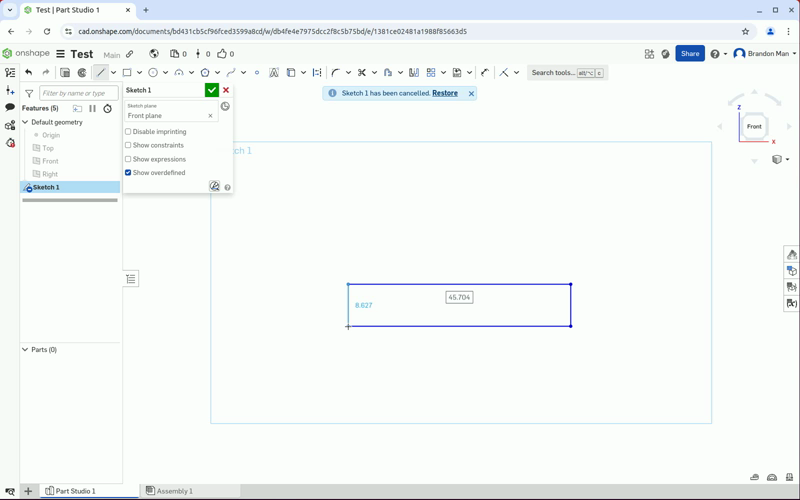
key_up(shift)
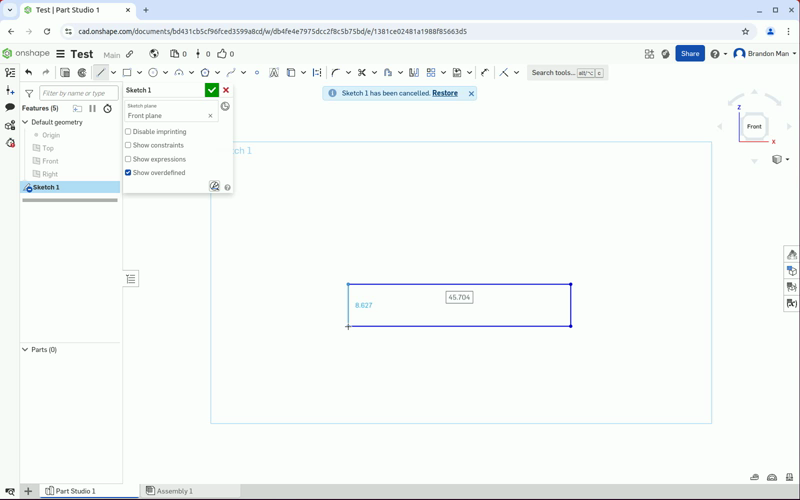
click(348, 326)
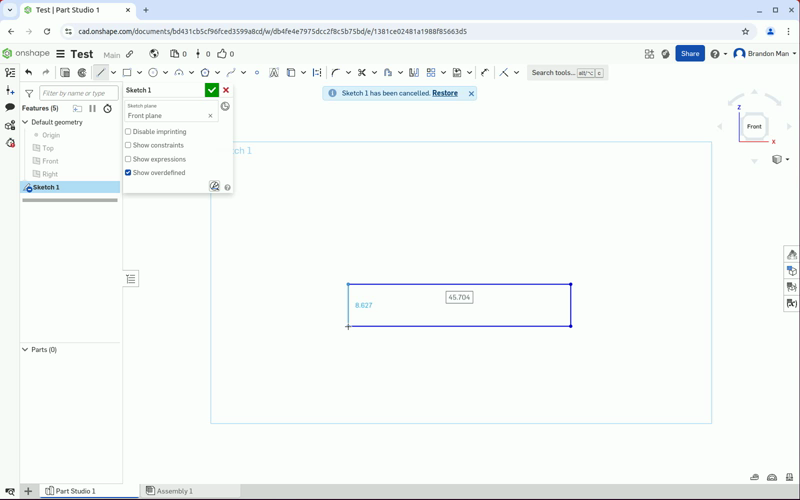
key(esc)
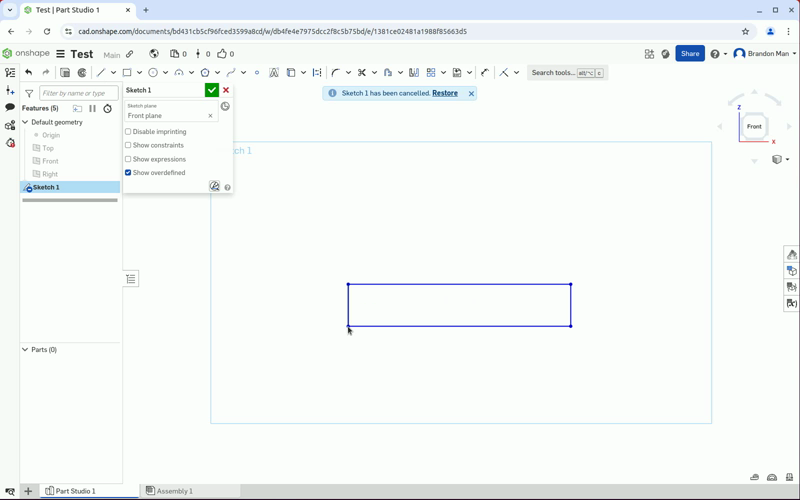
key(a)
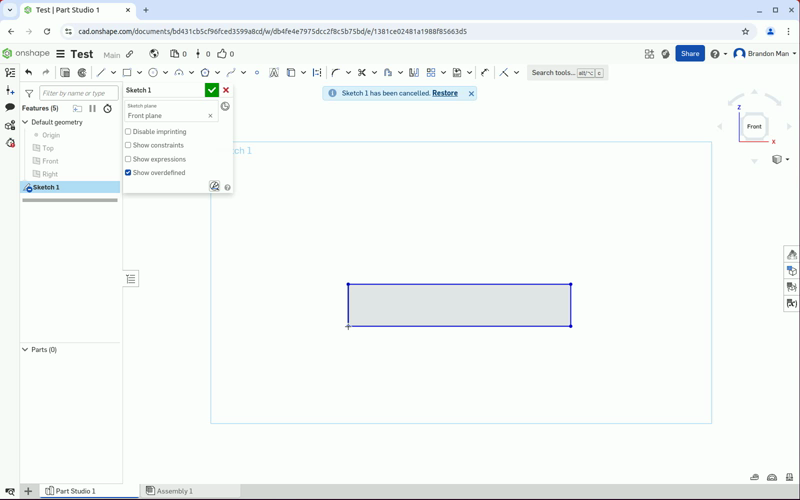
key_down(shift)
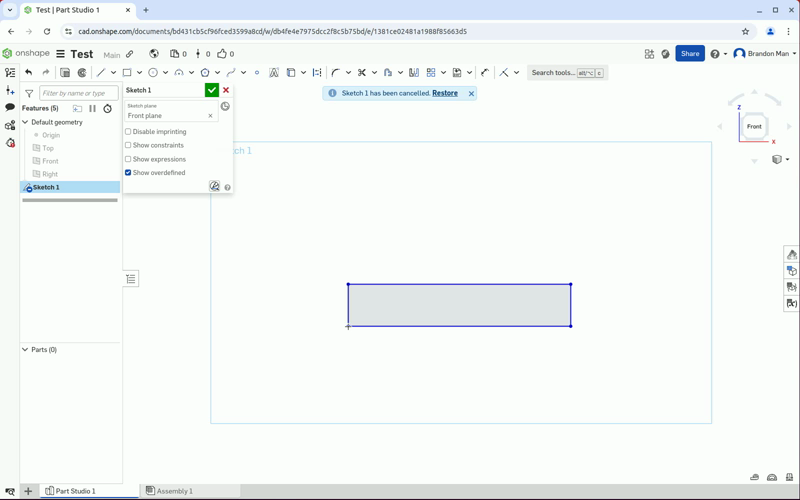
mouse_move(364, 307)
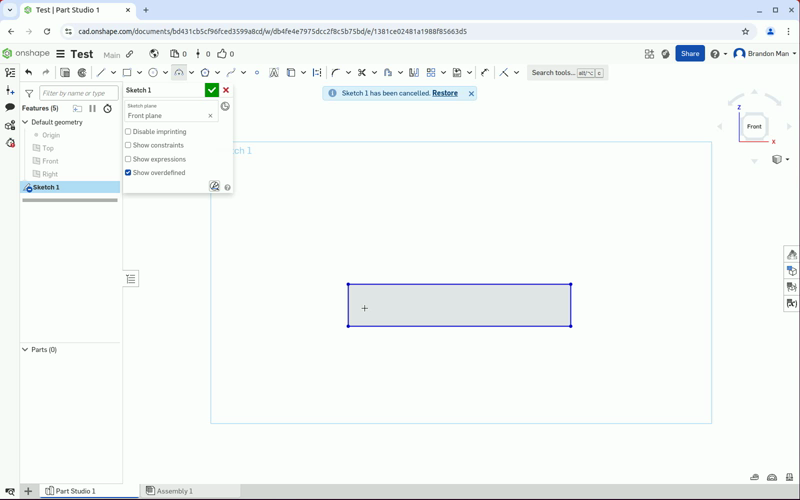
click(364, 307)
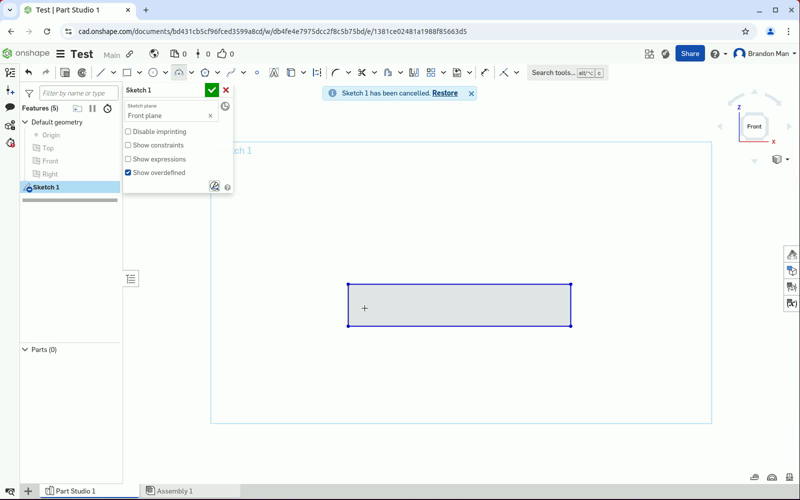
key_up(shift)
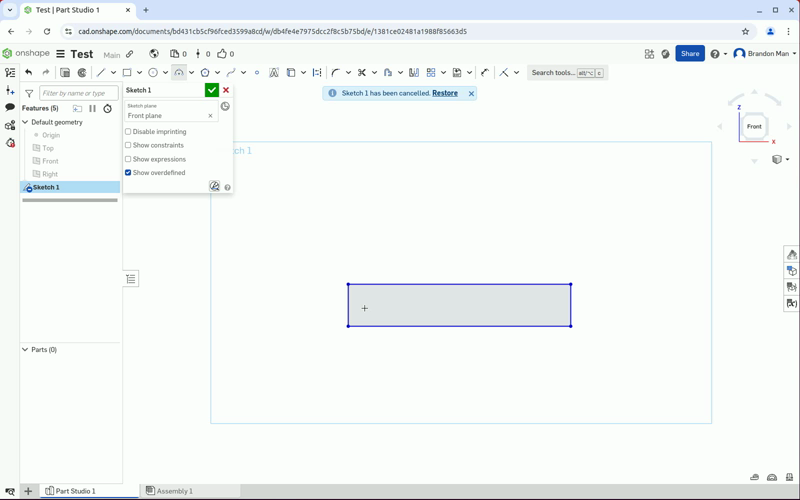
key_down(shift)
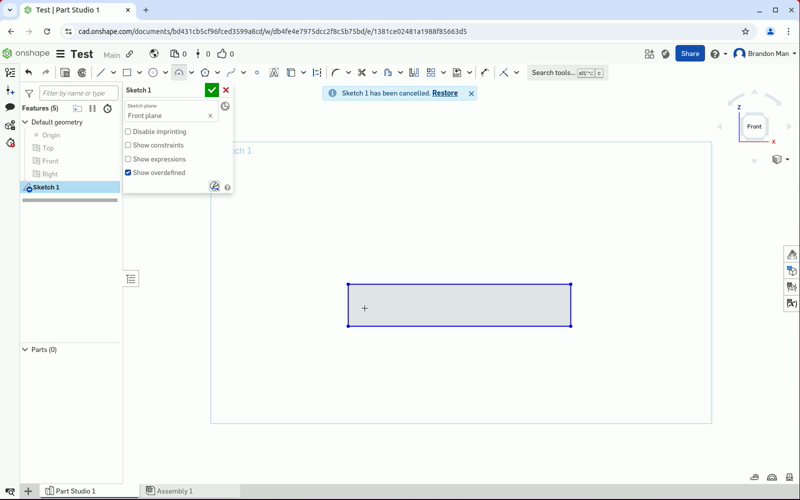
mouse_move(369, 314)
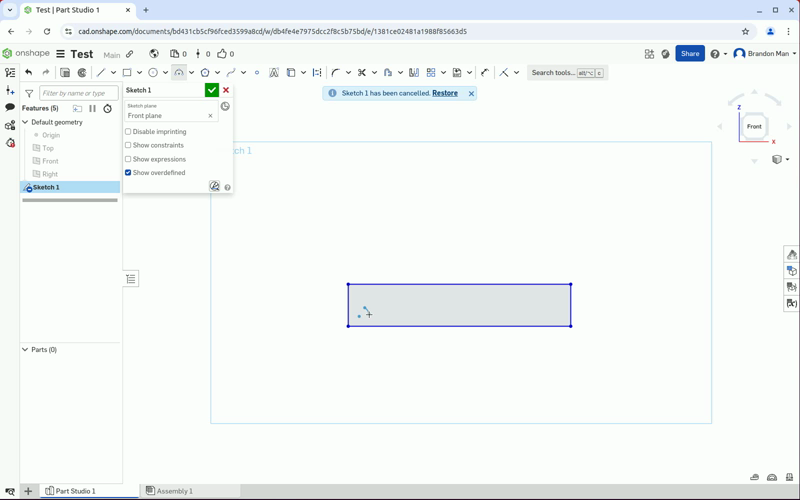
click(369, 314)
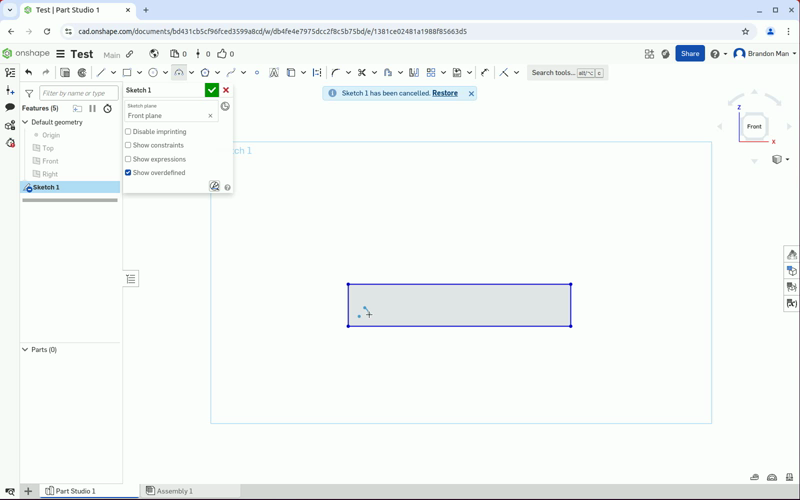
mouse_move(365, 312)
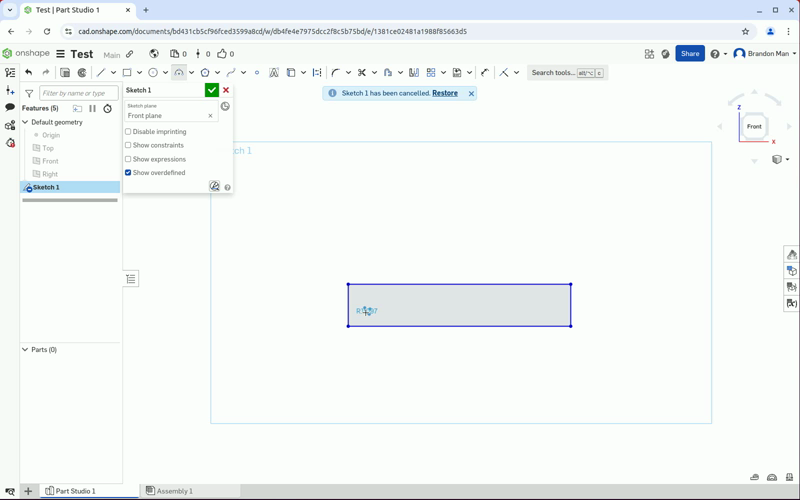
click(365, 312)
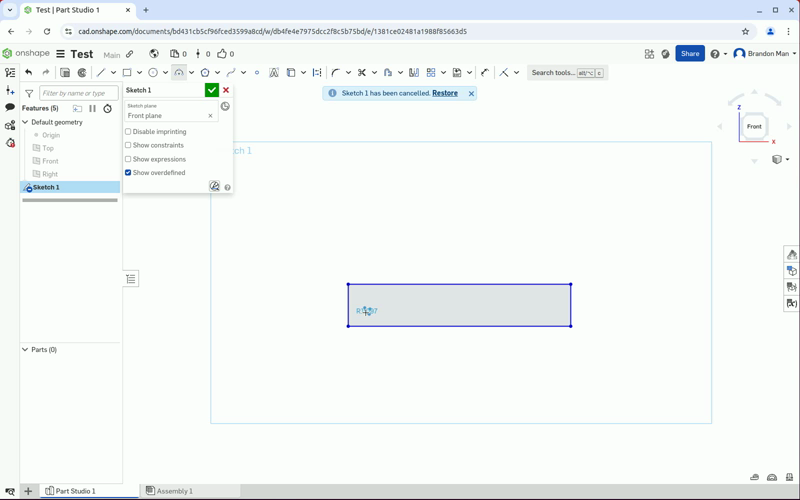
key_up(shift)
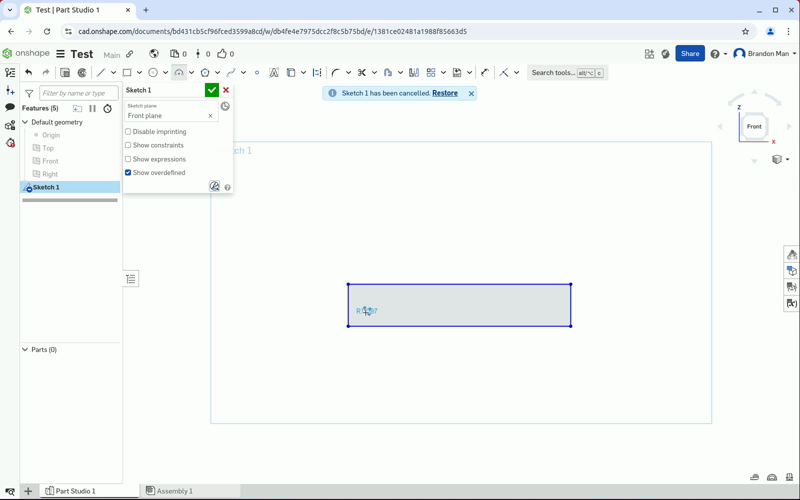
key(esc)
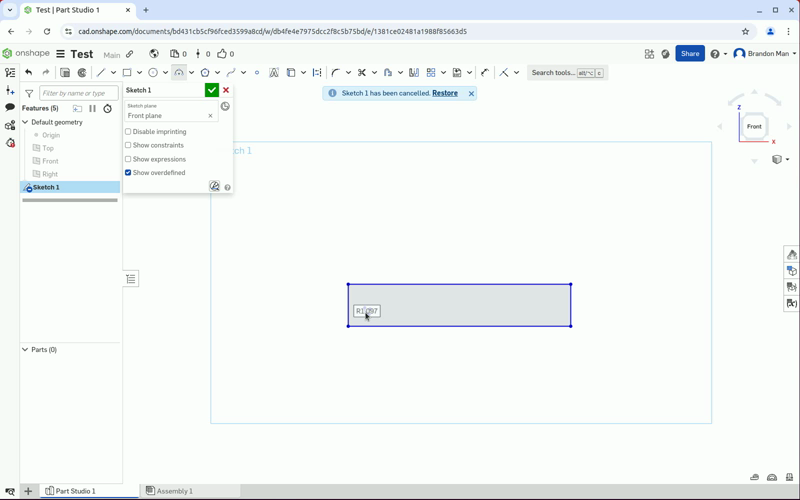
key(l)
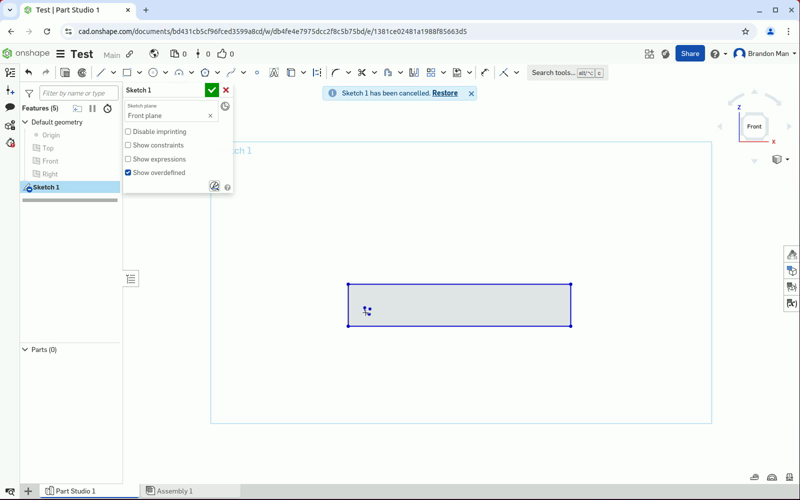
mouse_move(369, 314)
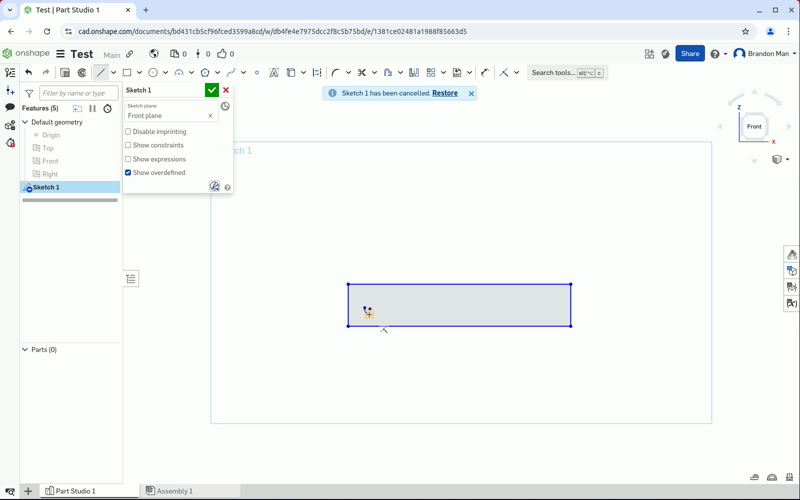
scroll(6)
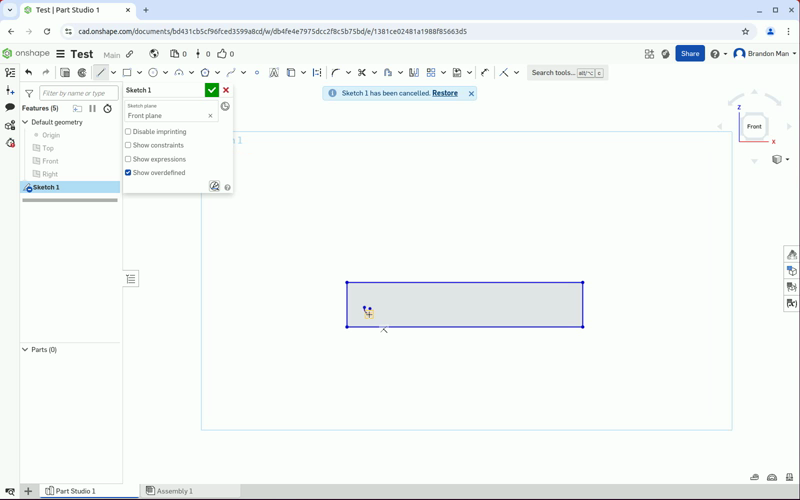
scroll(6)
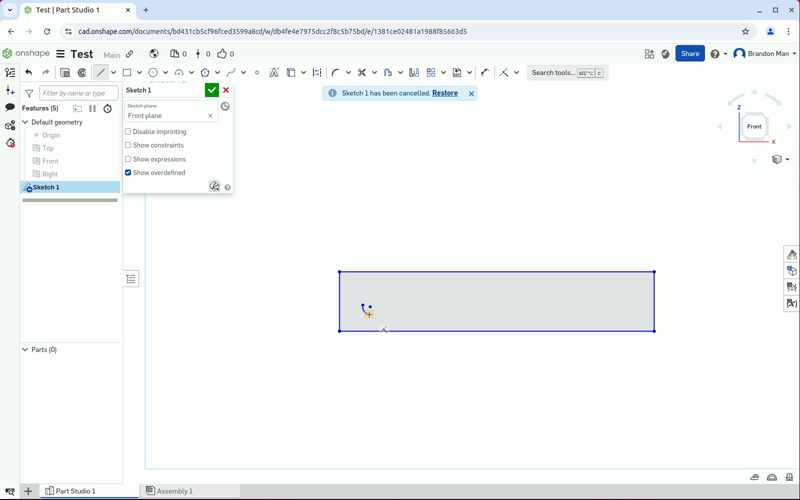
scroll(6)
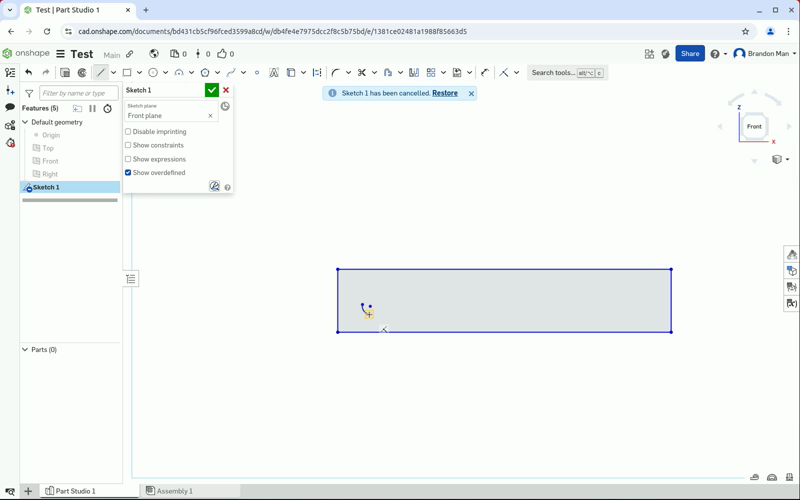
scroll(6)
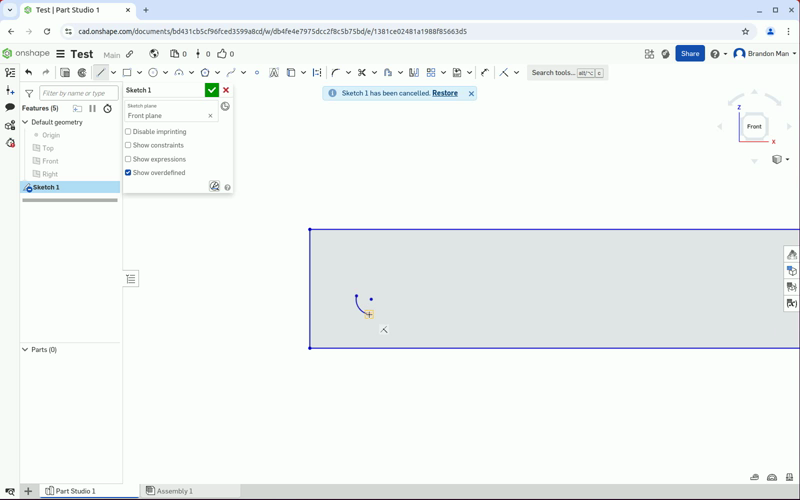
scroll(6)
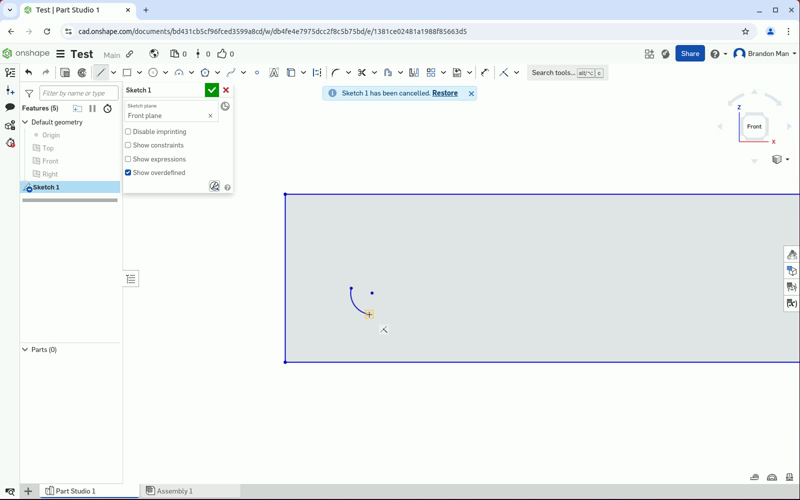
scroll(6)
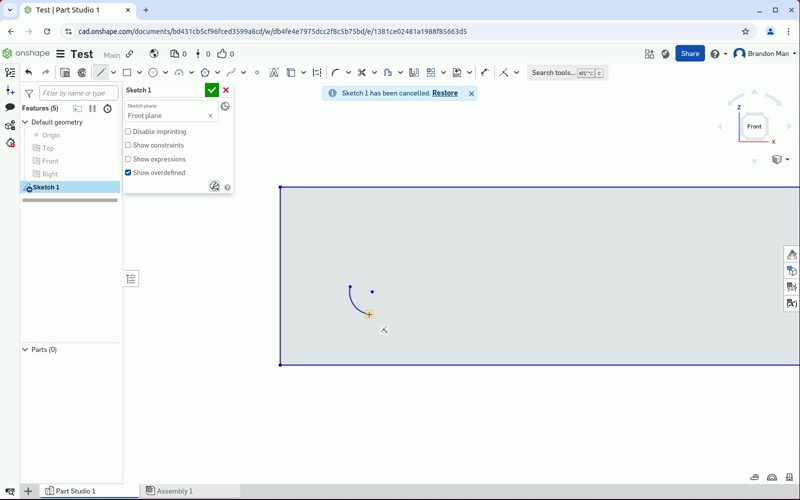
scroll(6)
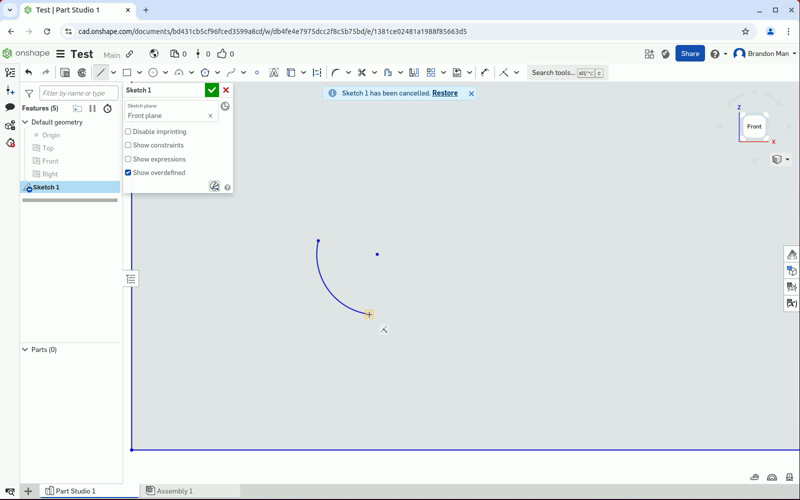
click(369, 314)
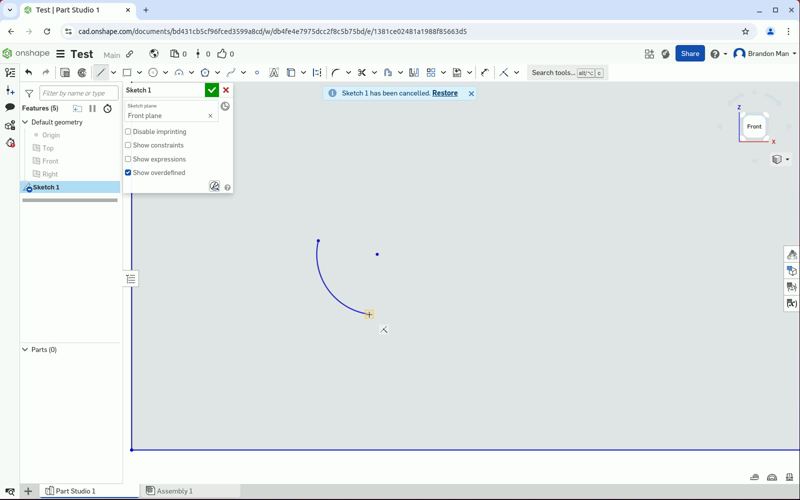
scroll(-6)
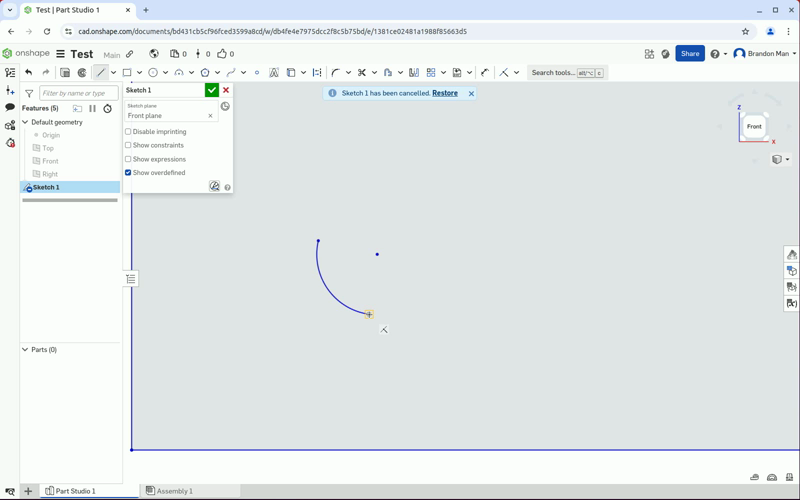
scroll(-6)
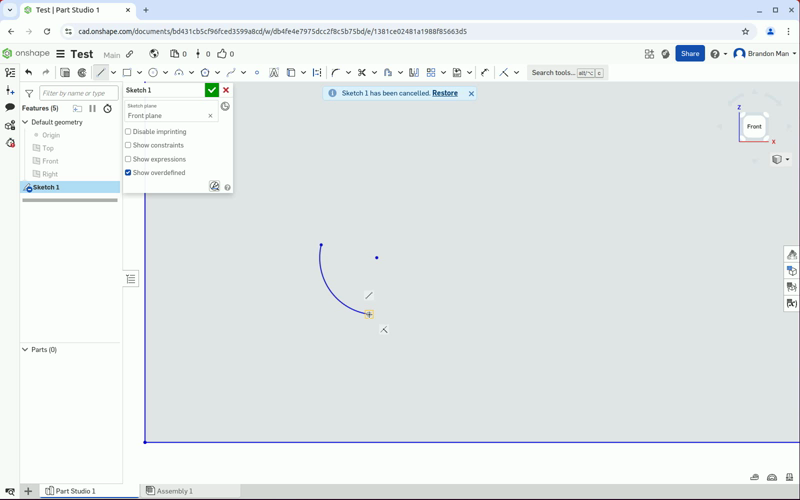
scroll(-6)
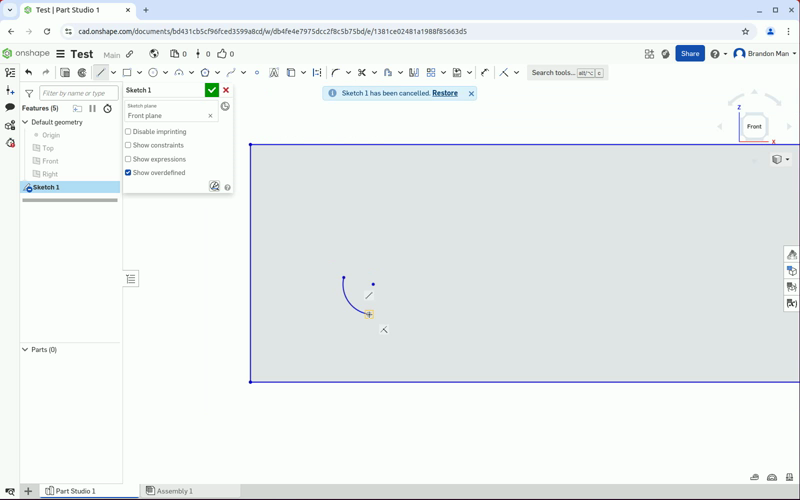
scroll(-6)
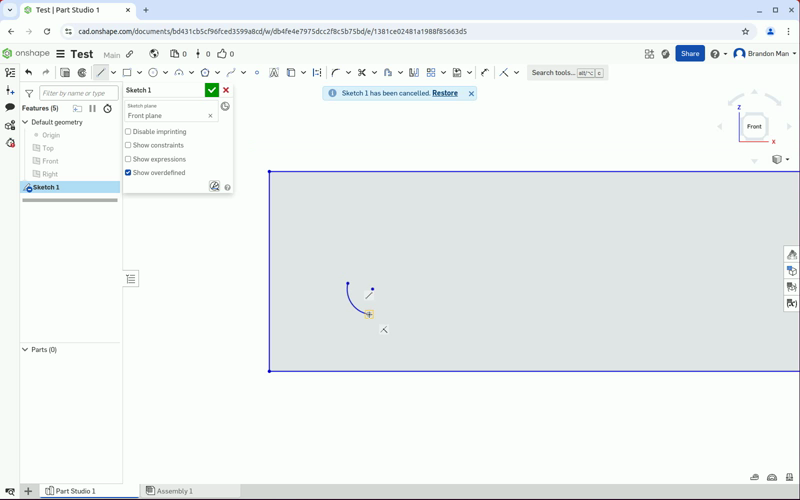
scroll(-6)
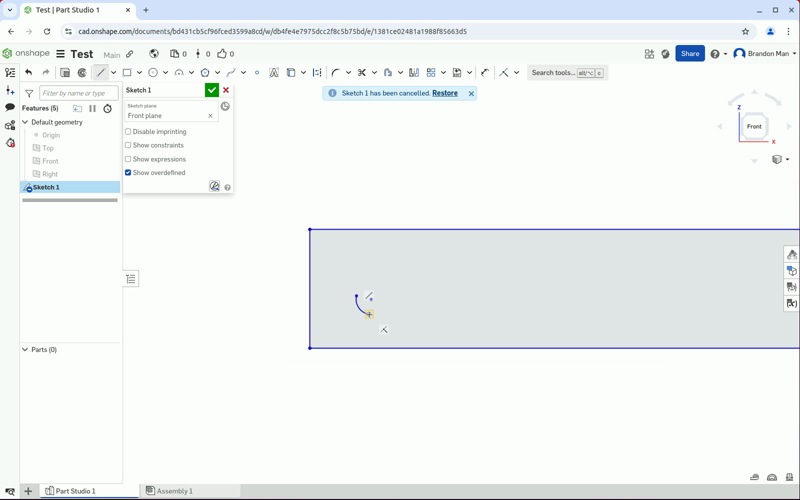
scroll(-6)
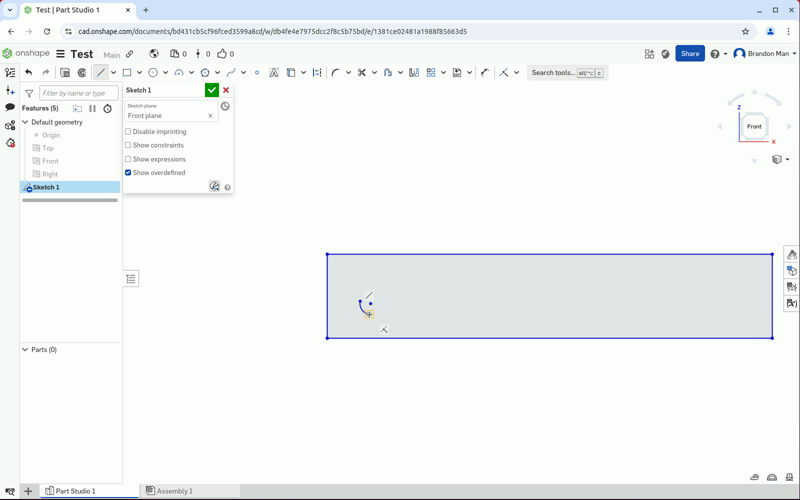
scroll(-6)
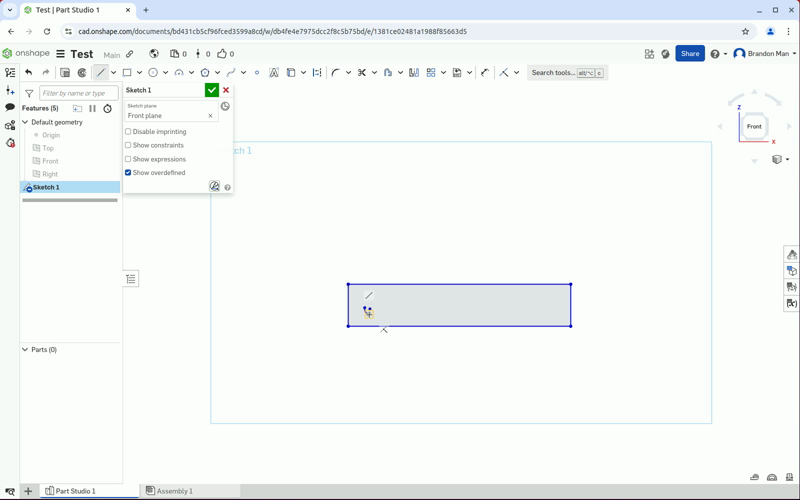
key_down(shift)
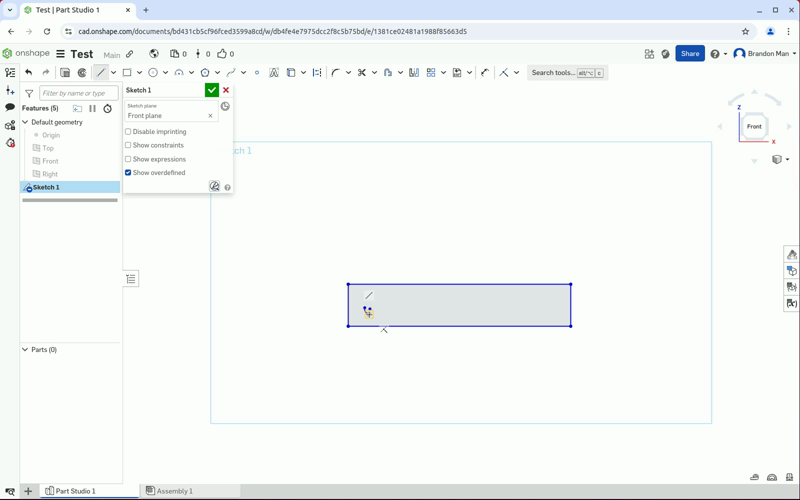
mouse_move(549, 314)
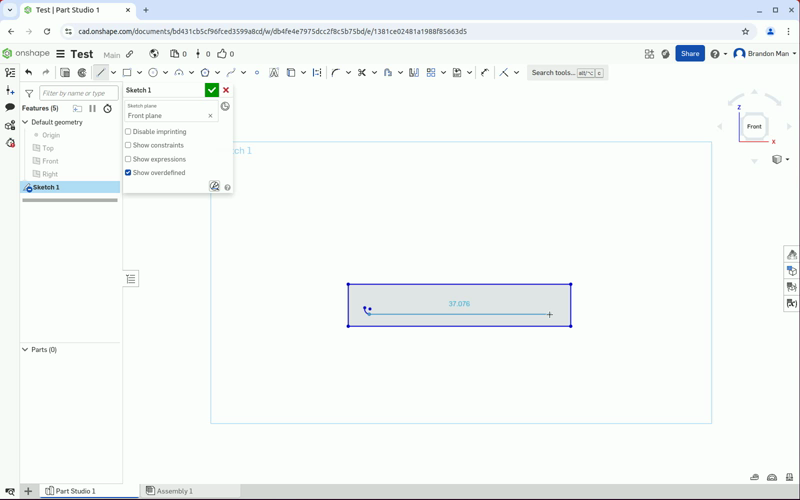
click(549, 314)
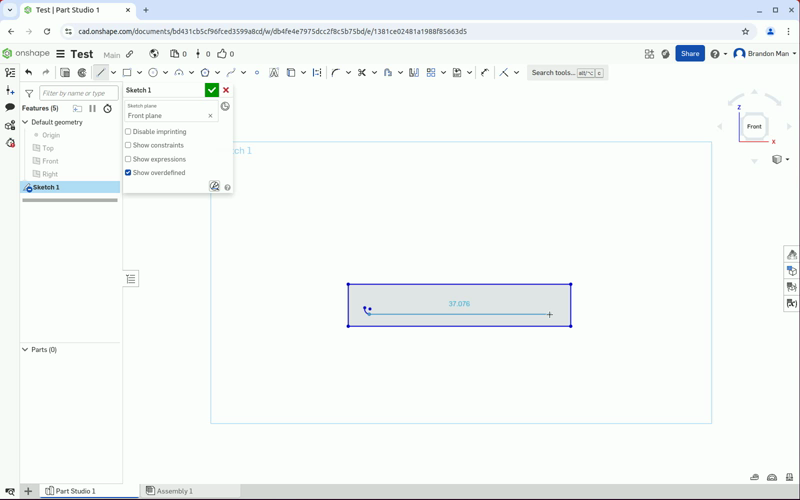
key_up(shift)
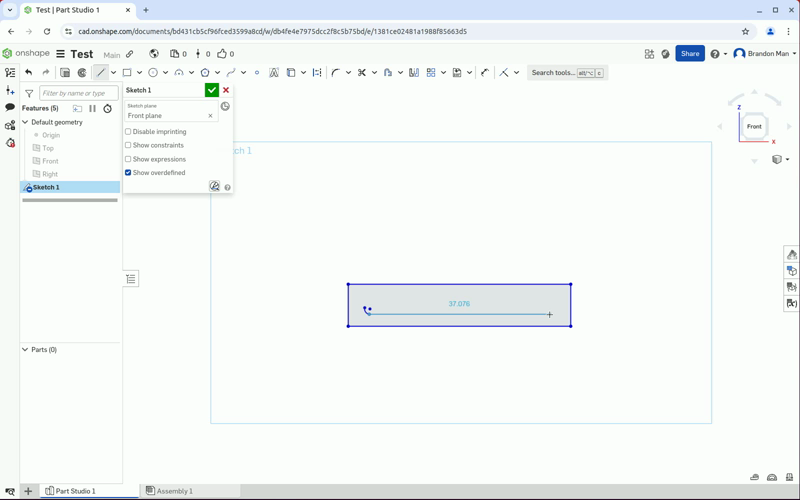
key(esc)
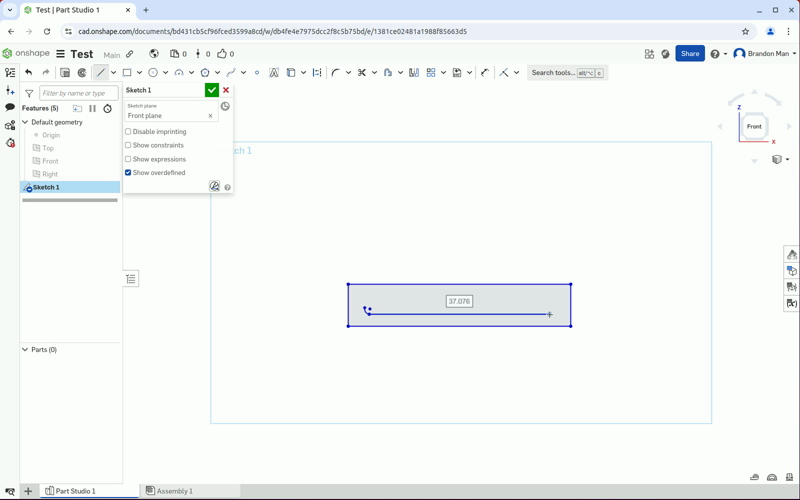
key(a)
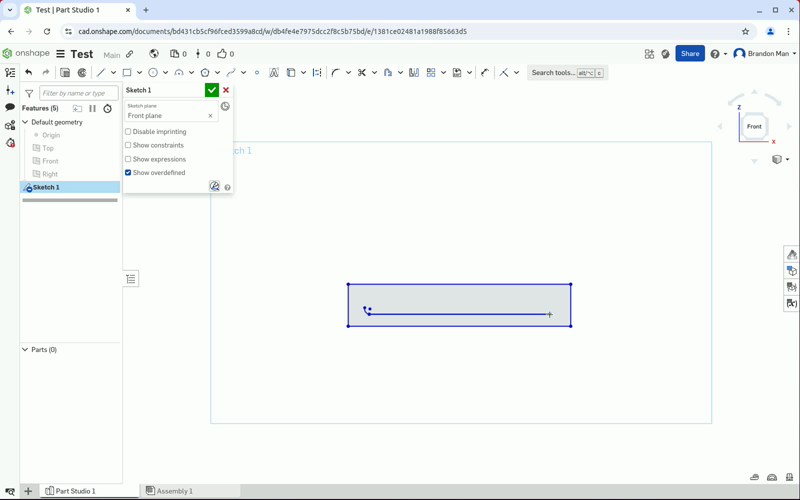
mouse_move(549, 314)
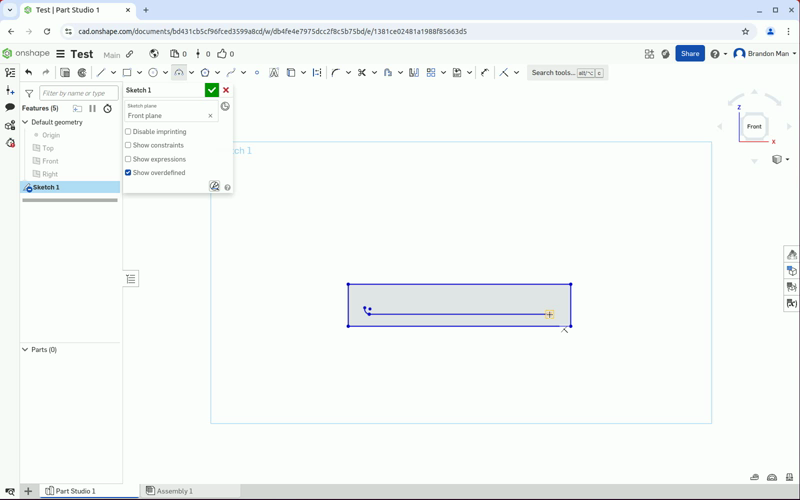
click(549, 314)
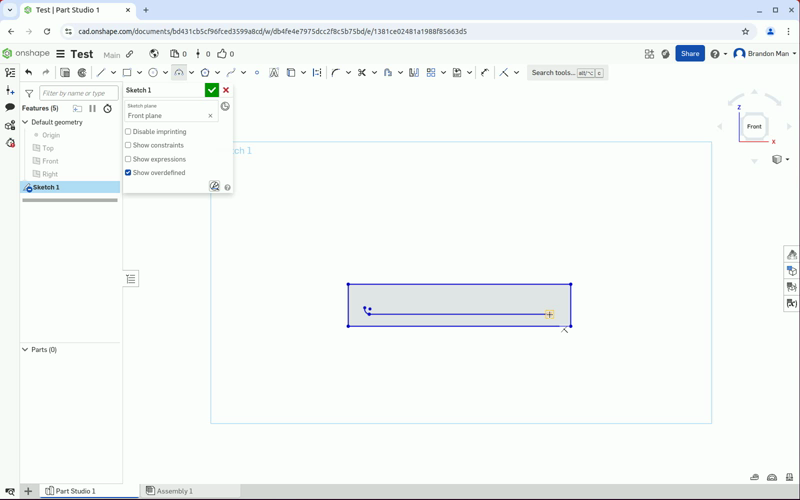
key_down(shift)
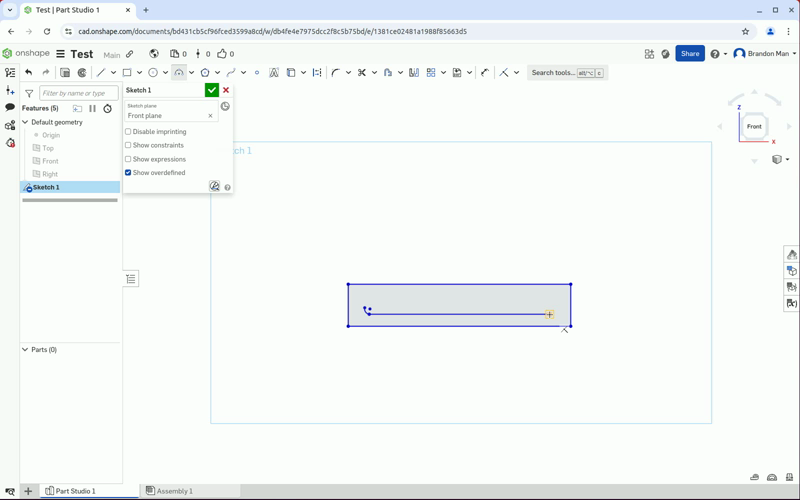
mouse_move(554, 307)
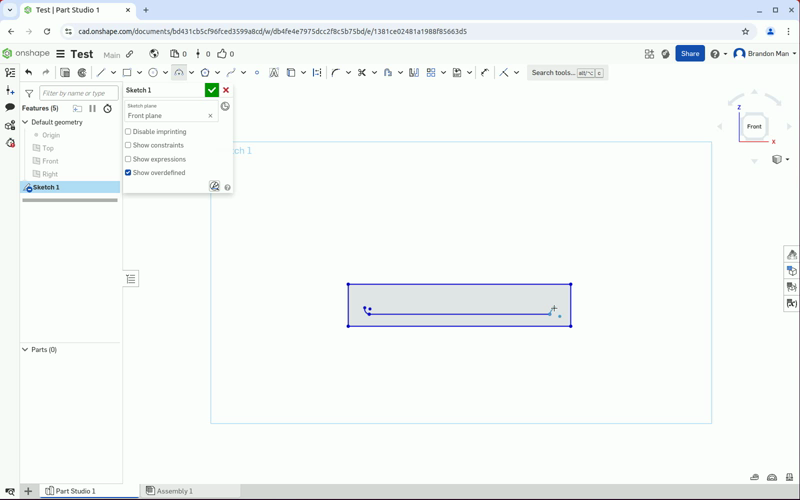
click(554, 307)
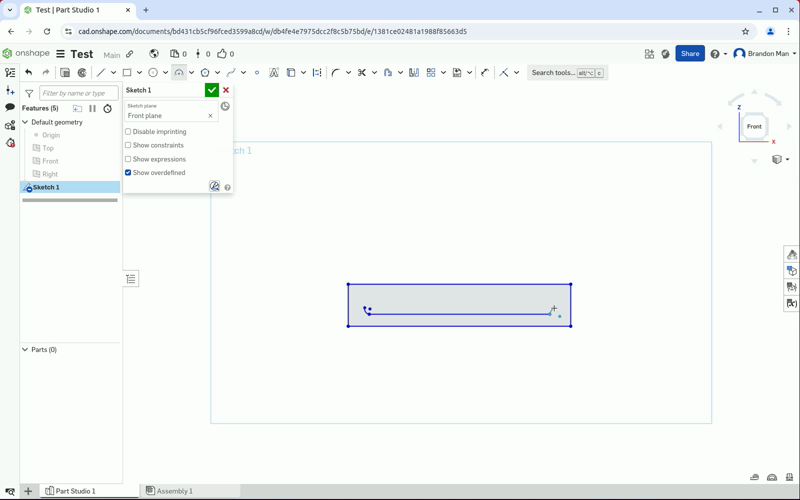
mouse_move(553, 312)
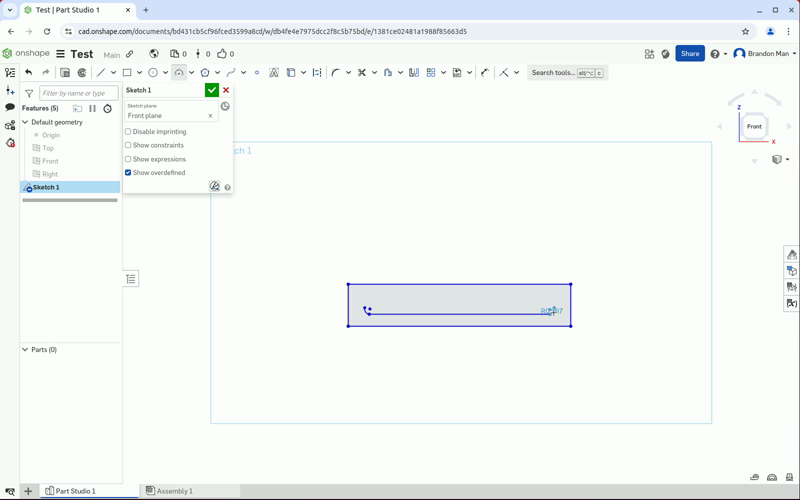
click(553, 312)
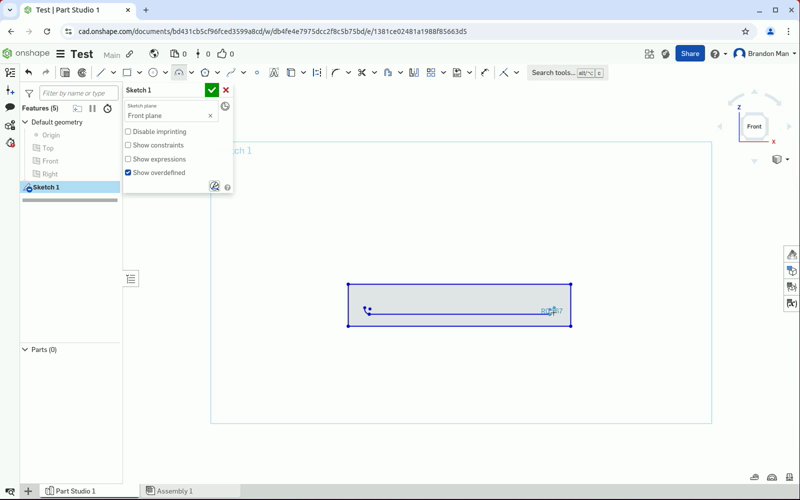
key_up(shift)
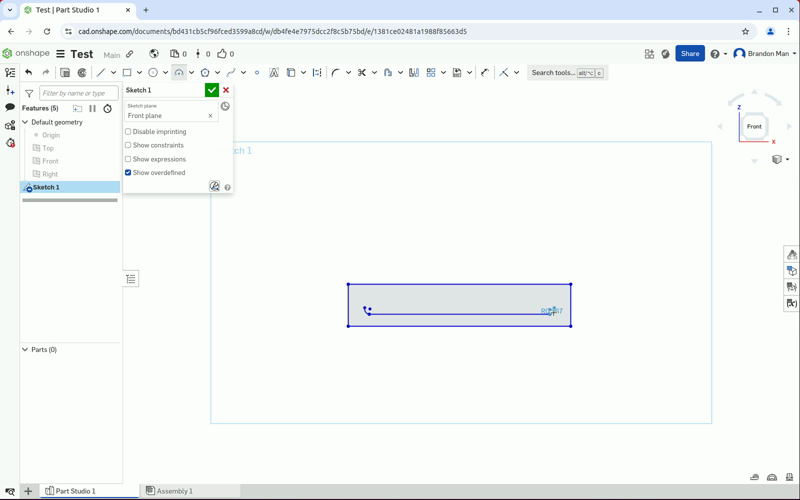
key(esc)
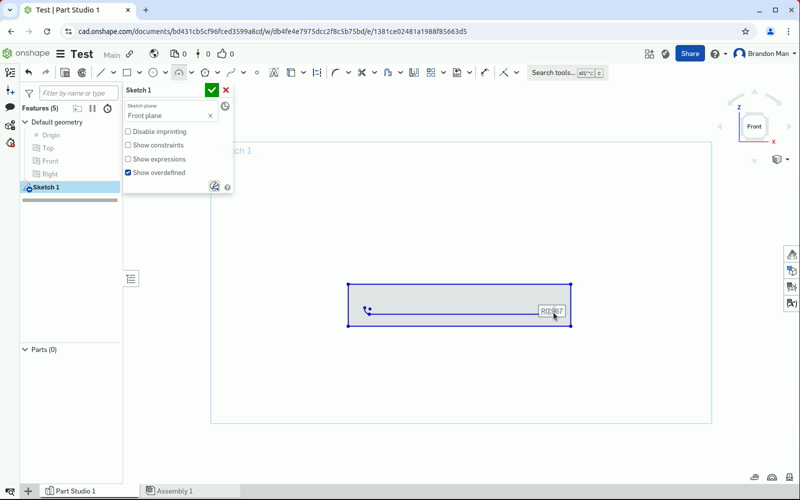
key(l)
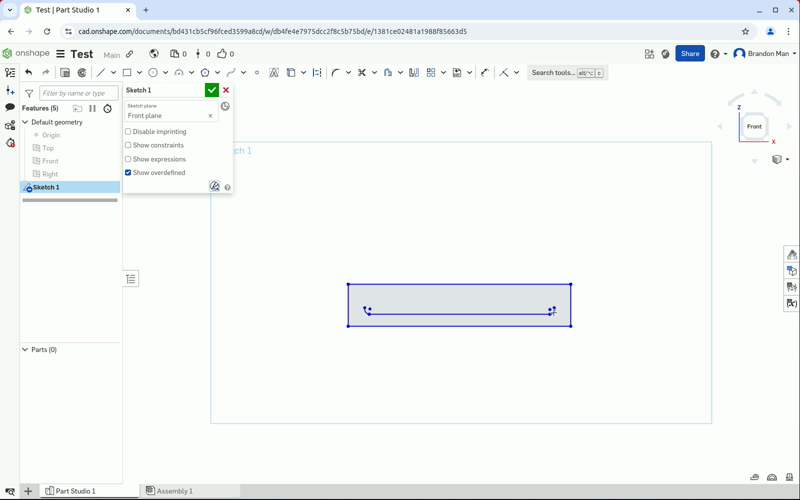
mouse_move(554, 307)
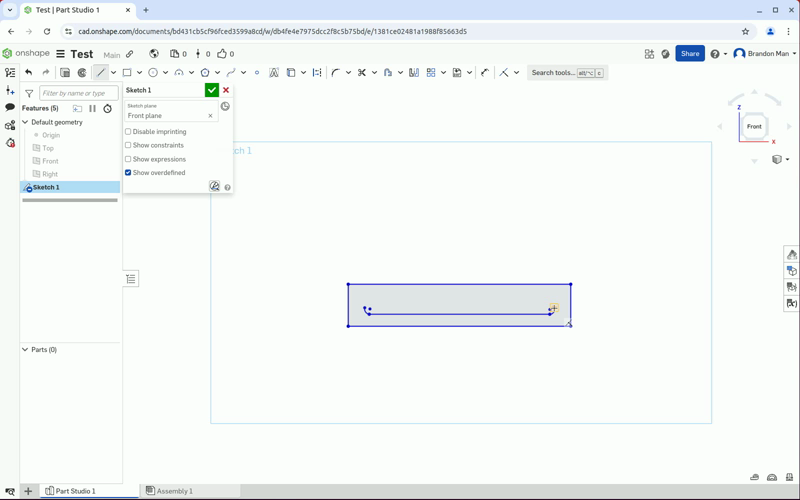
click(554, 307)
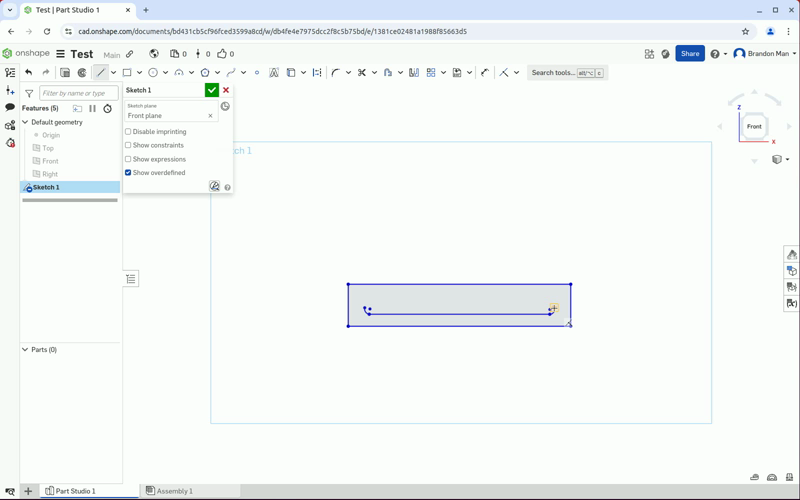
key_down(shift)
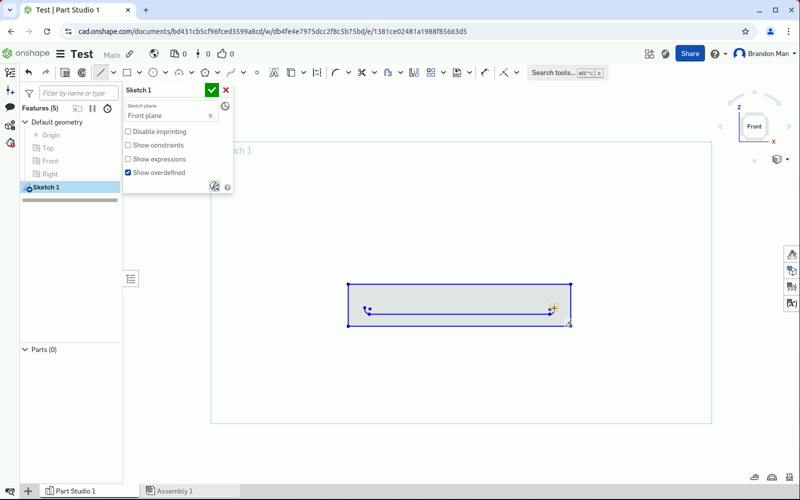
mouse_move(584, 307)
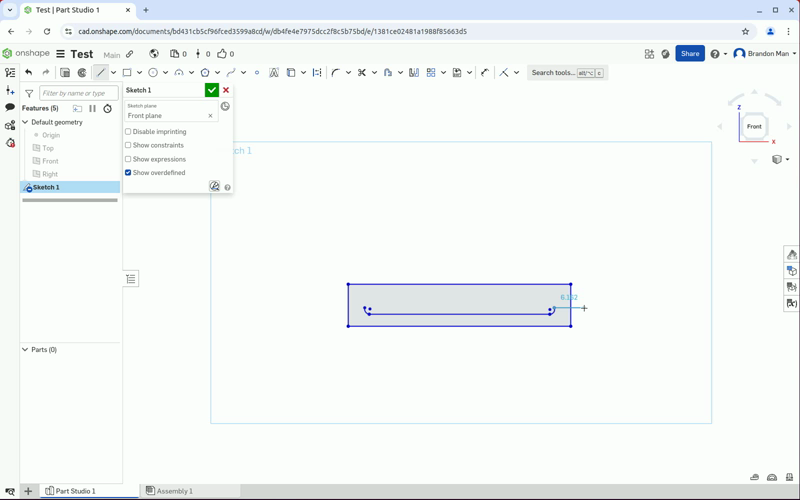
mouse_move(554, 300)
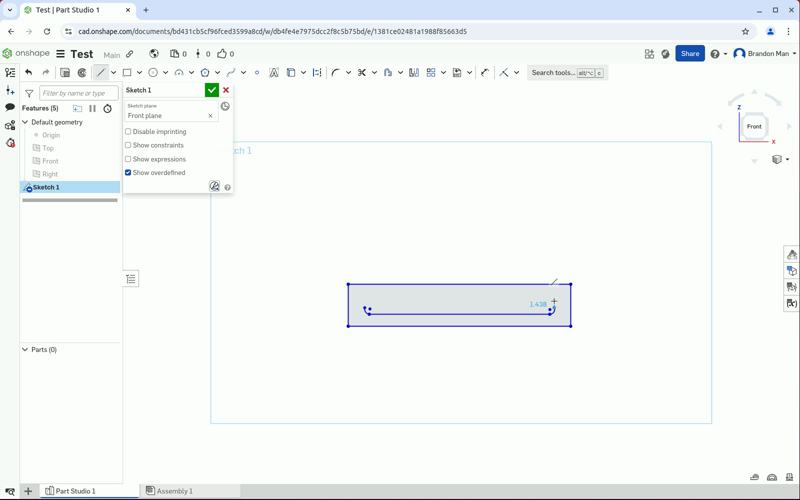
scroll(6)
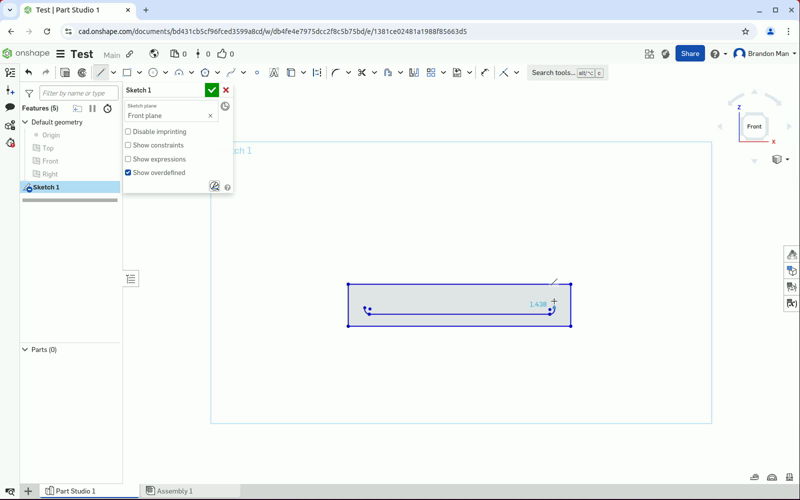
scroll(6)
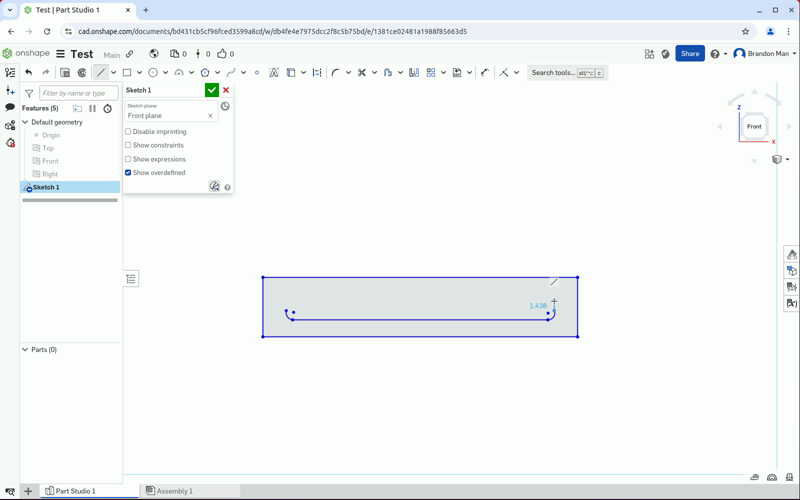
scroll(6)
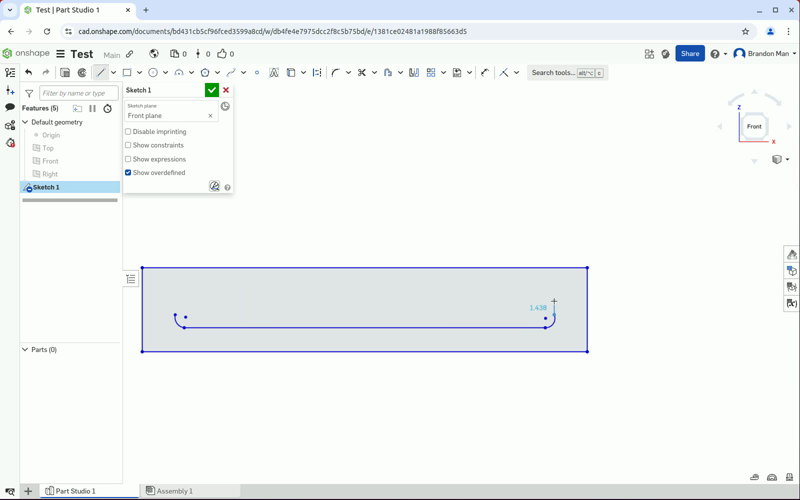
scroll(6)
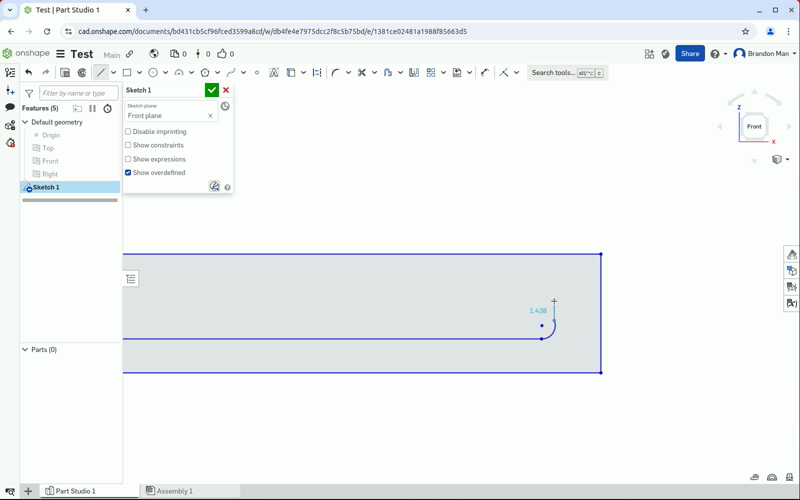
scroll(6)
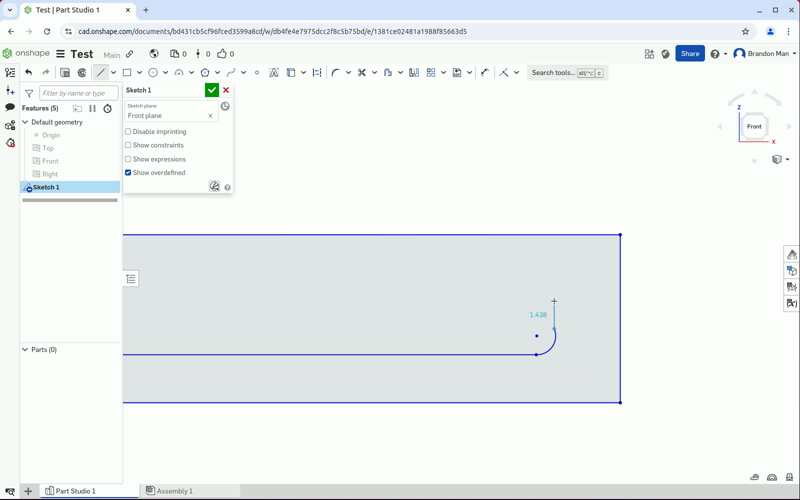
scroll(6)
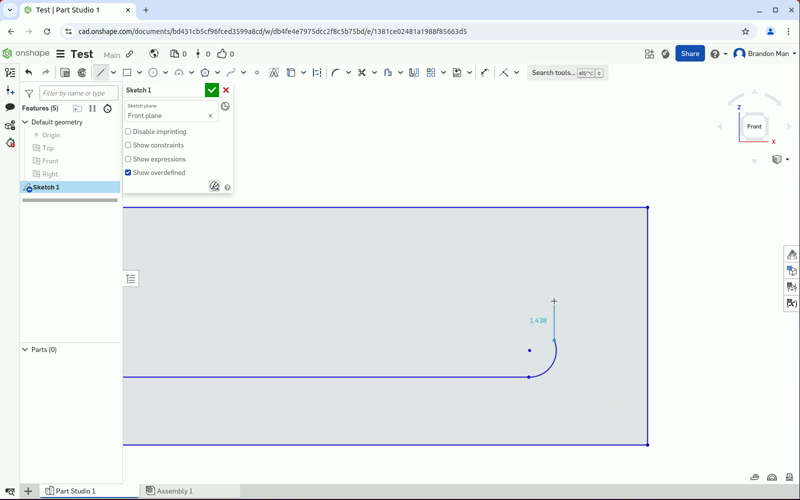
scroll(6)
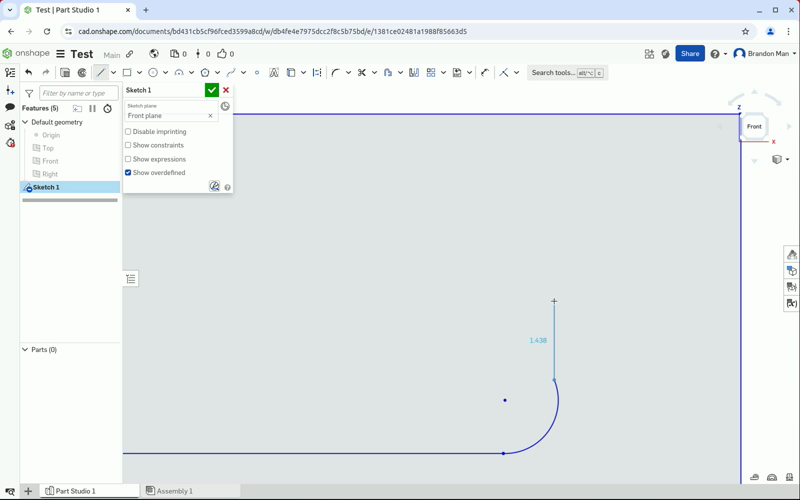
click(554, 300)
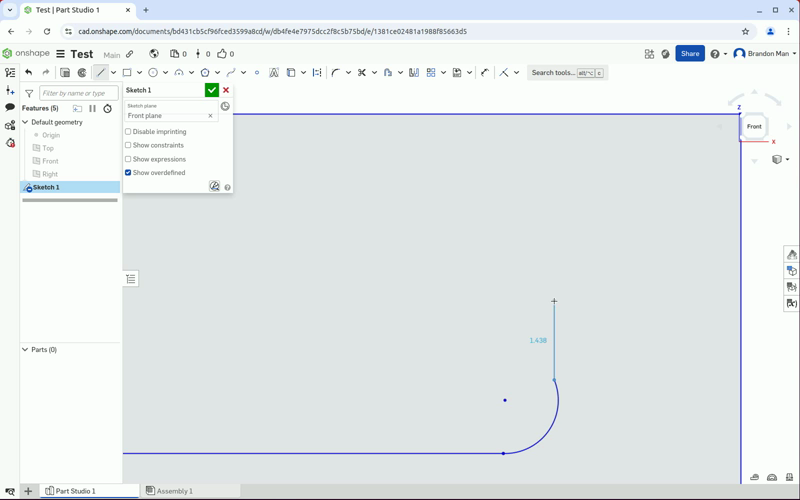
scroll(-6)
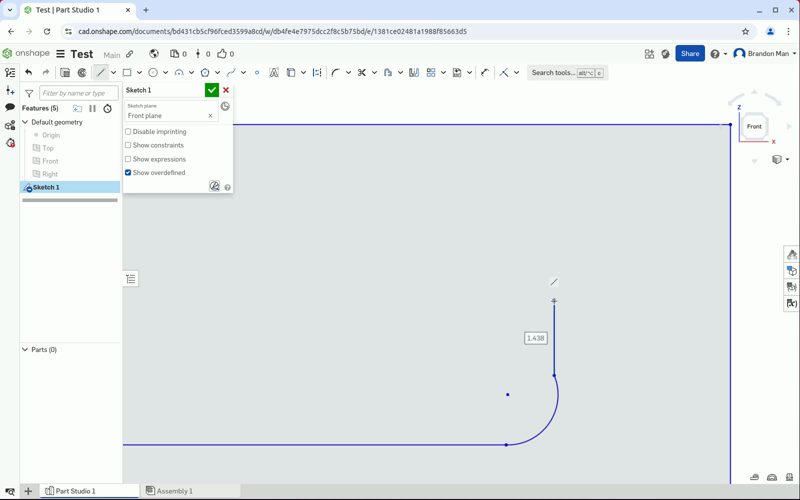
scroll(-6)
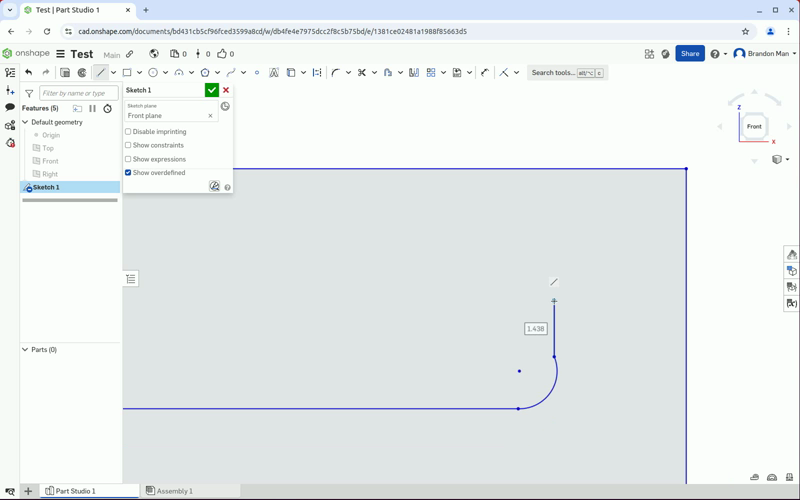
scroll(-6)
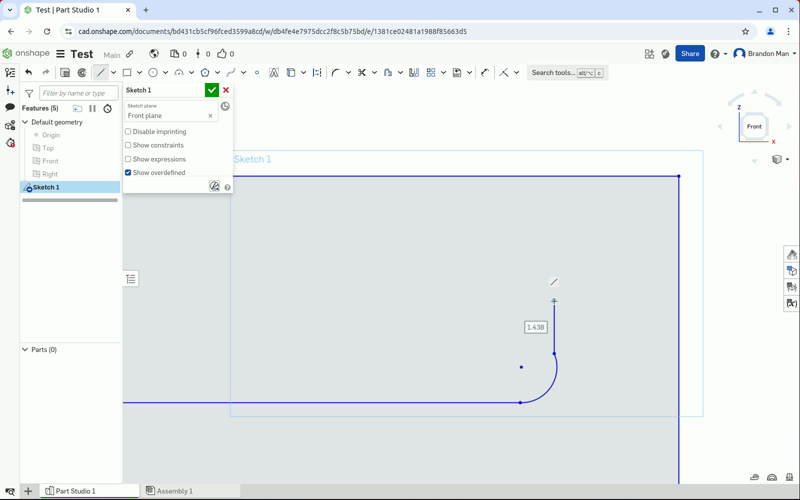
scroll(-6)
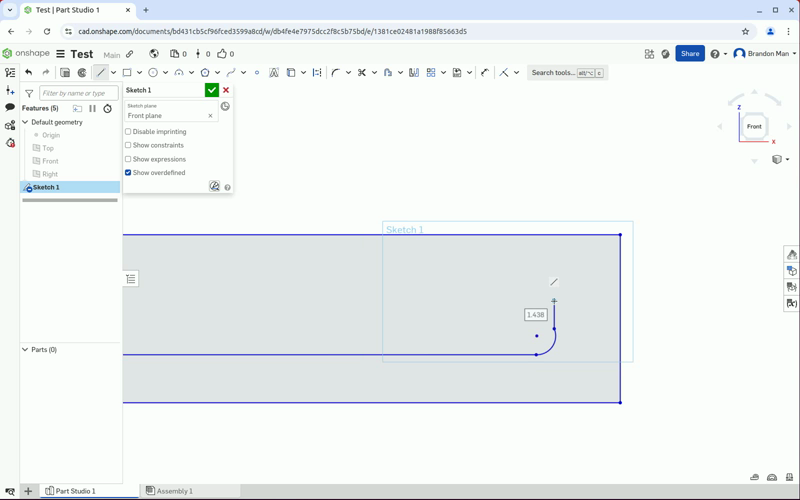
scroll(-6)
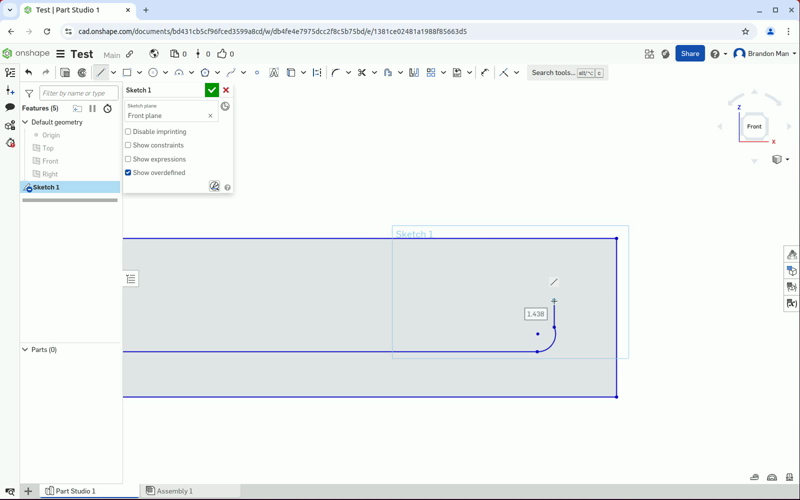
scroll(-6)
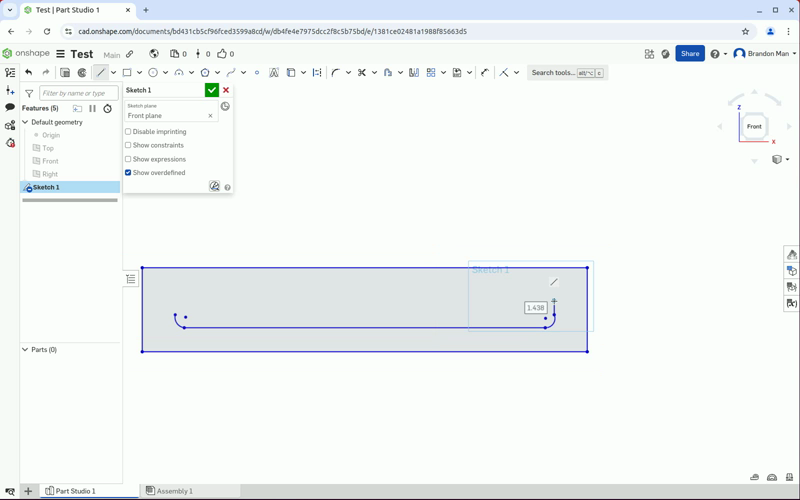
scroll(-6)
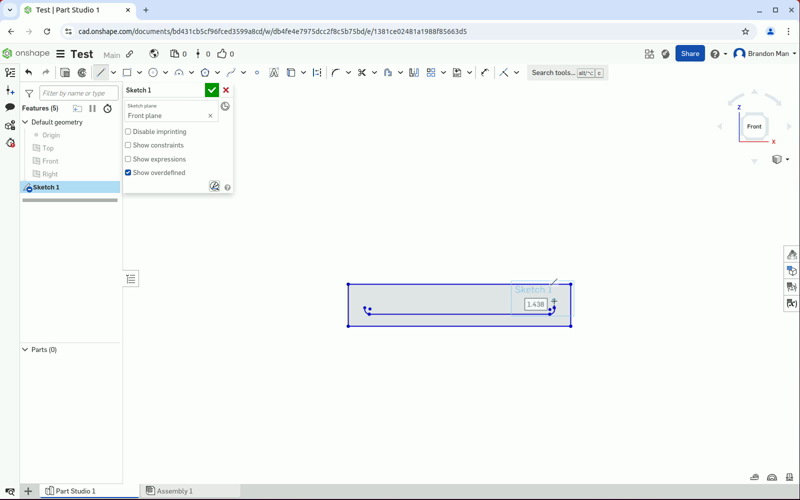
key_up(shift)
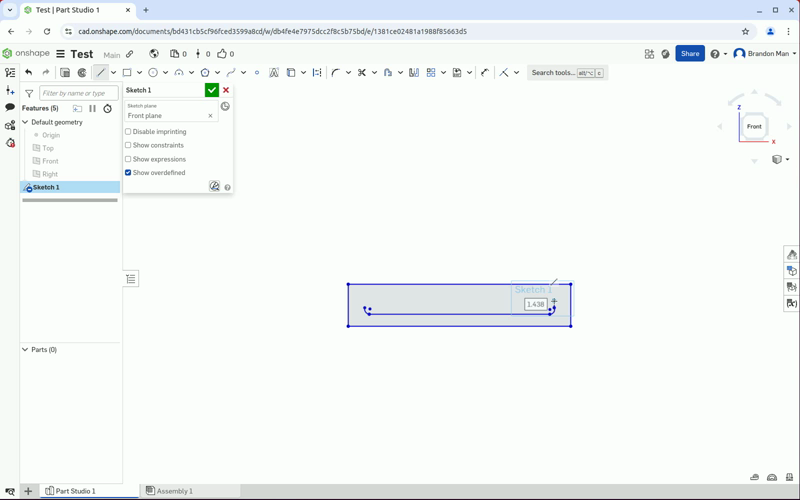
key(esc)
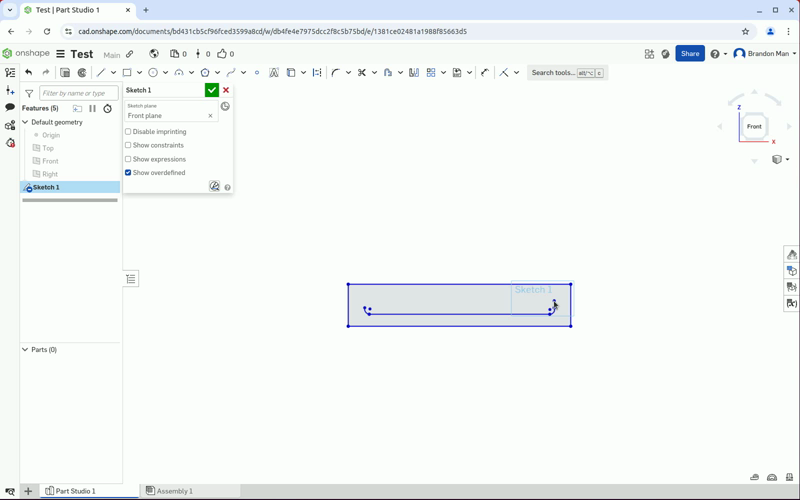
key(a)
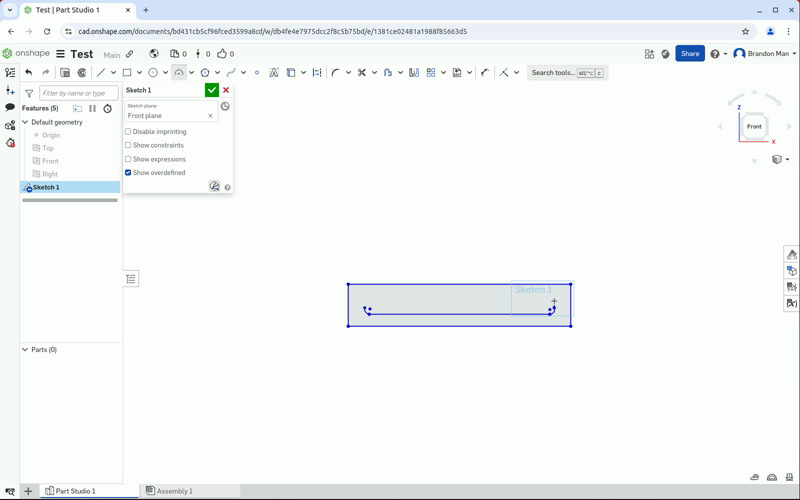
mouse_move(554, 300)
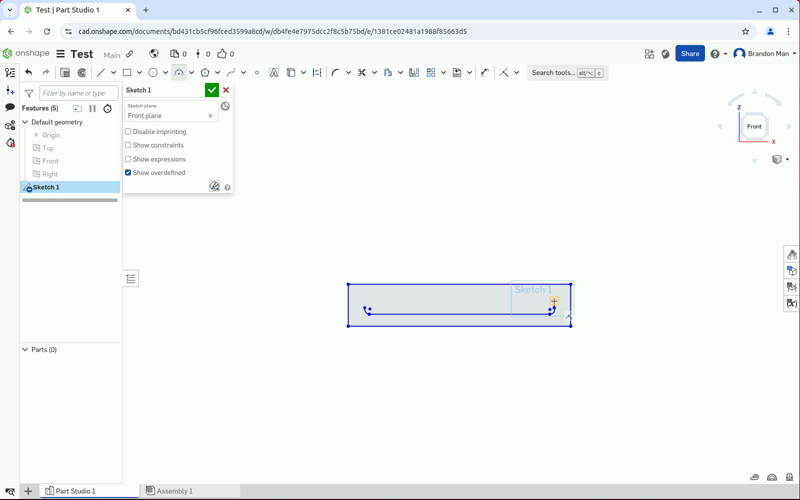
click(554, 300)
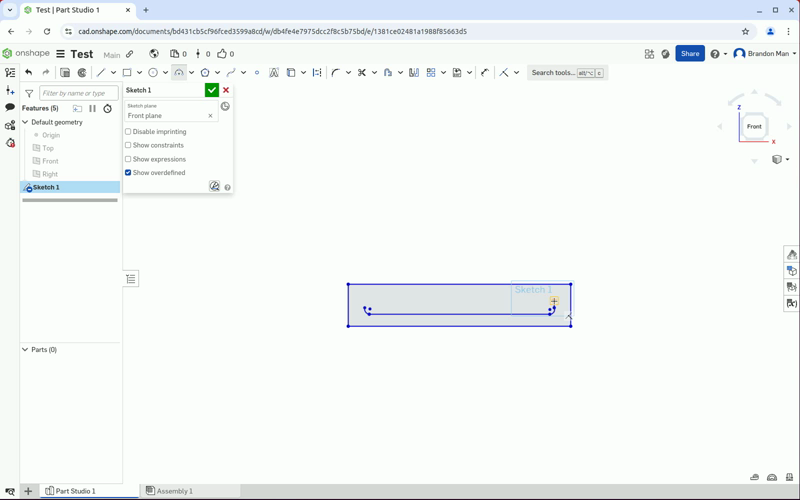
key_down(shift)
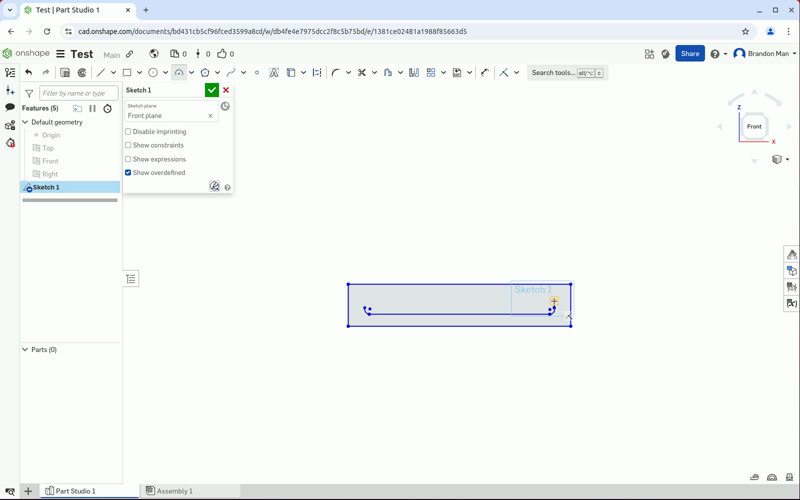
mouse_move(549, 295)
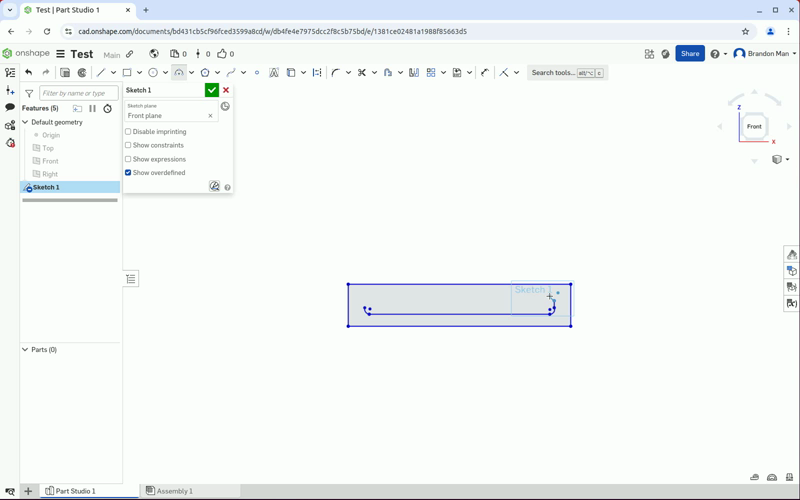
scroll(6)
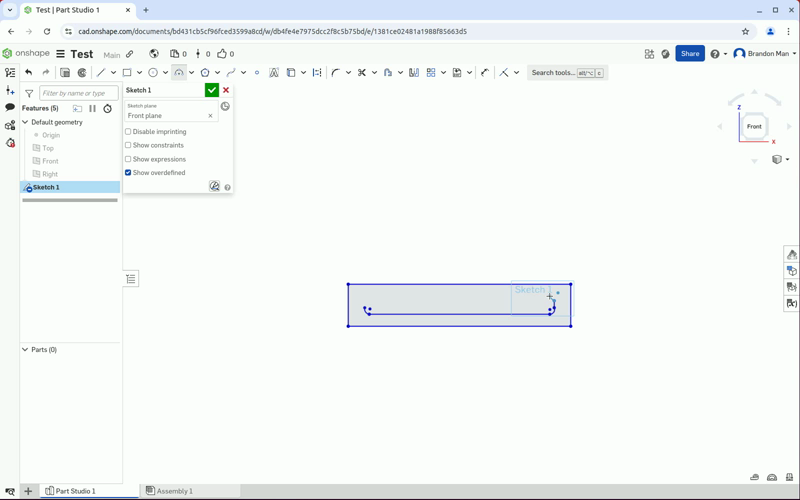
scroll(6)
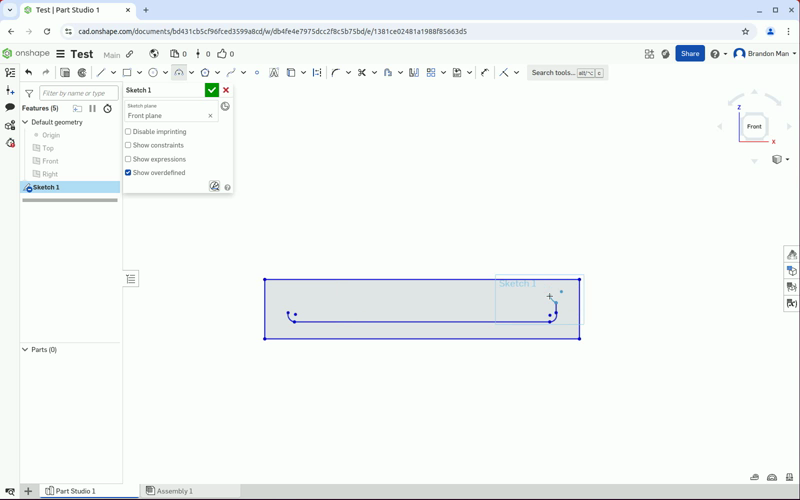
scroll(6)
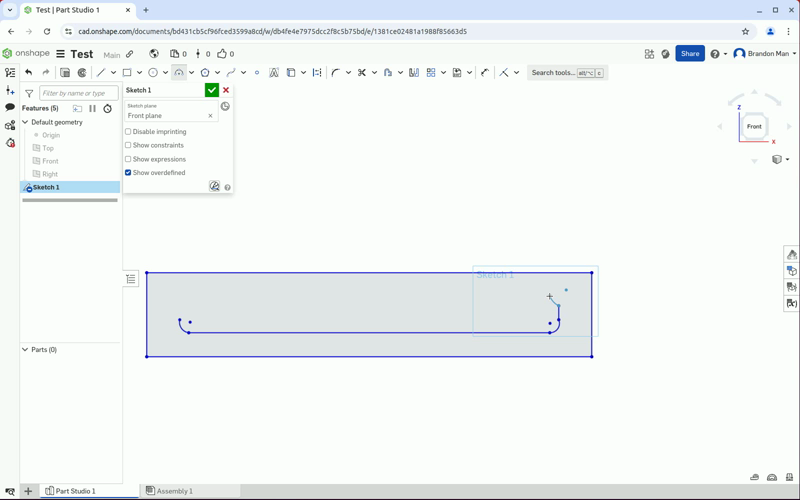
scroll(6)
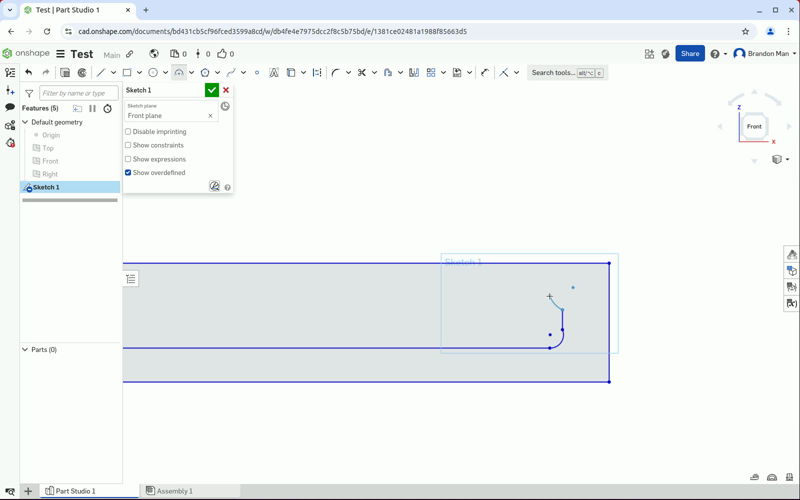
scroll(6)
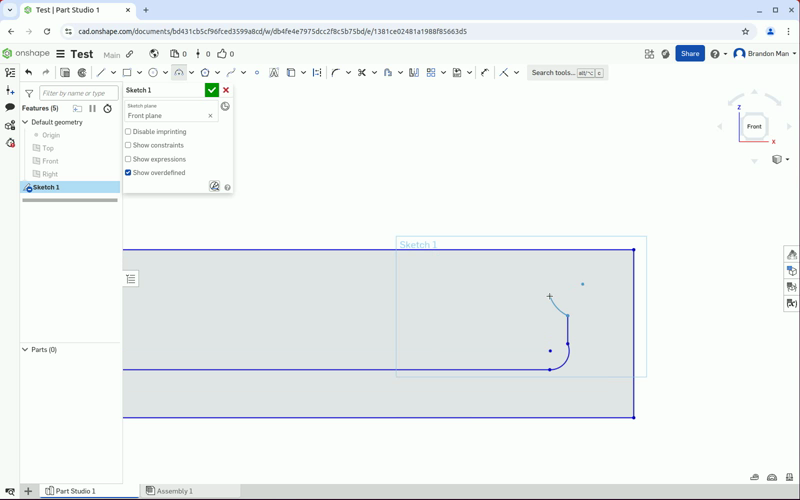
scroll(6)
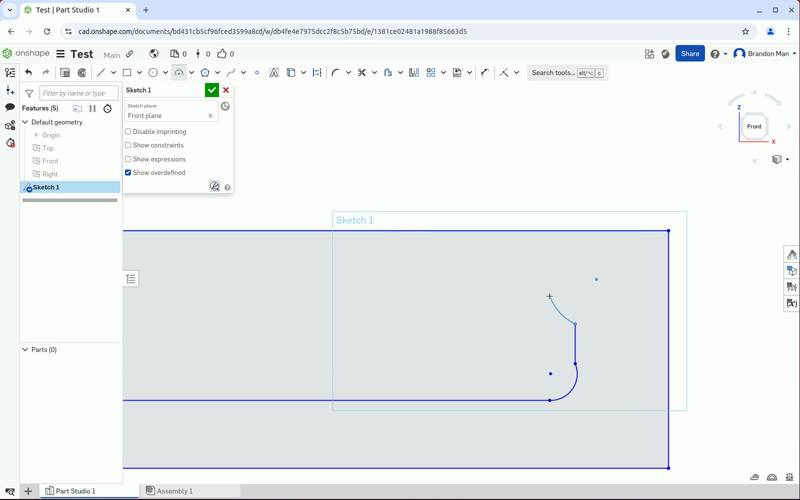
scroll(6)
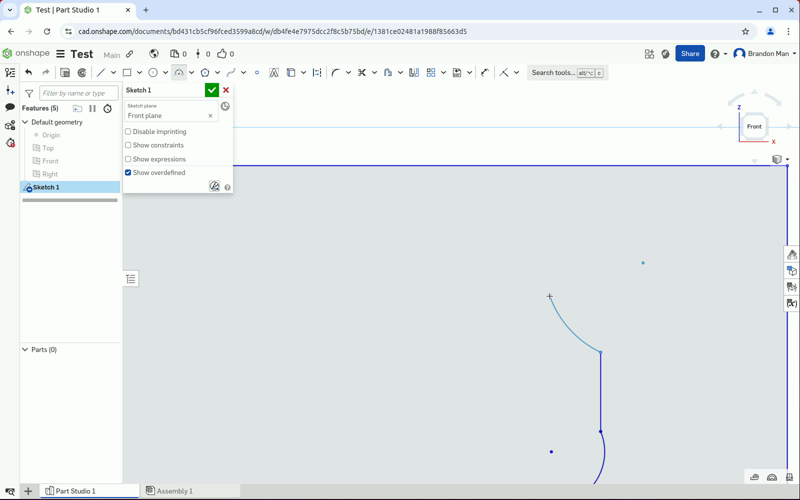
click(549, 295)
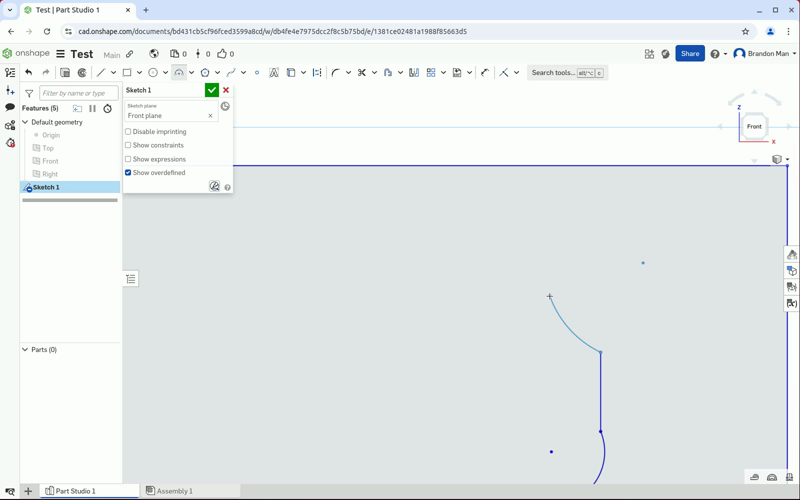
scroll(-6)
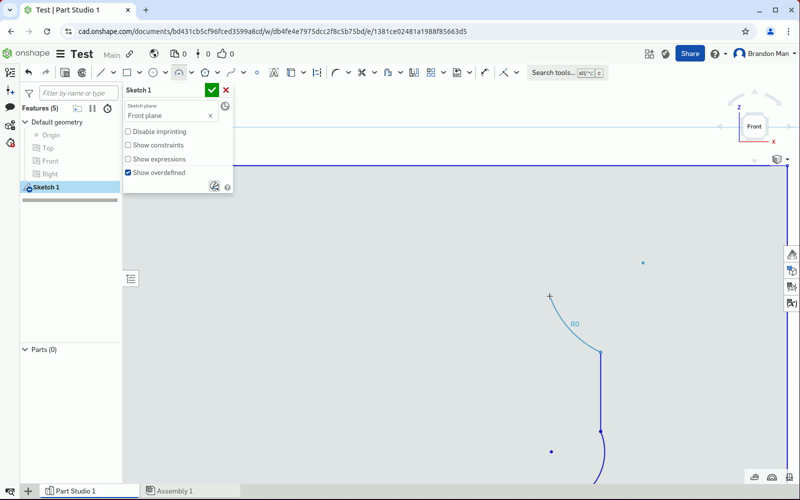
scroll(-6)
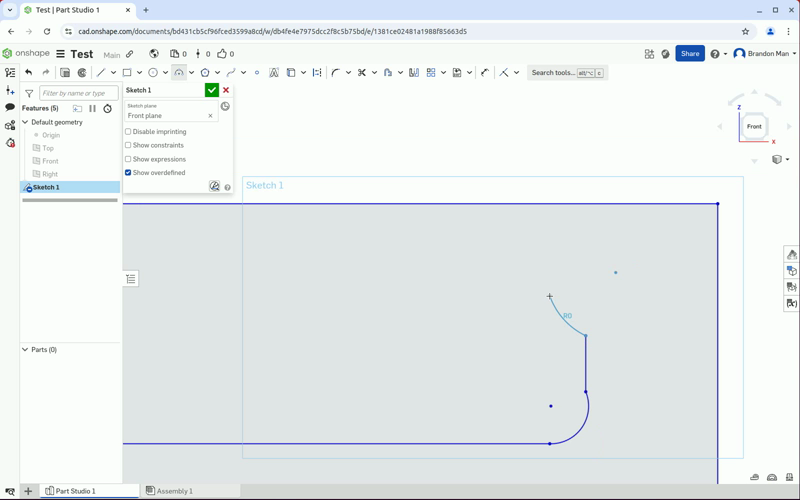
scroll(-6)
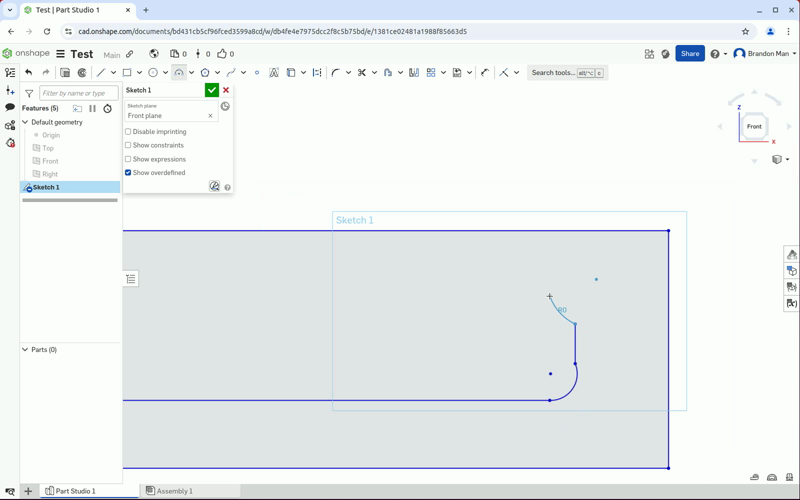
scroll(-6)
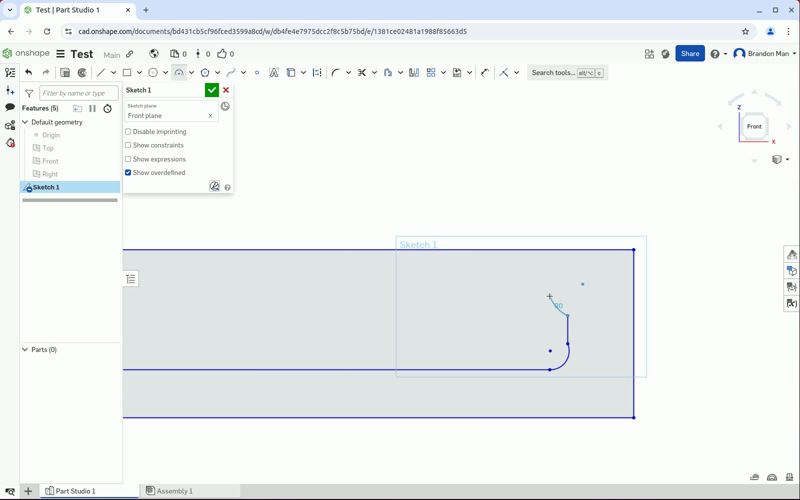
scroll(-6)
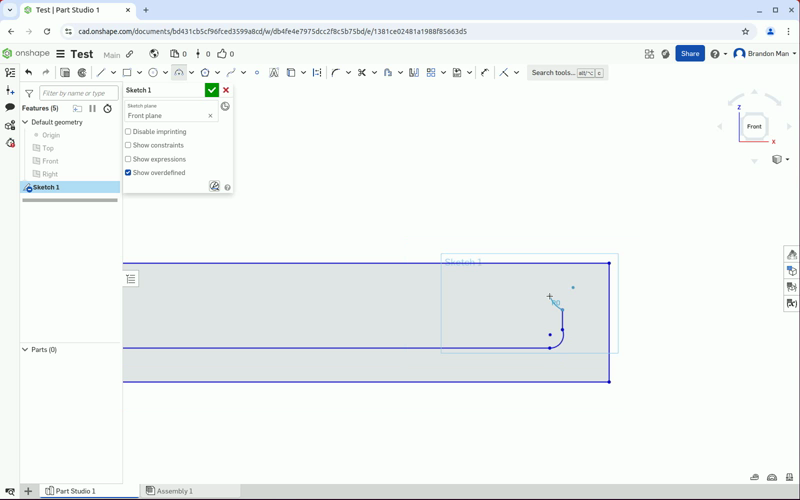
scroll(-6)
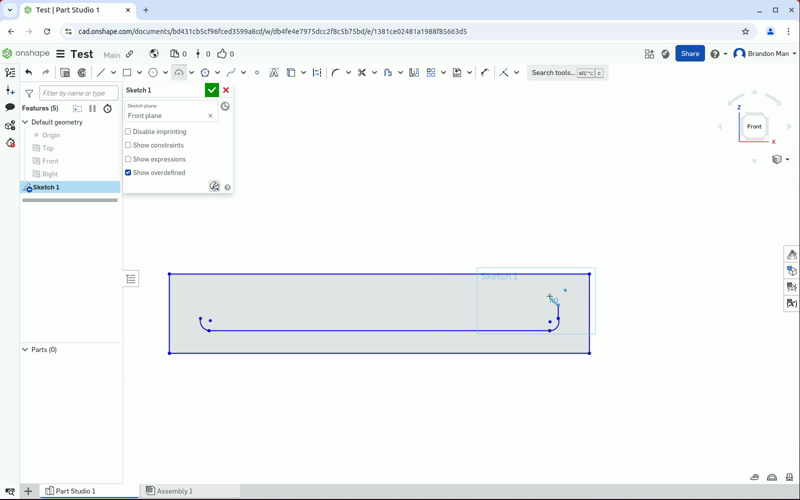
scroll(-6)
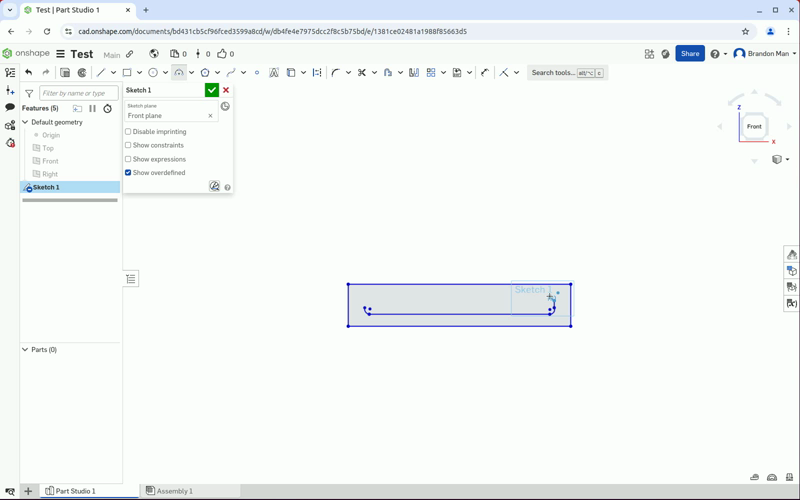
mouse_move(553, 297)
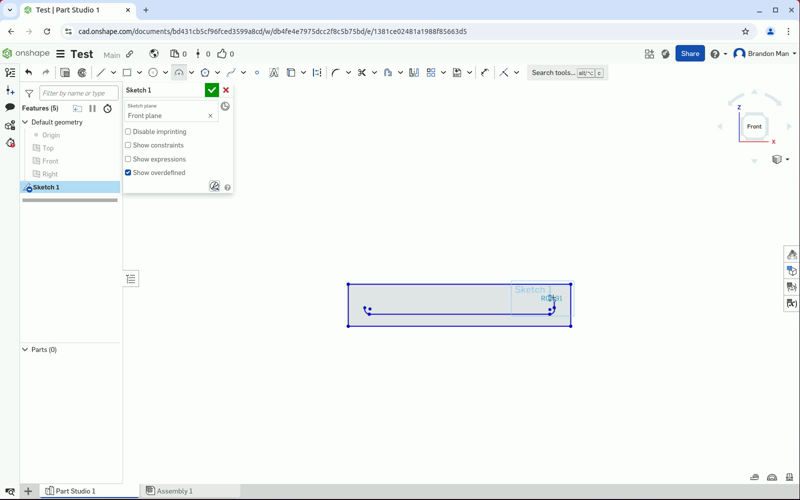
scroll(6)
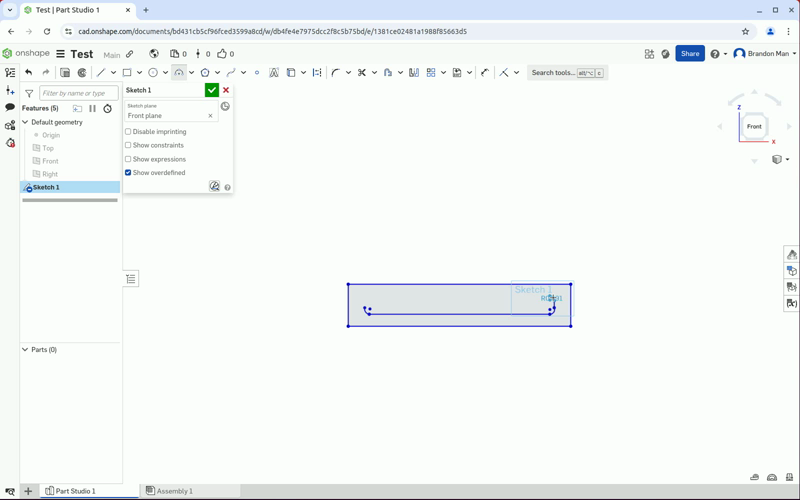
scroll(6)
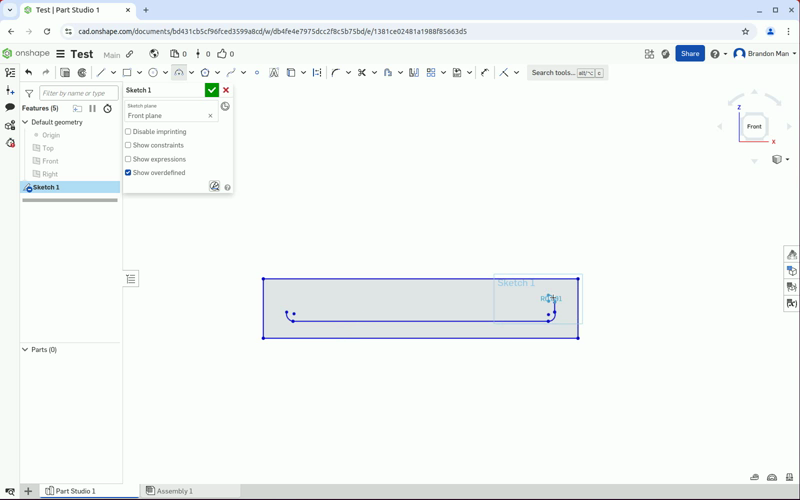
scroll(6)
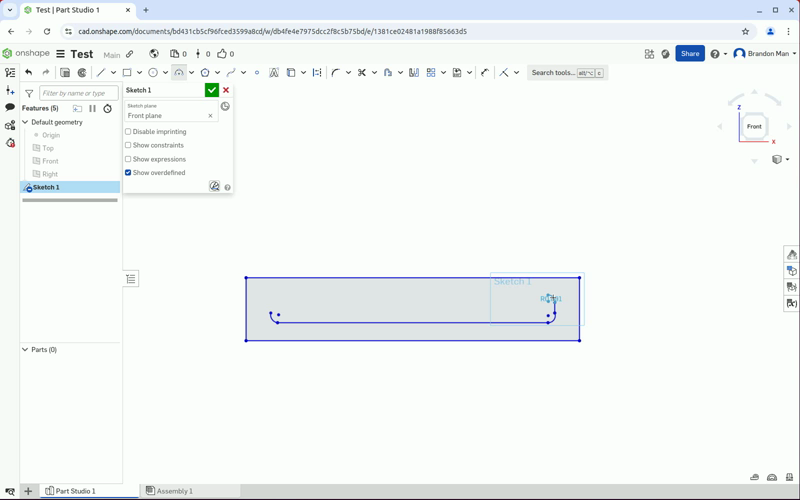
scroll(6)
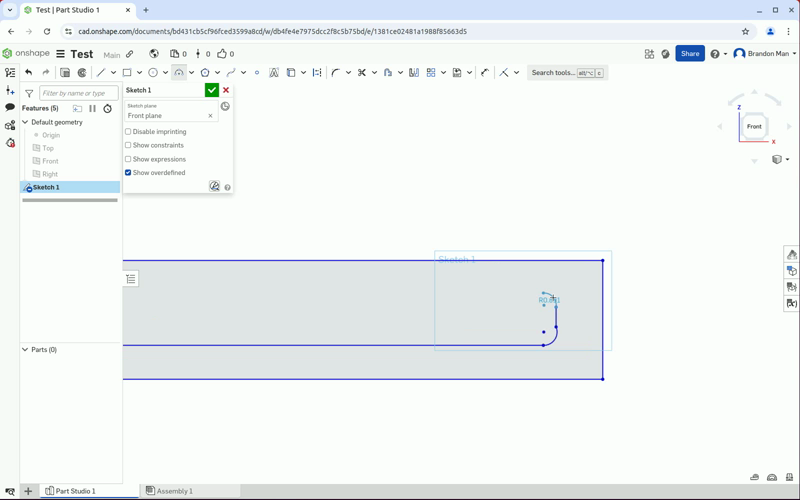
scroll(6)
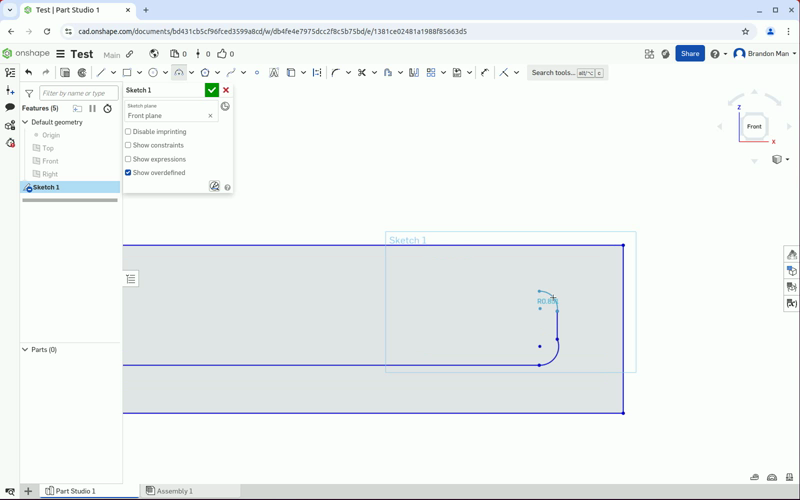
scroll(6)
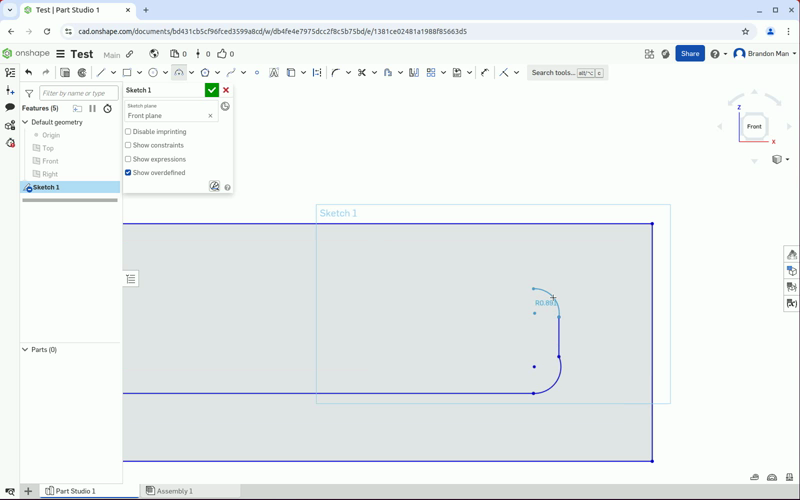
scroll(6)
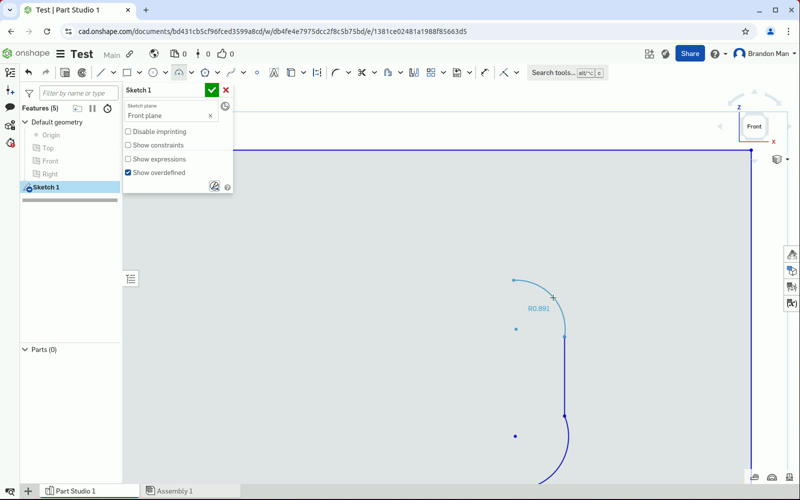
click(553, 297)
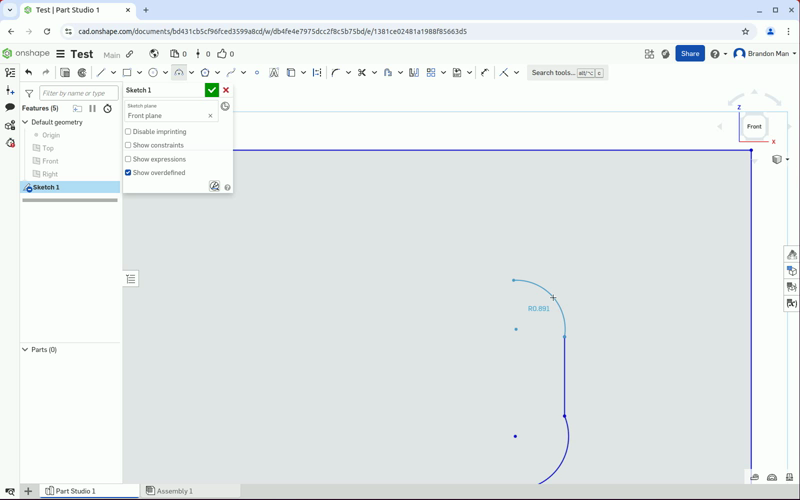
scroll(-6)
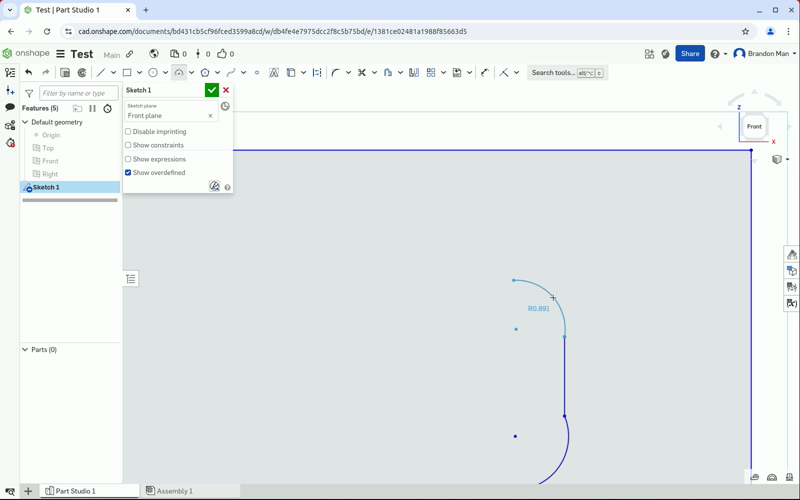
scroll(-6)
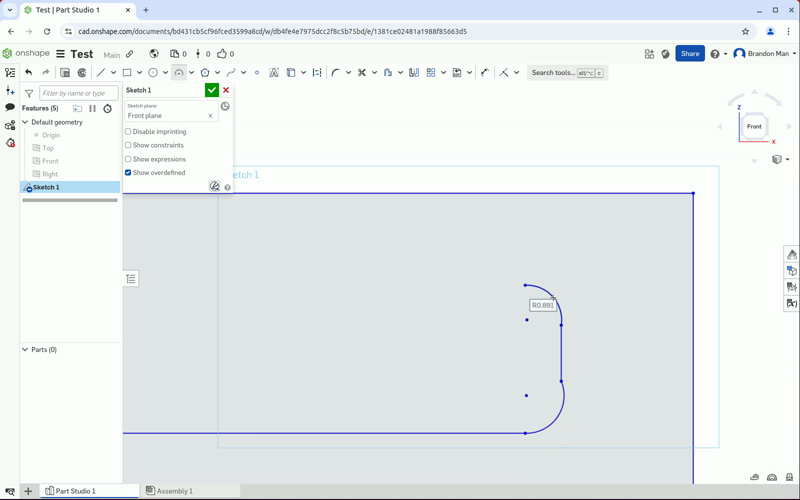
scroll(-6)
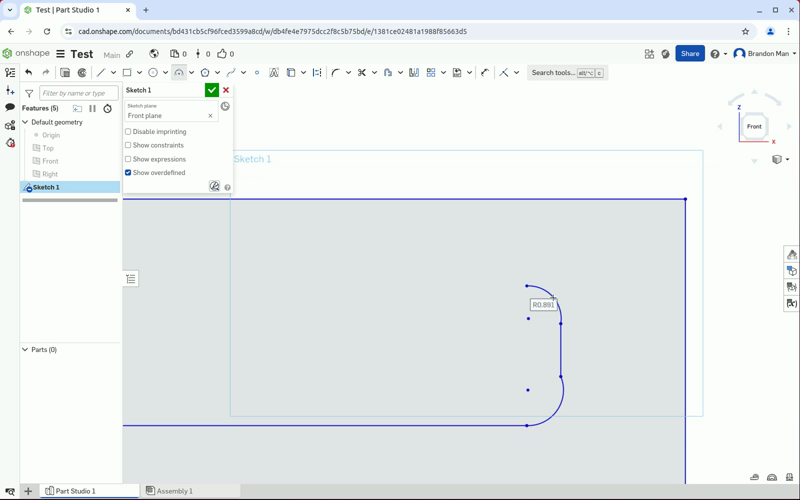
scroll(-6)
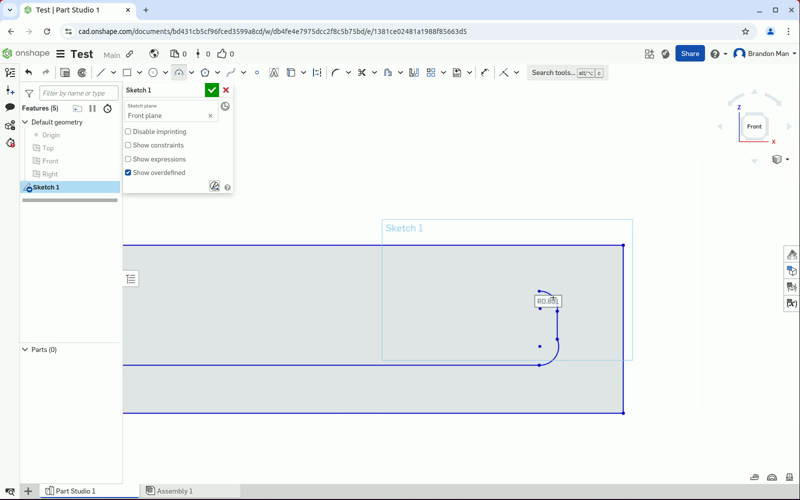
scroll(-6)
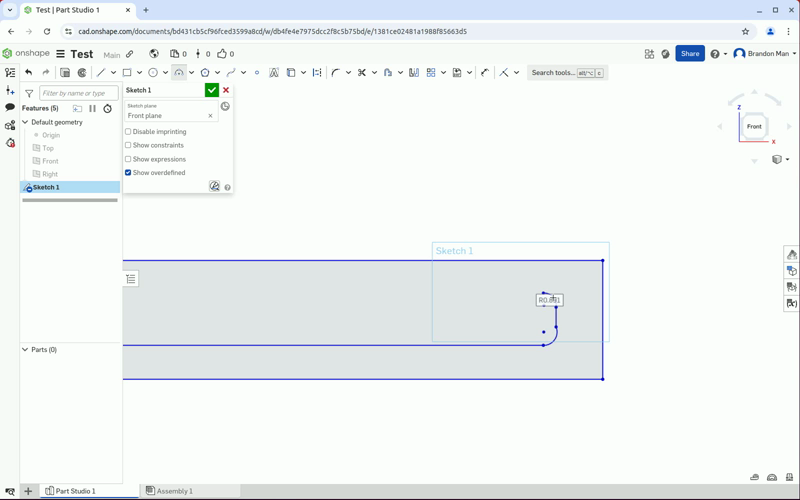
scroll(-6)
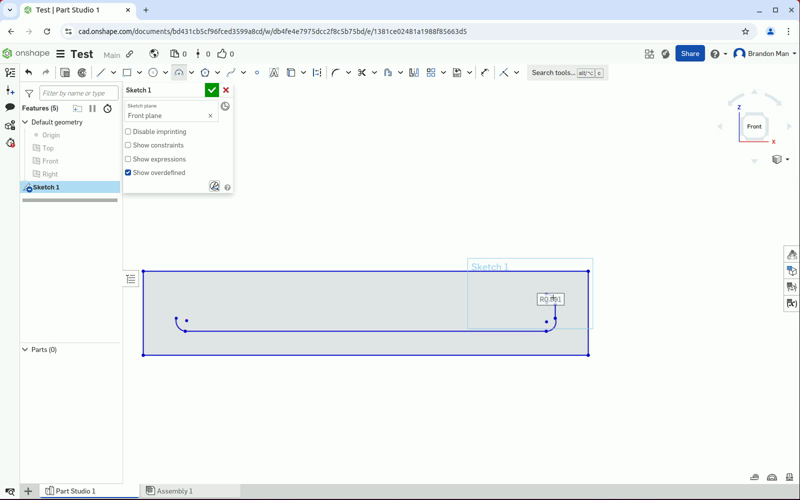
scroll(-6)
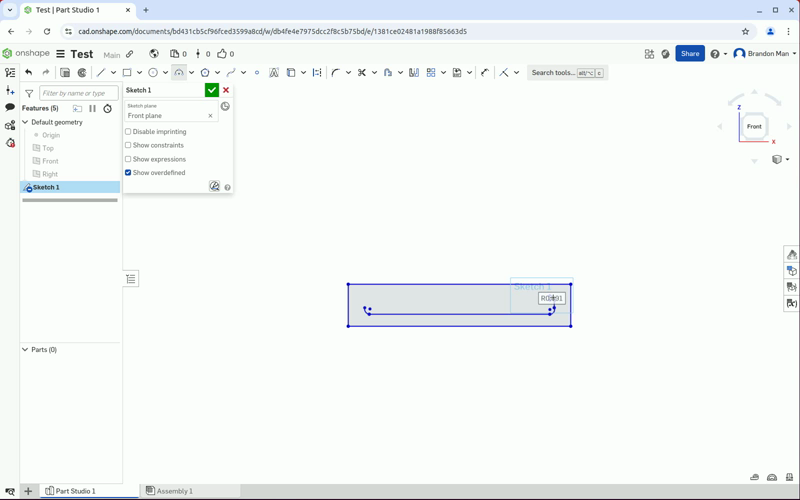
key_up(shift)
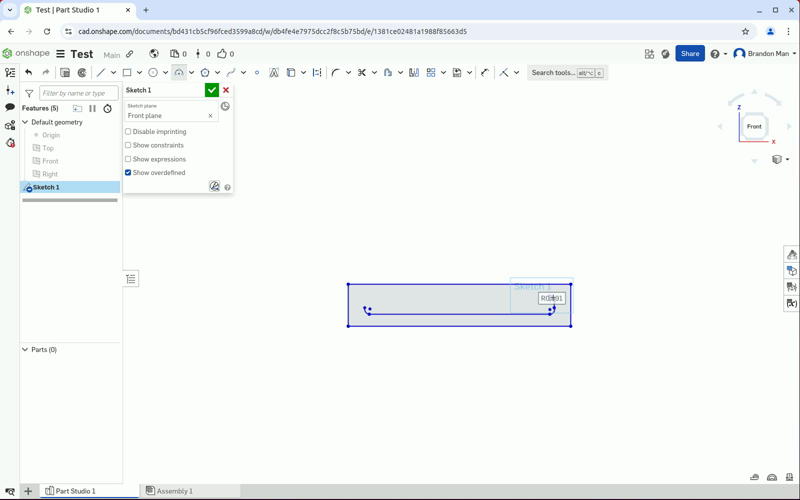
key(esc)
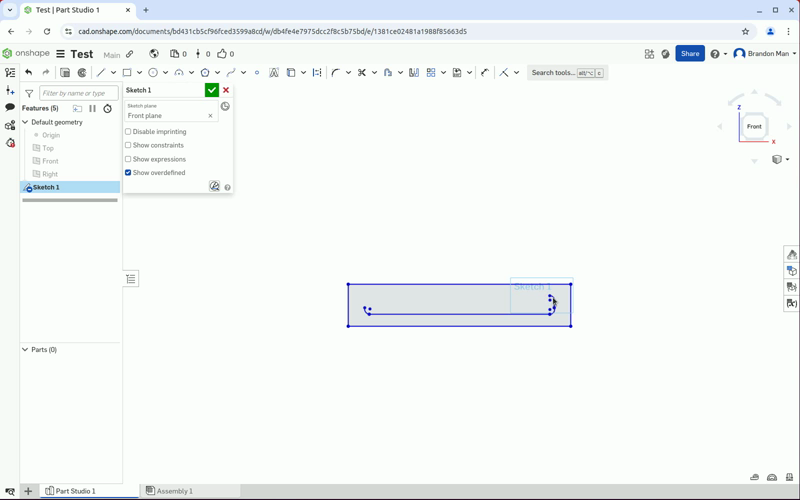
key(l)
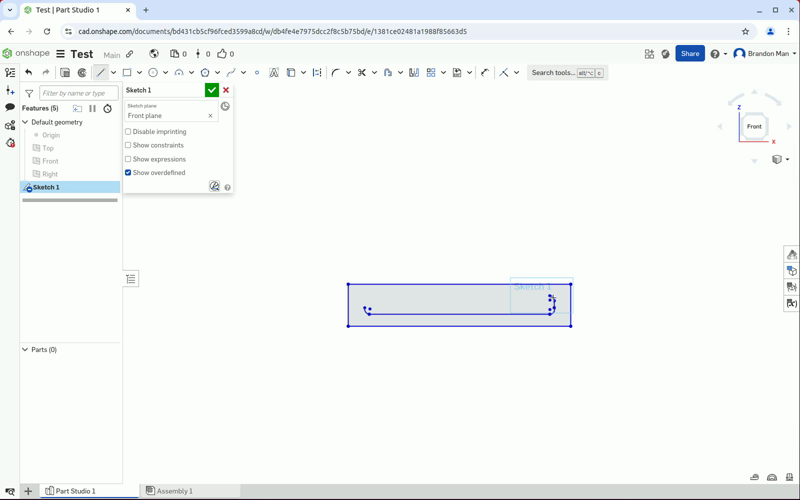
mouse_move(549, 295)
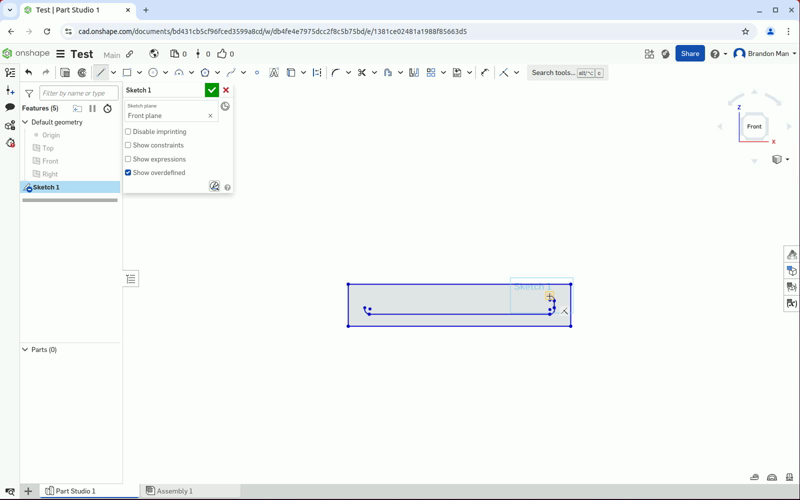
scroll(6)
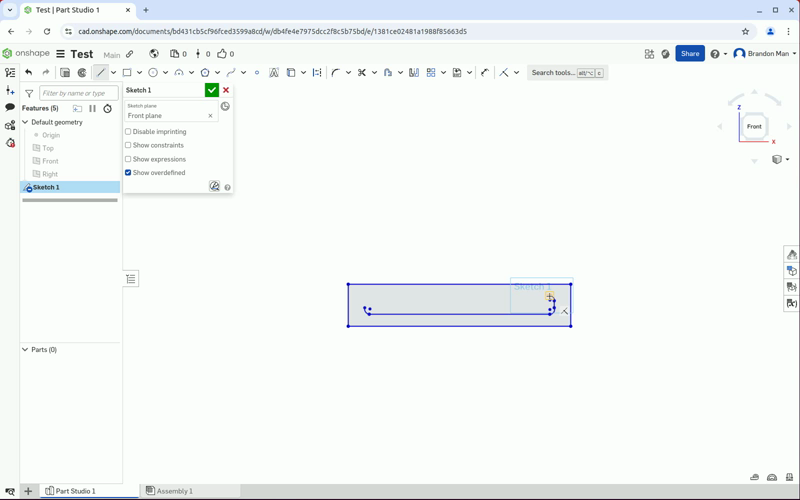
scroll(6)
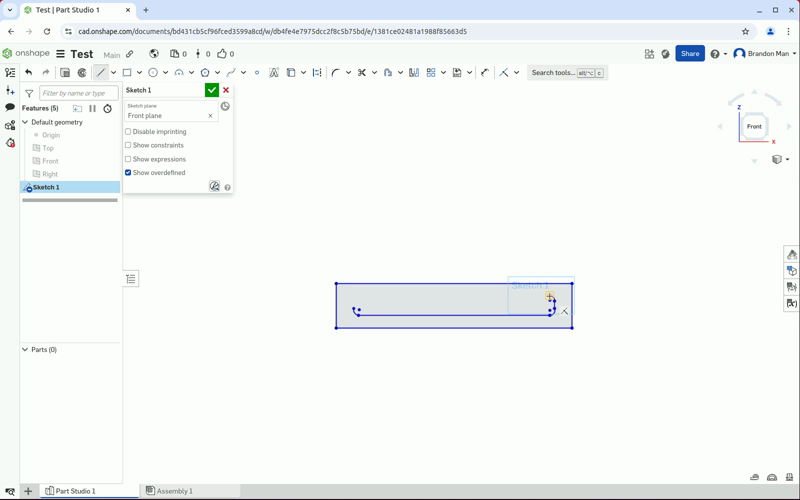
scroll(6)
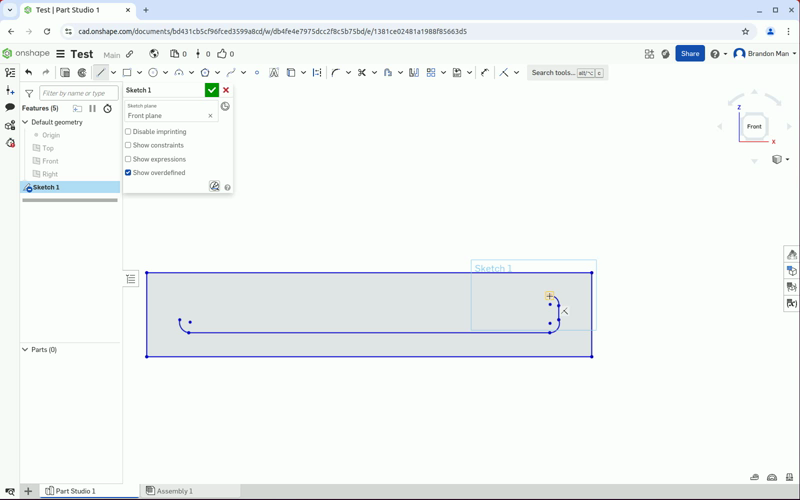
scroll(6)
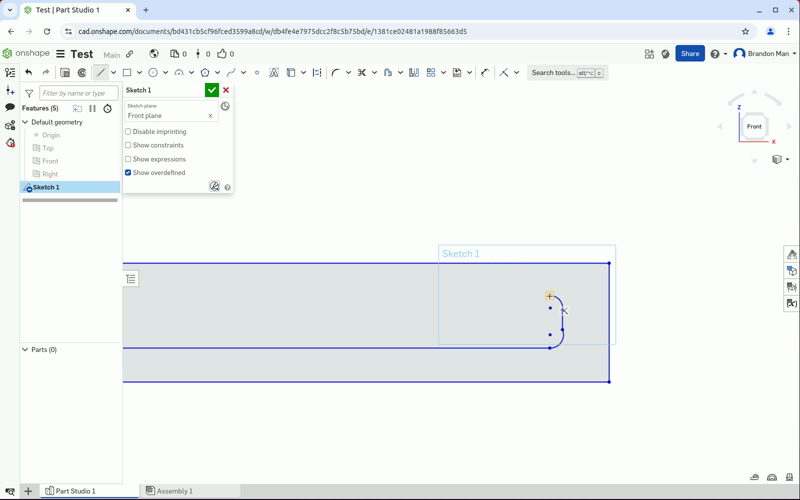
scroll(6)
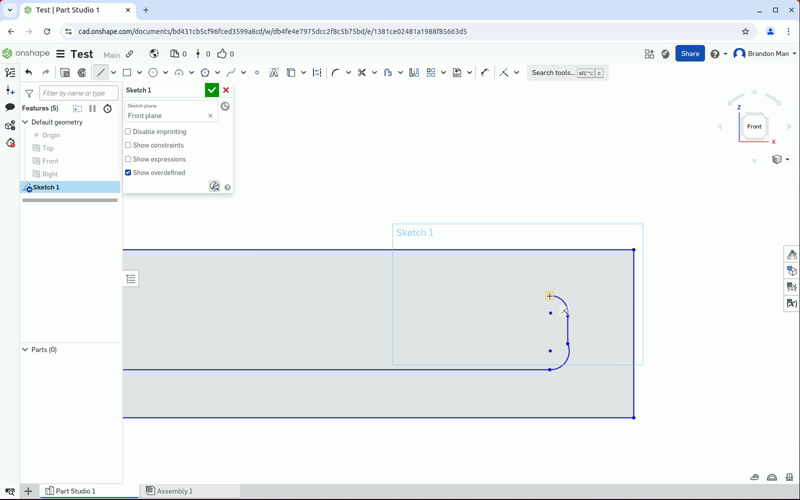
scroll(6)
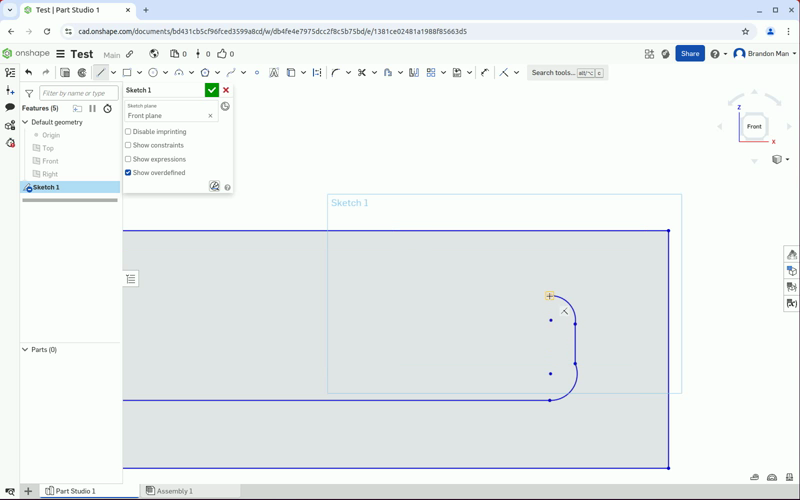
scroll(6)
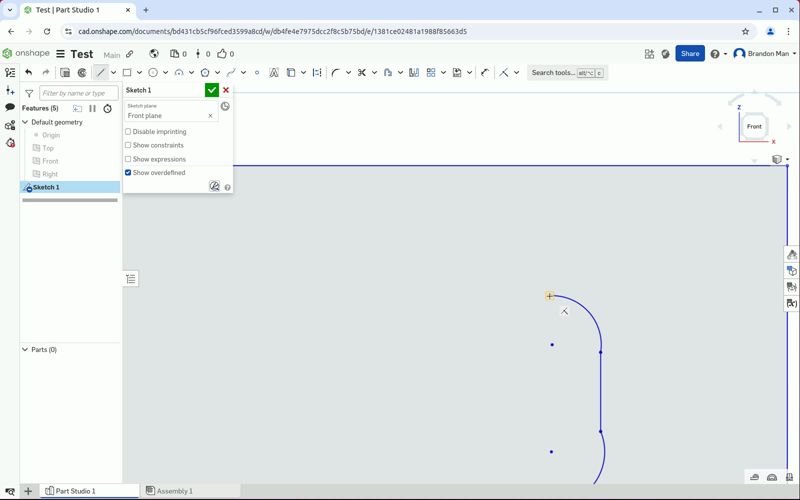
click(549, 295)
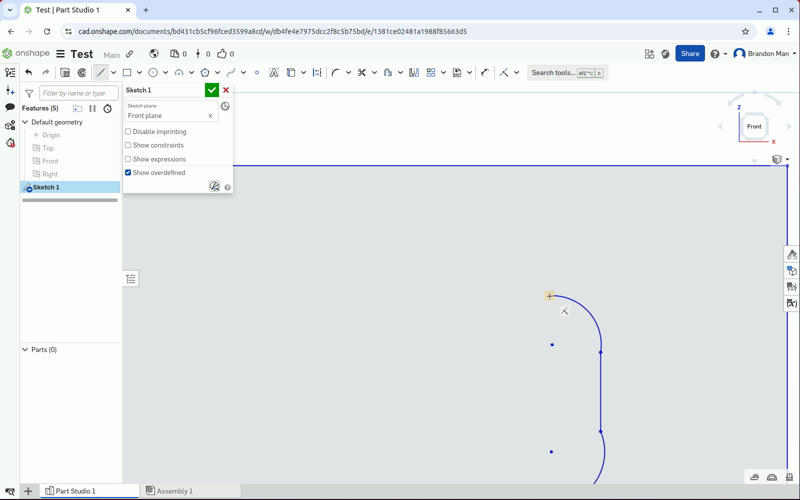
scroll(-6)
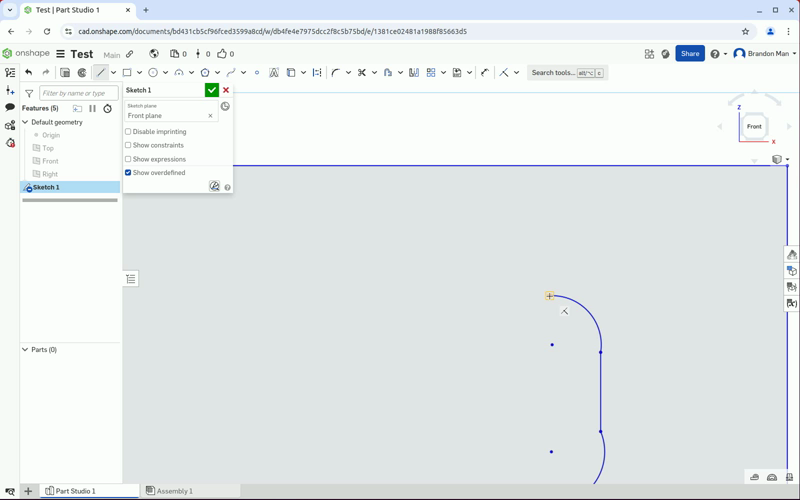
scroll(-6)
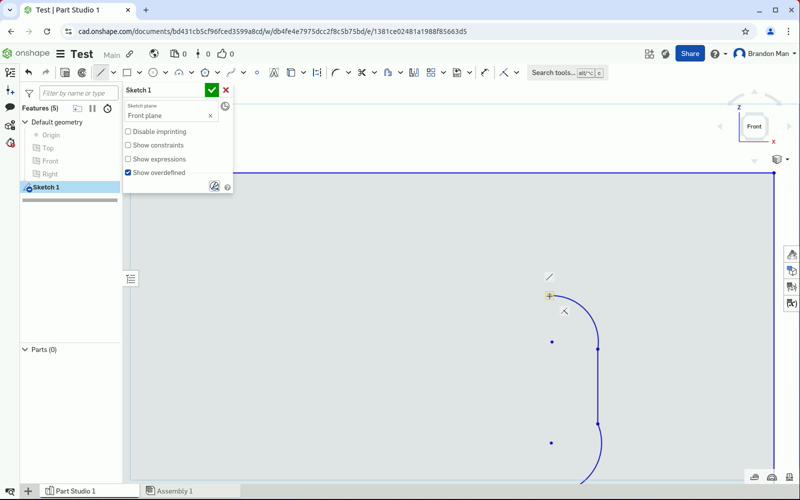
scroll(-6)
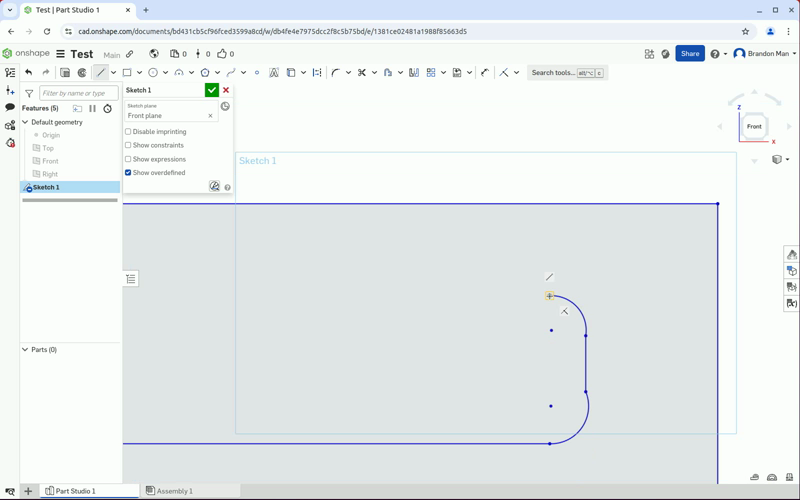
scroll(-6)
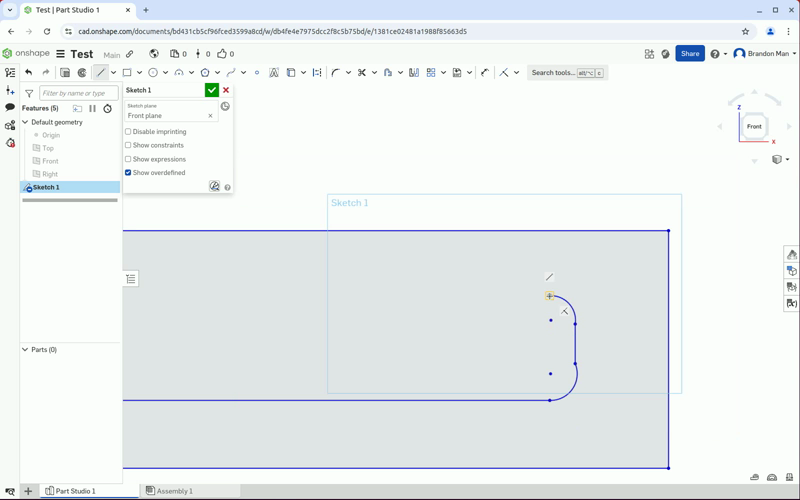
scroll(-6)
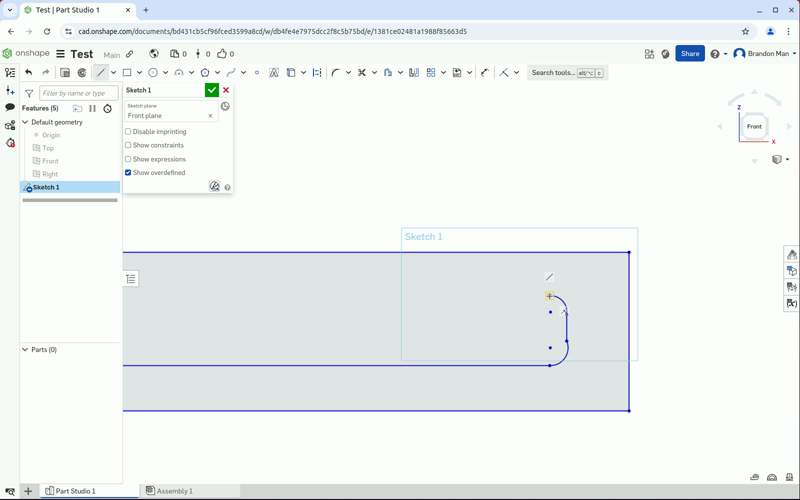
scroll(-6)
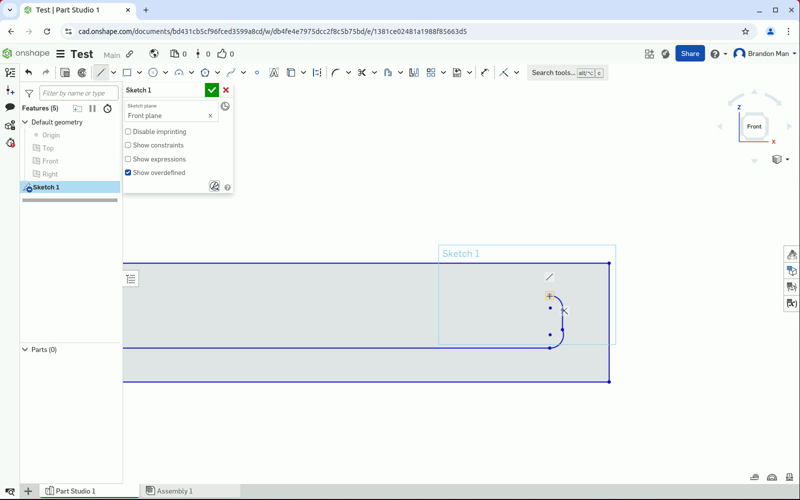
scroll(-6)
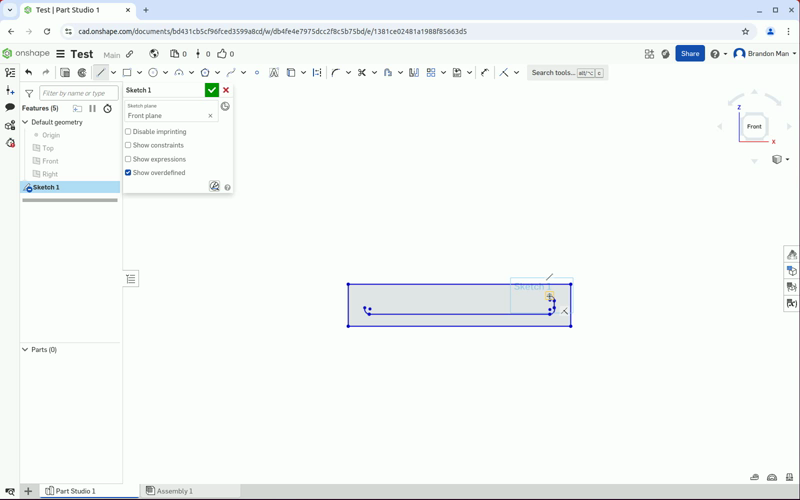
key_down(shift)
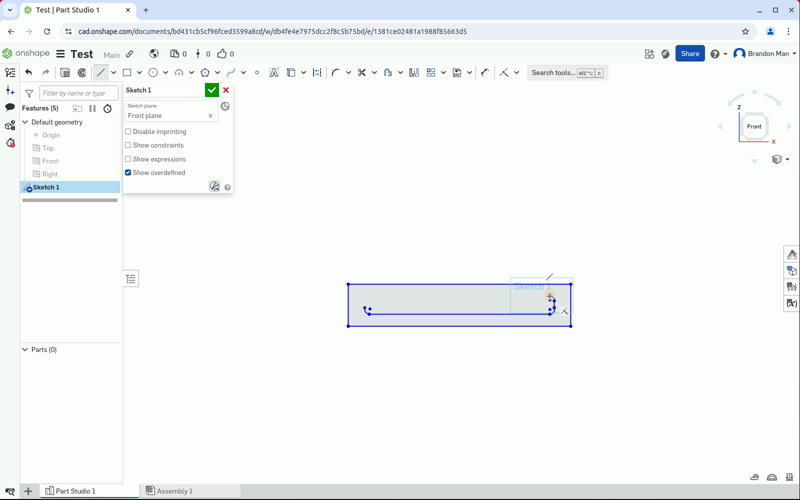
mouse_move(369, 295)
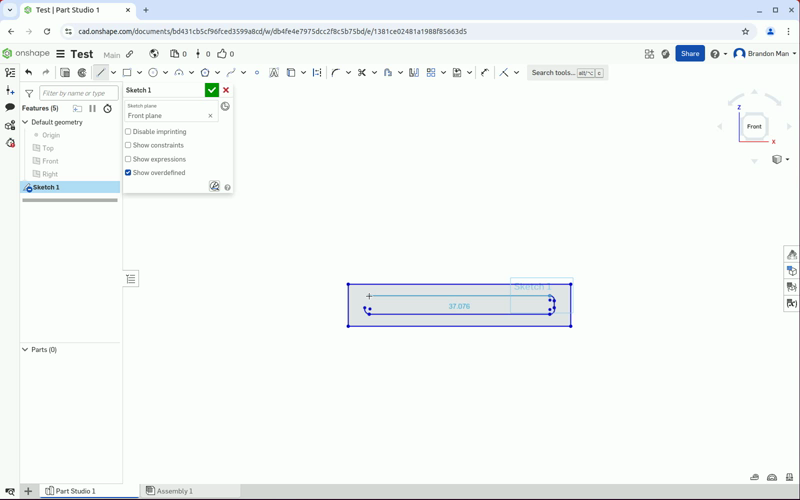
click(369, 295)
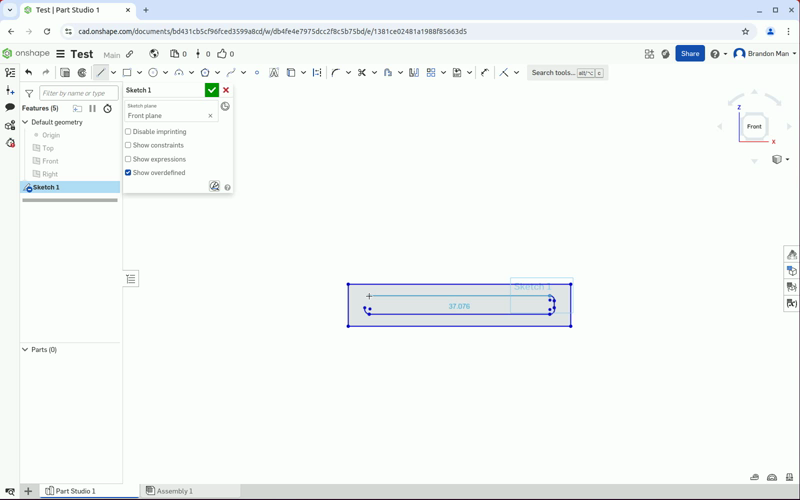
key_up(shift)
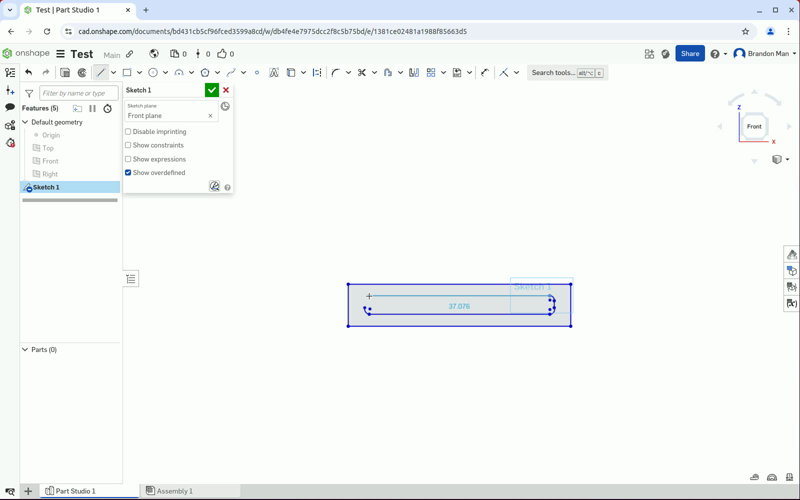
key(esc)
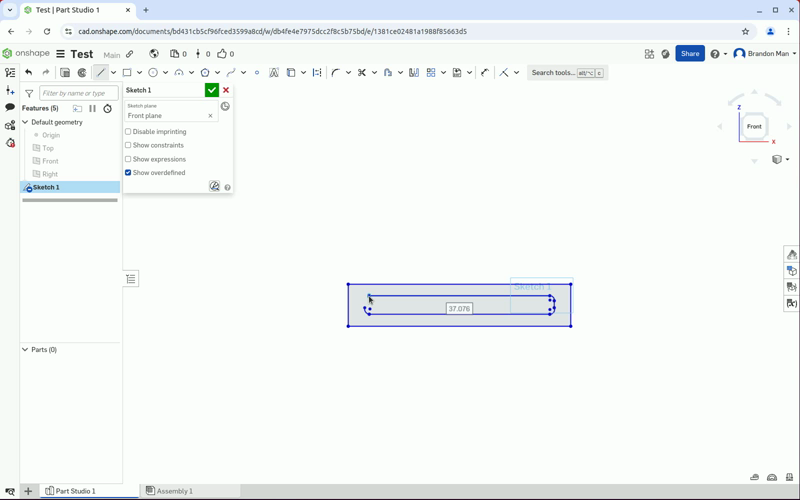
key(a)
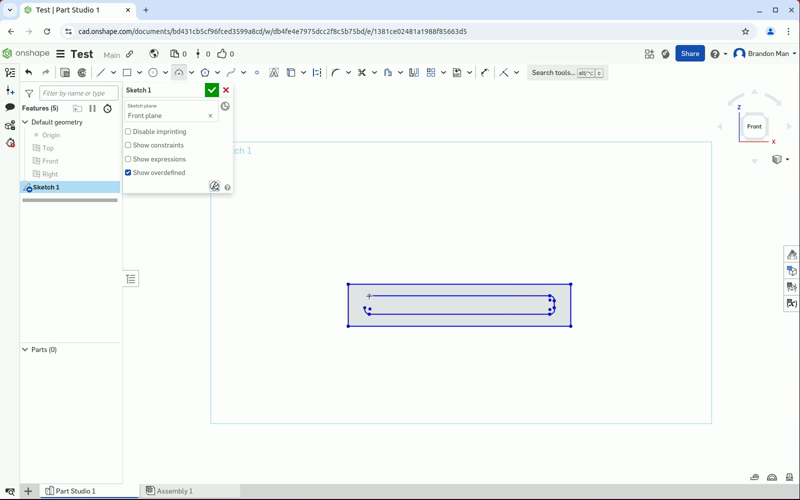
mouse_move(369, 295)
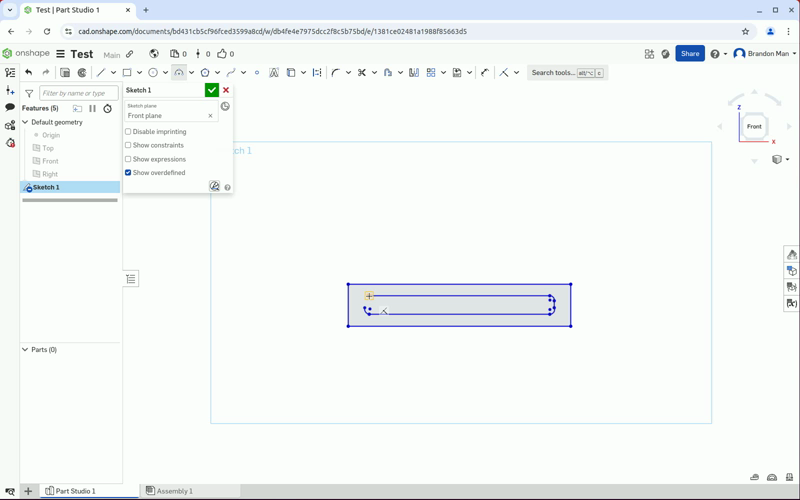
click(369, 295)
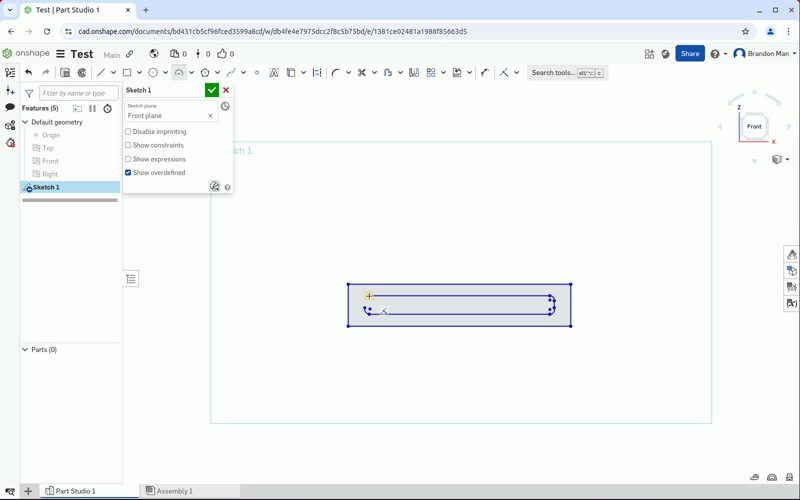
key_down(shift)
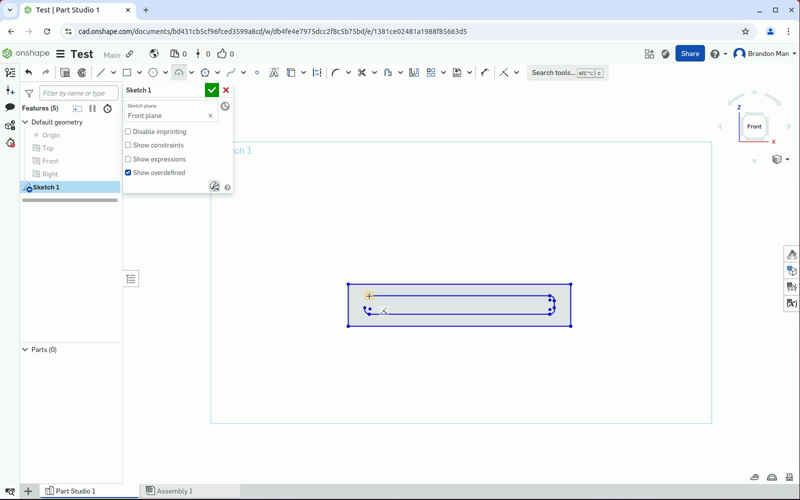
mouse_move(364, 300)
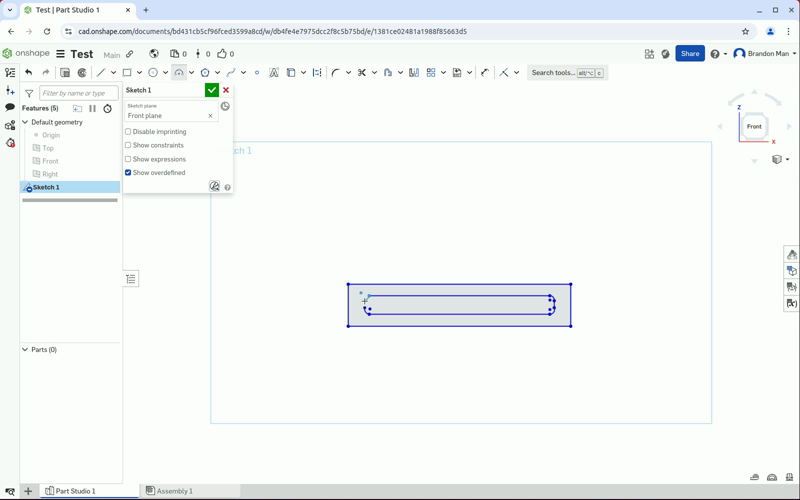
scroll(6)
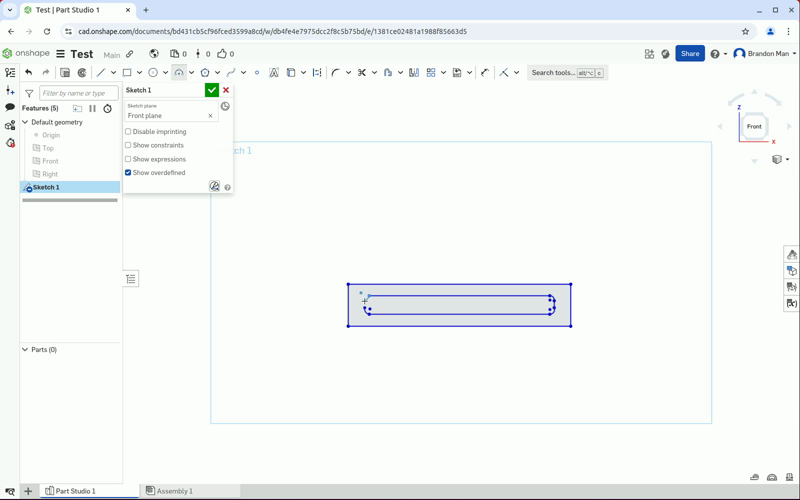
scroll(6)
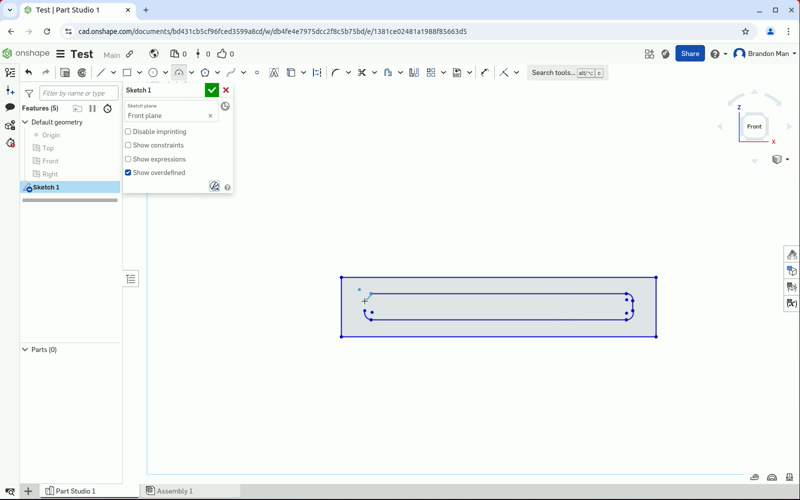
scroll(6)
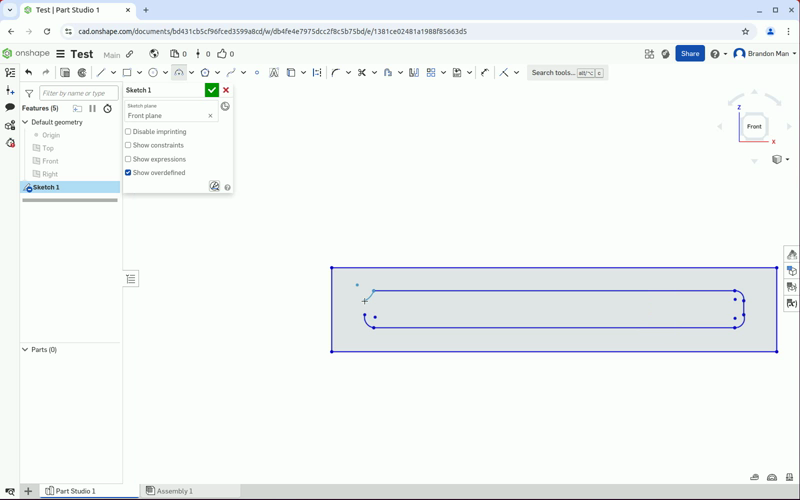
scroll(6)
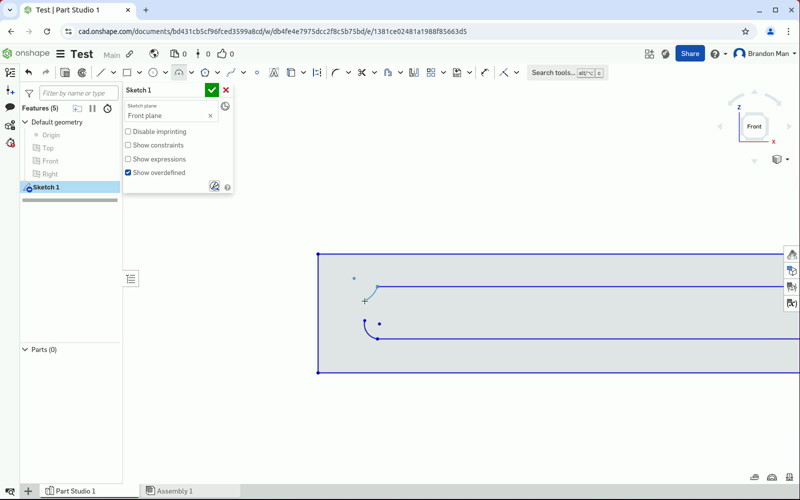
scroll(6)
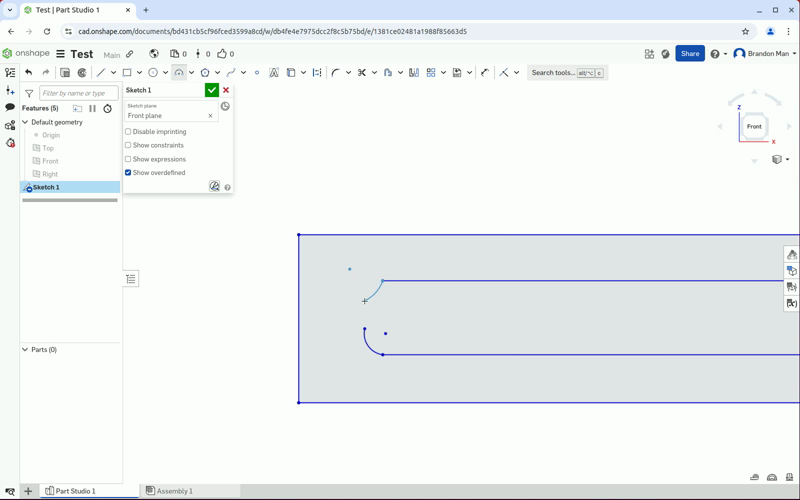
scroll(6)
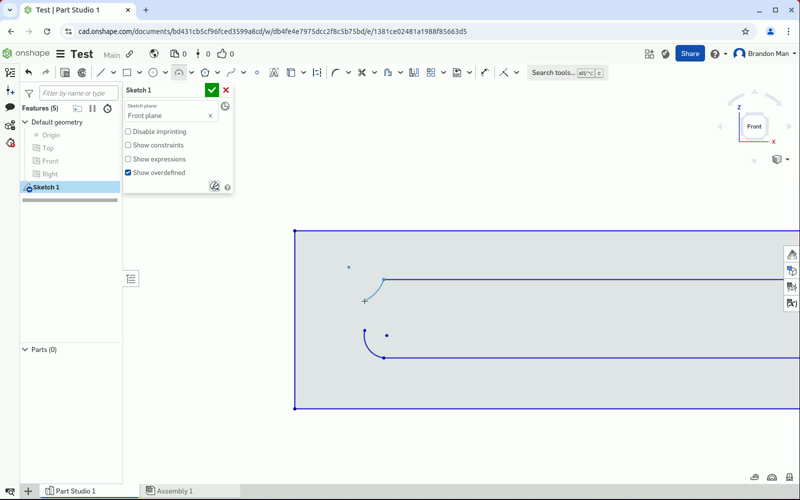
scroll(6)
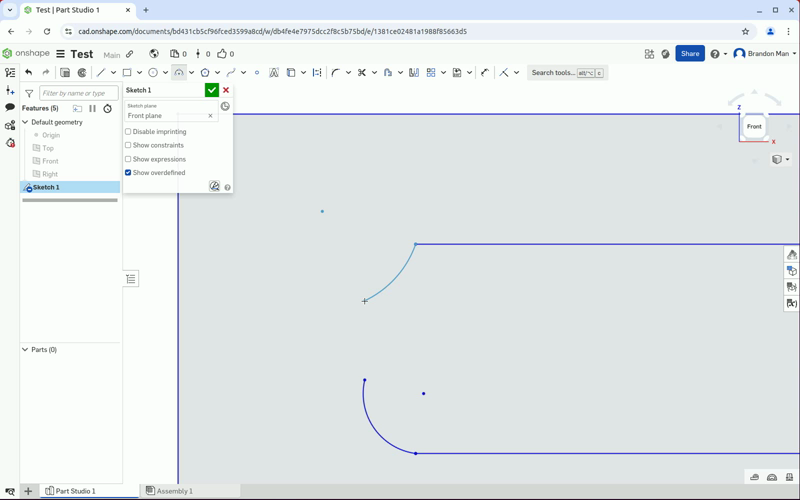
click(364, 300)
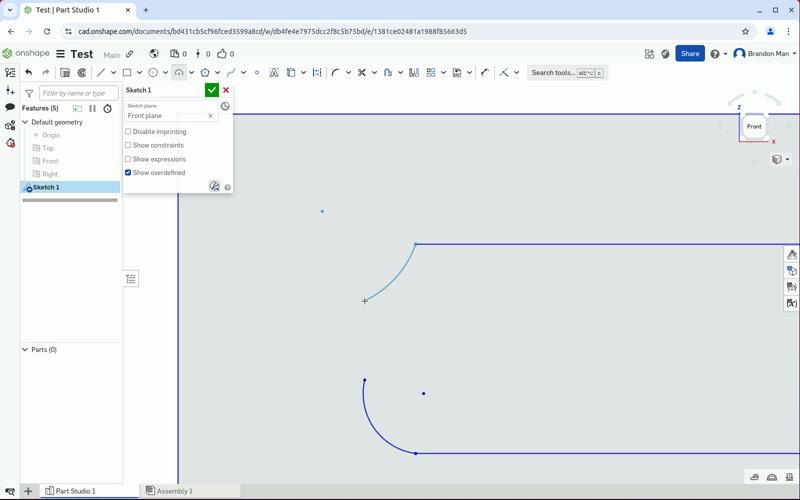
scroll(-6)
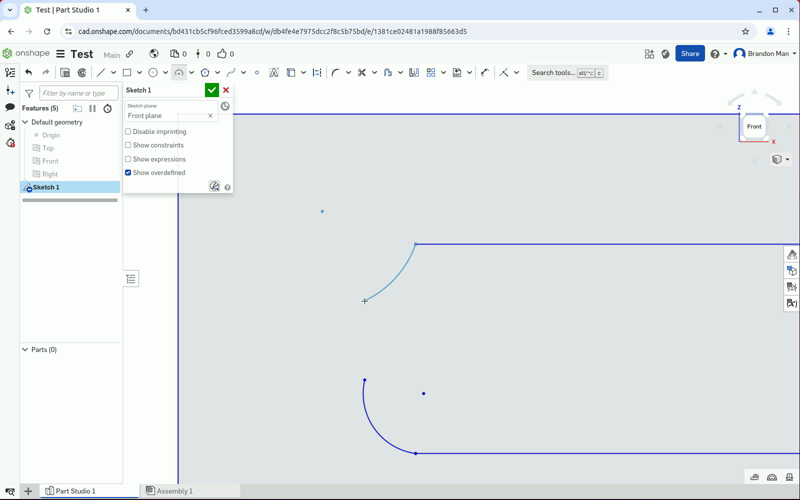
scroll(-6)
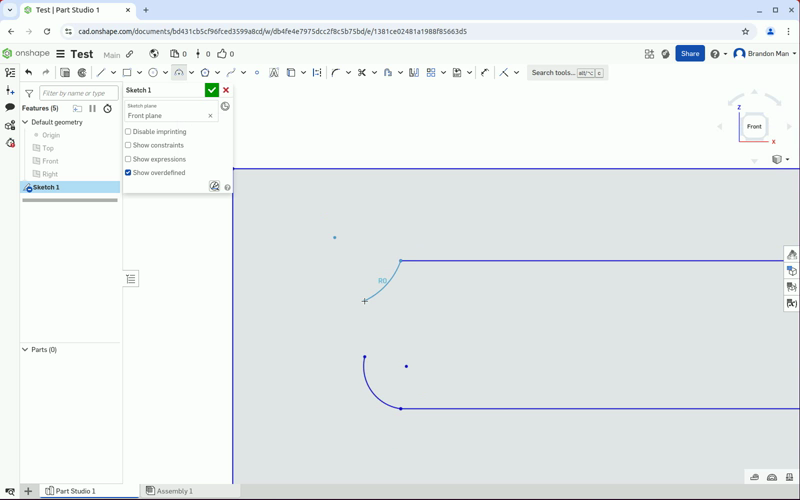
scroll(-6)
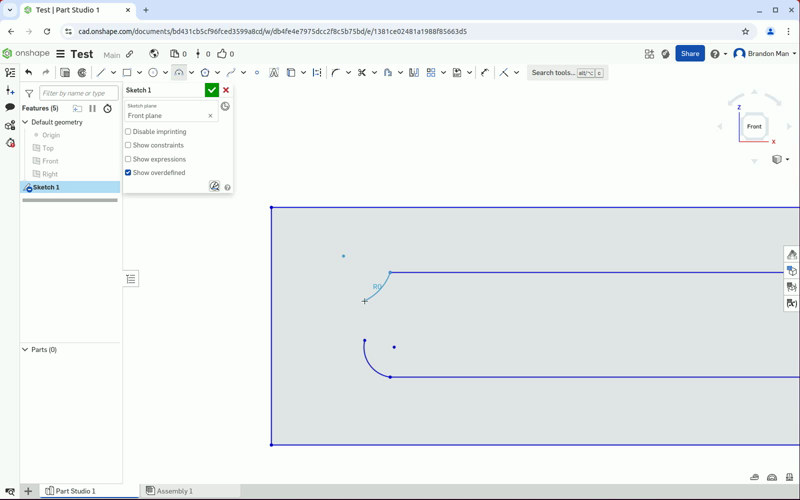
scroll(-6)
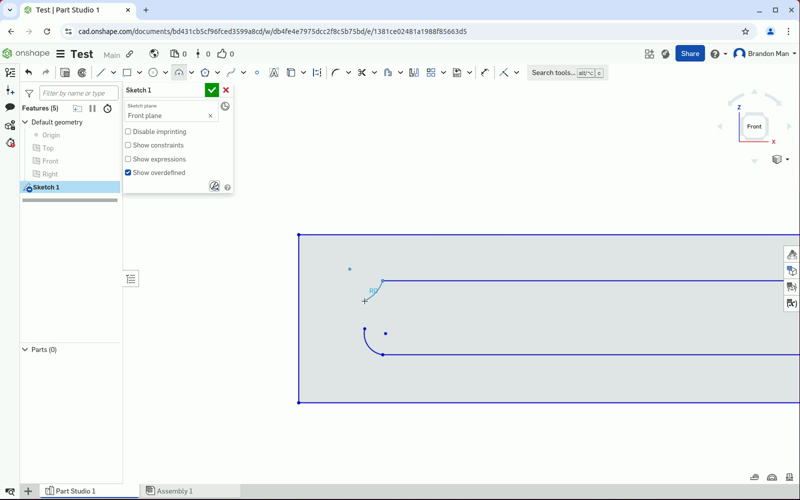
scroll(-6)
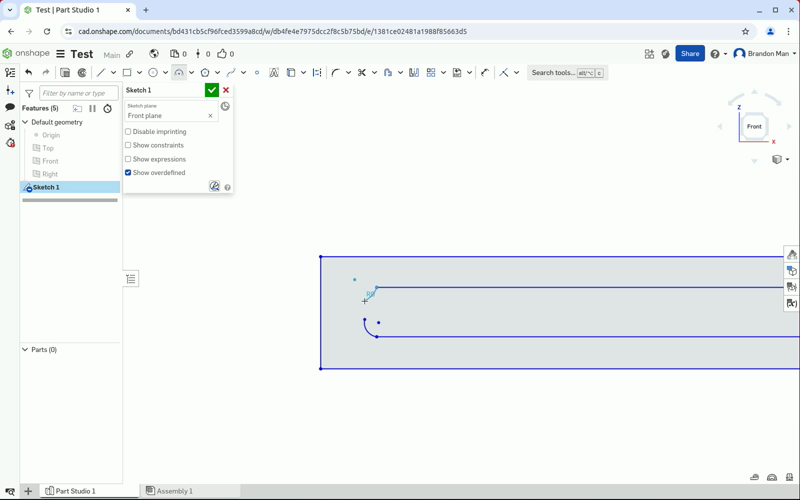
scroll(-6)
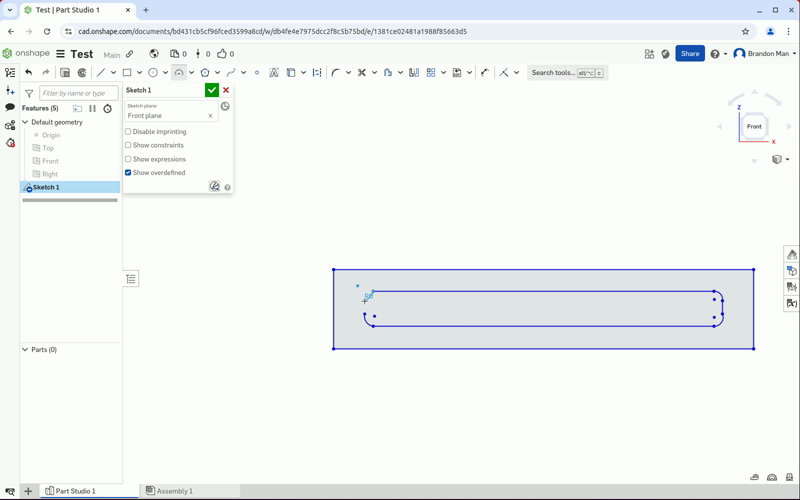
scroll(-6)
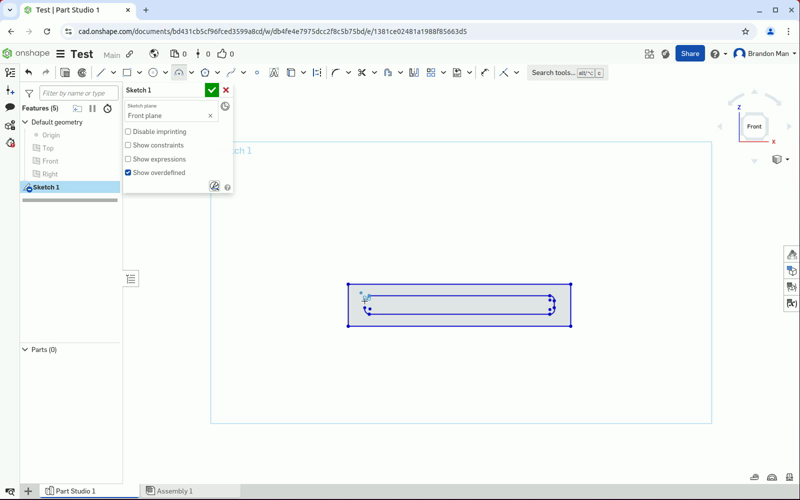
mouse_move(365, 297)
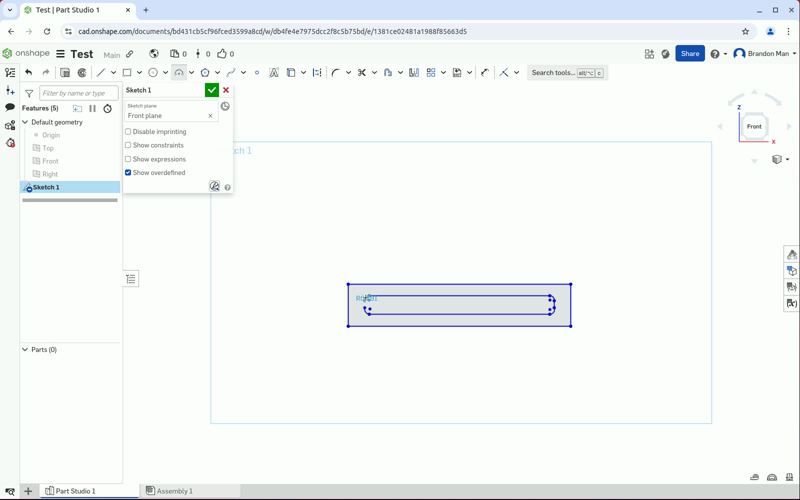
scroll(6)
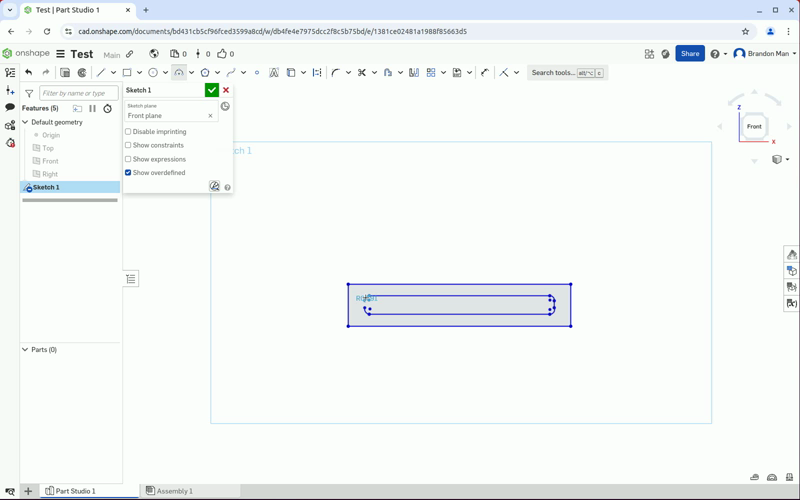
scroll(6)
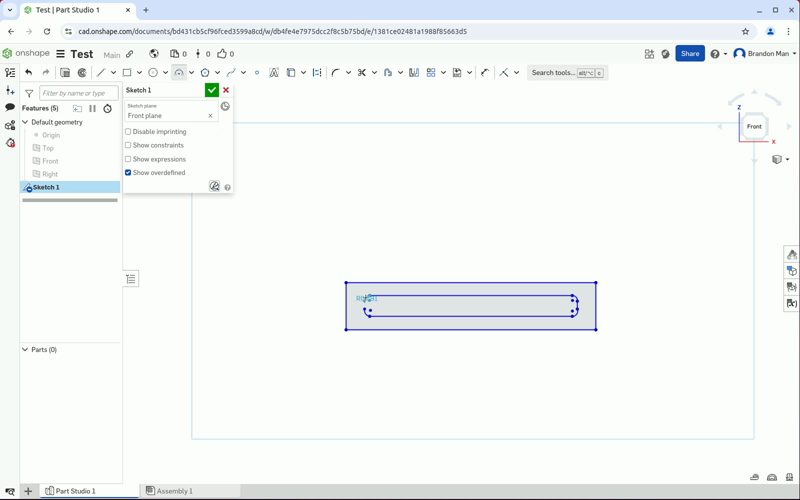
scroll(6)
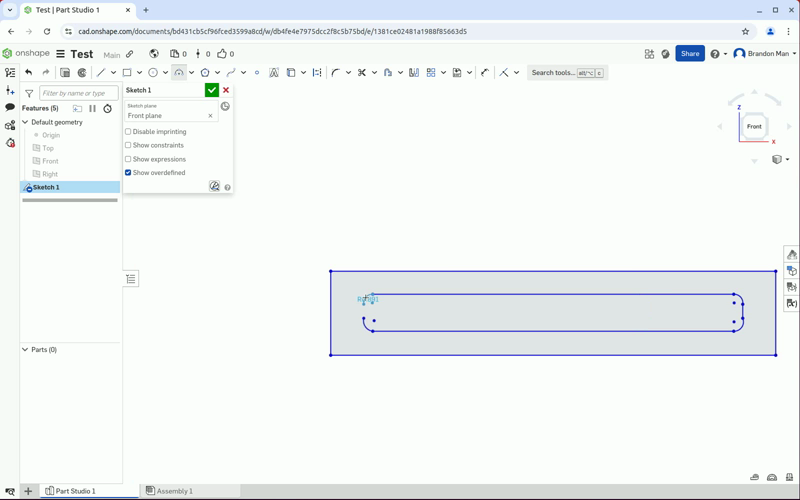
scroll(6)
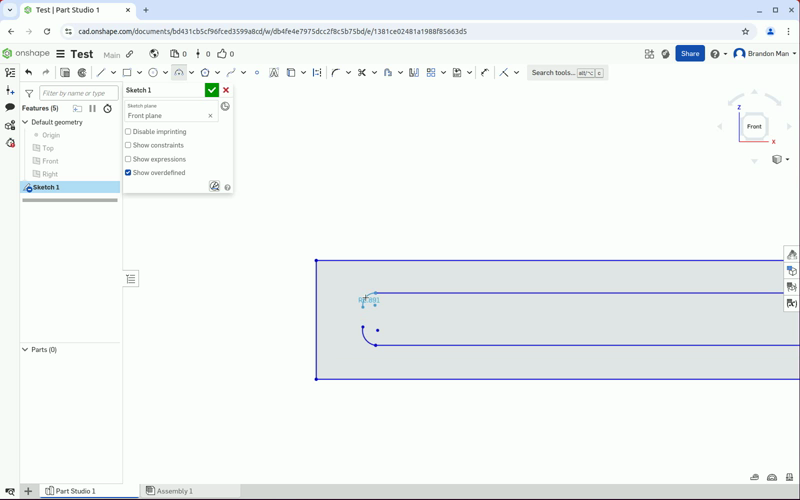
scroll(6)
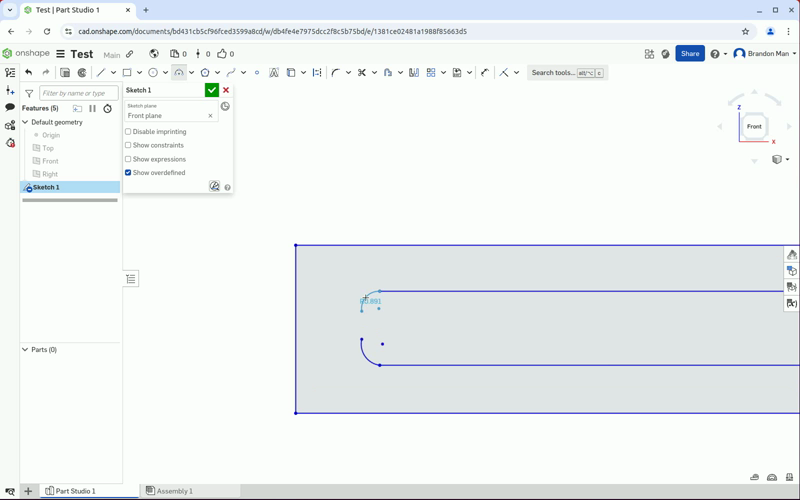
scroll(6)
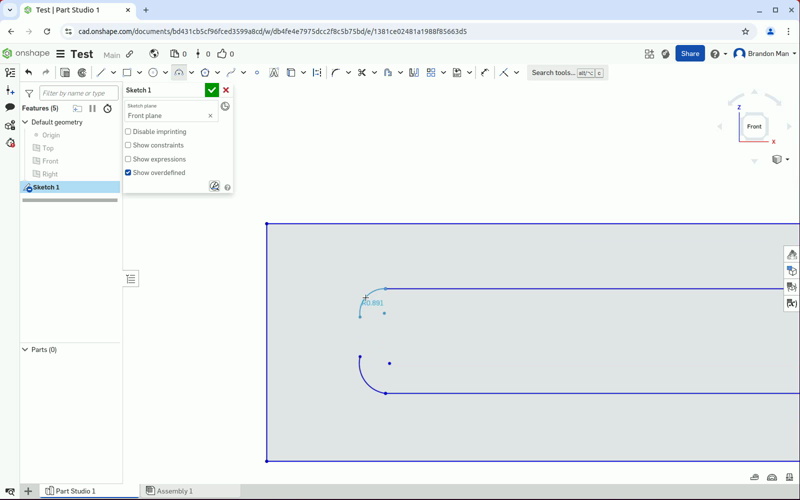
scroll(6)
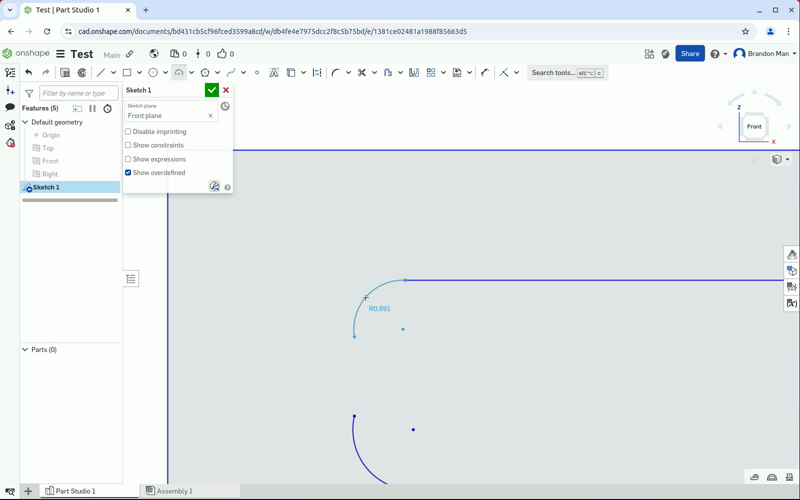
click(365, 297)
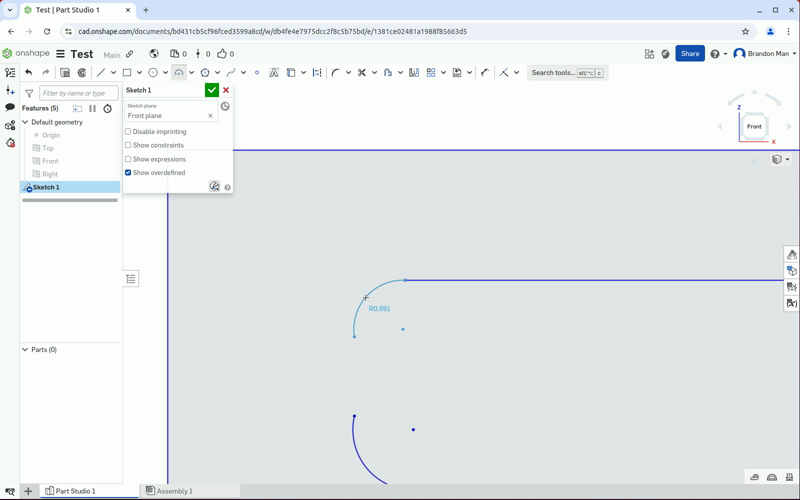
scroll(-6)
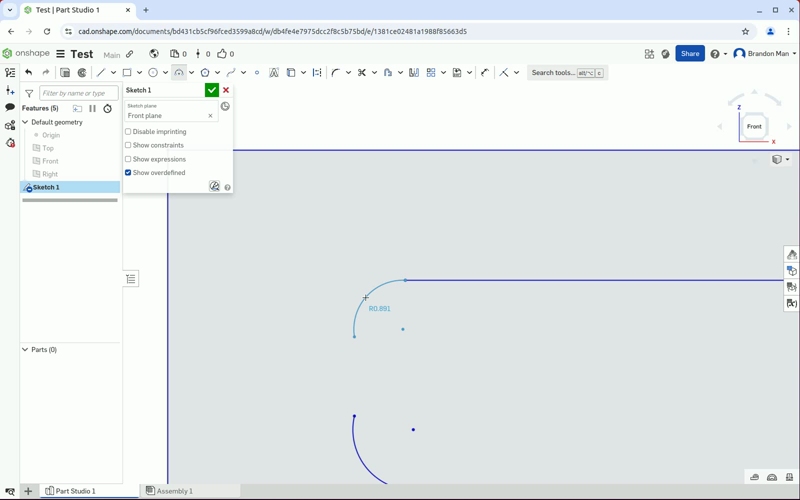
scroll(-6)
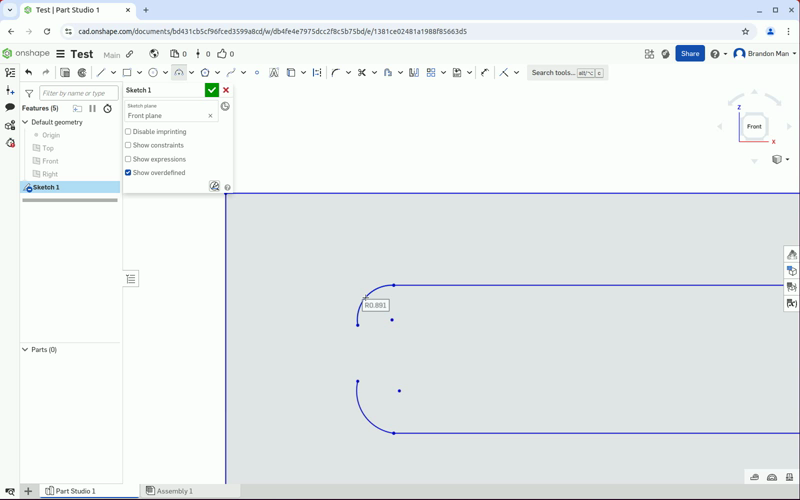
scroll(-6)
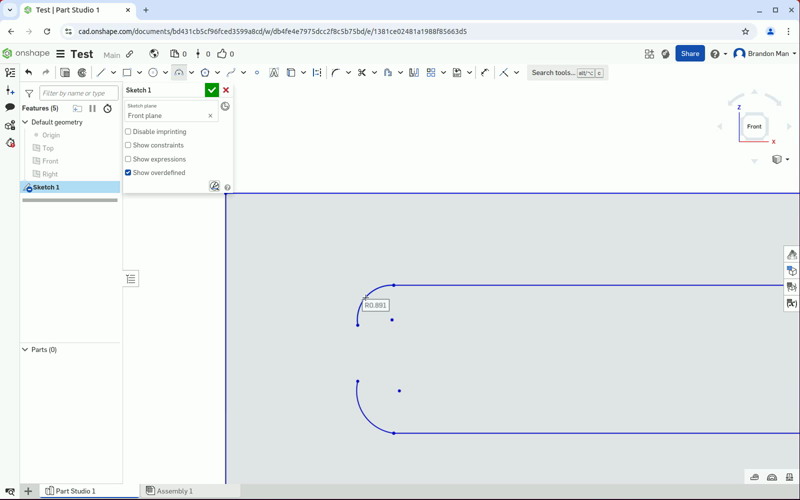
scroll(-6)
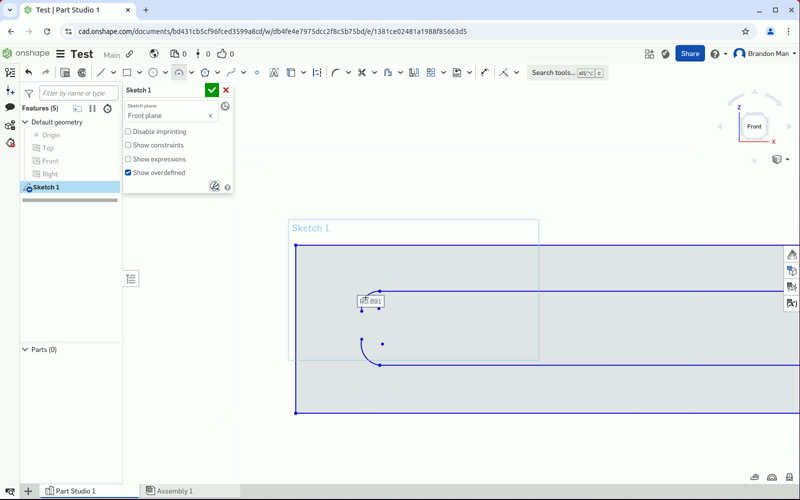
scroll(-6)
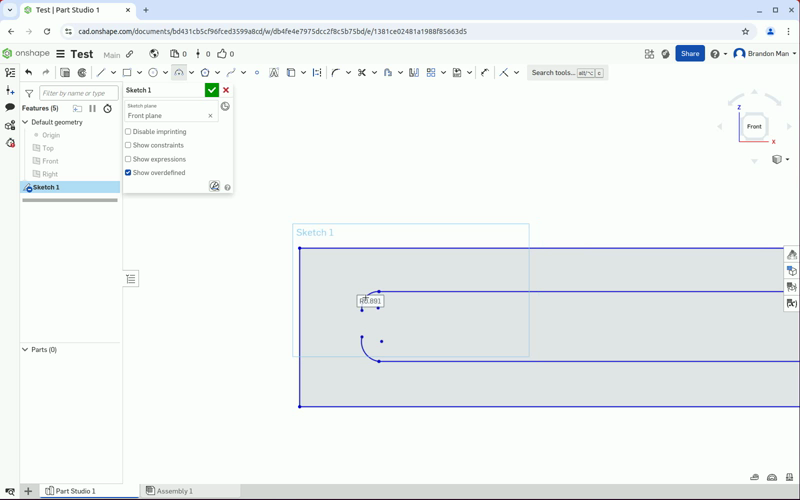
scroll(-6)
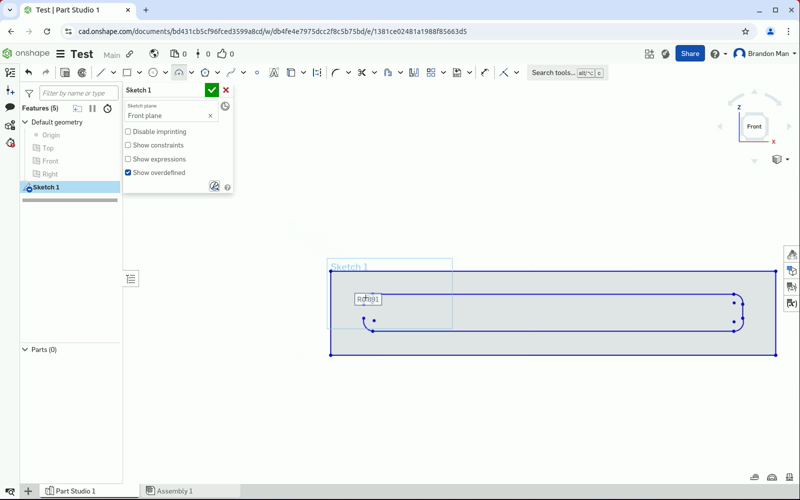
scroll(-6)
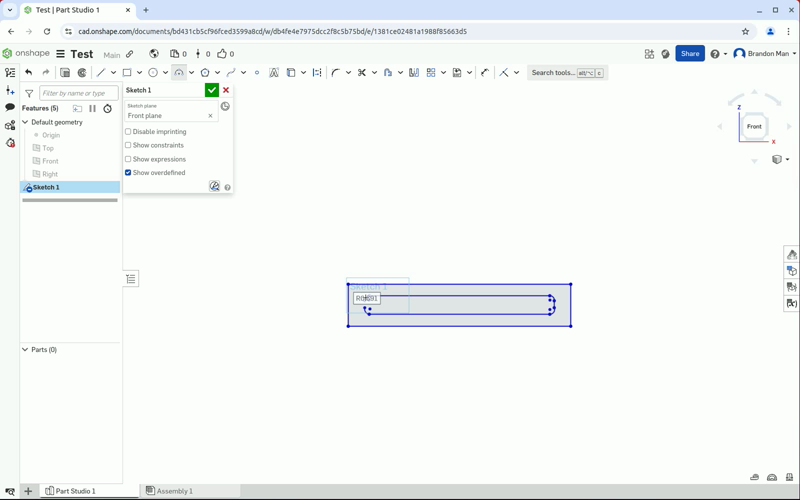
key_up(shift)
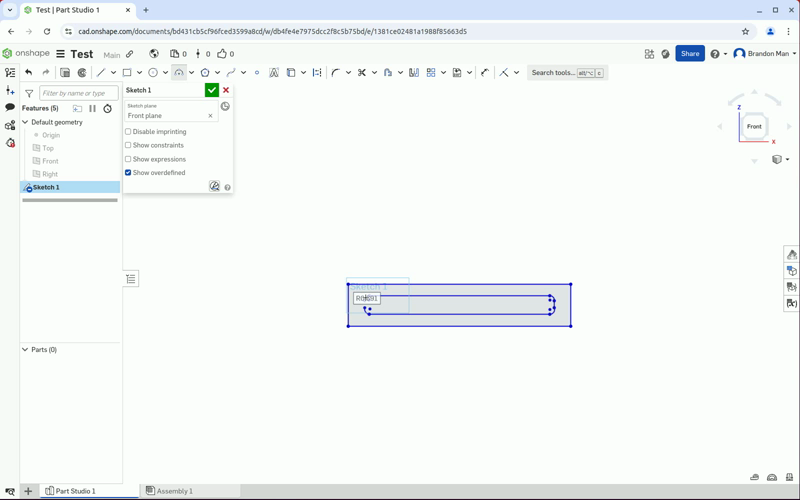
key(esc)
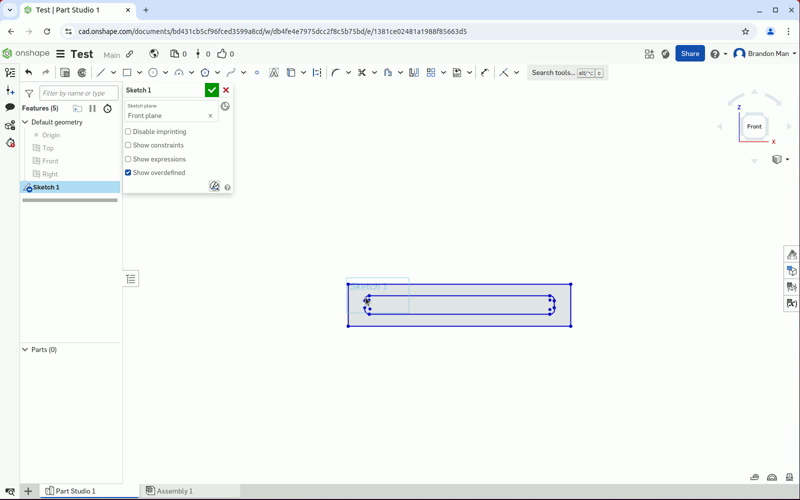
key(l)
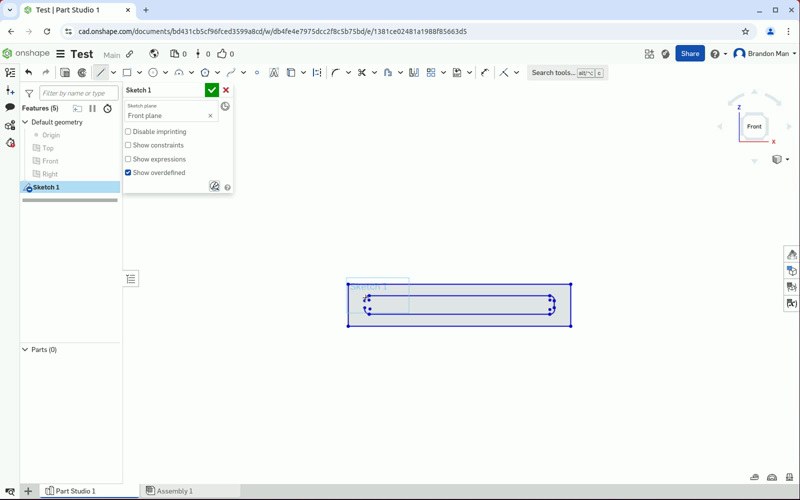
mouse_move(364, 300)
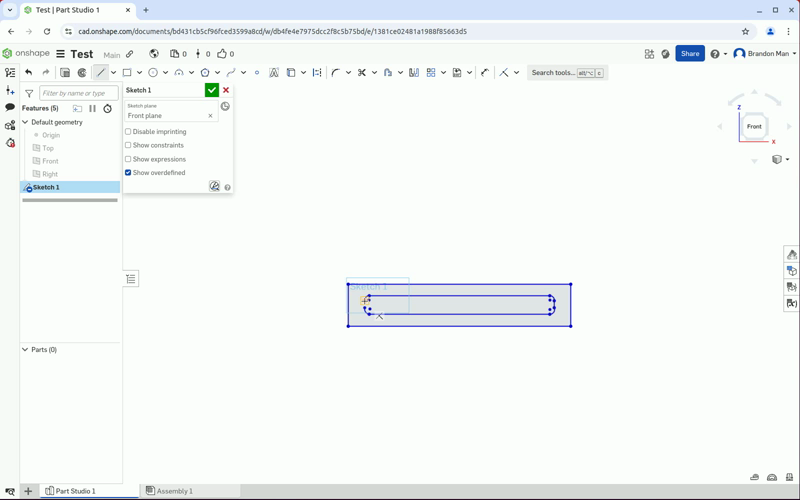
scroll(6)
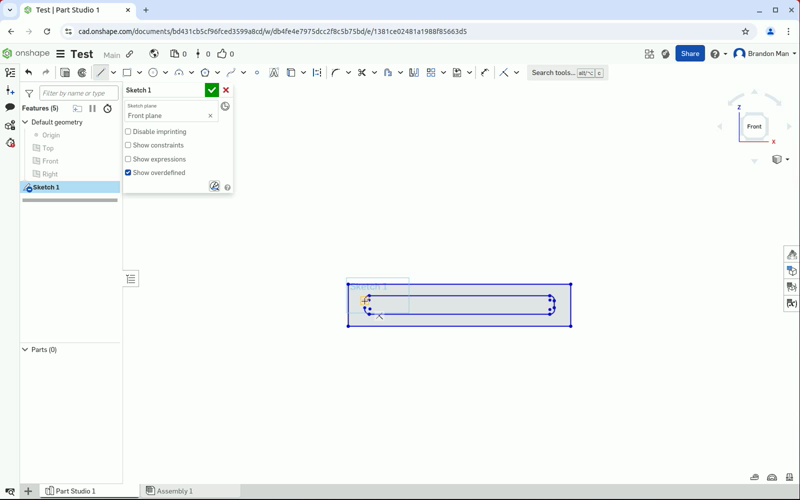
scroll(6)
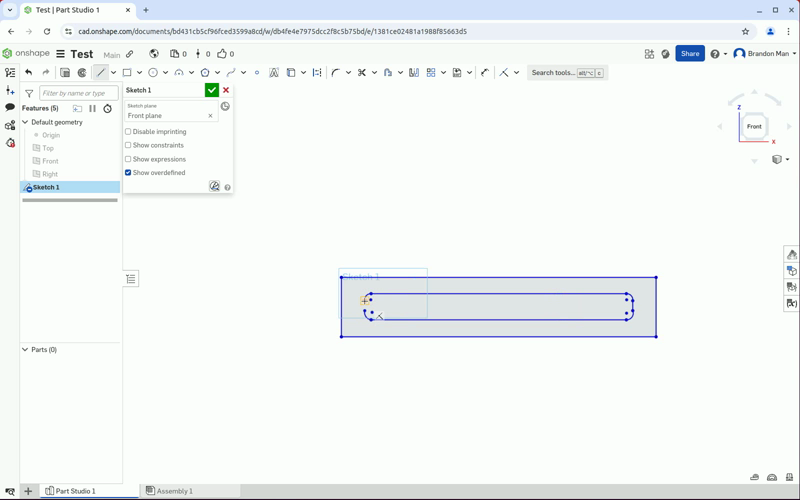
scroll(6)
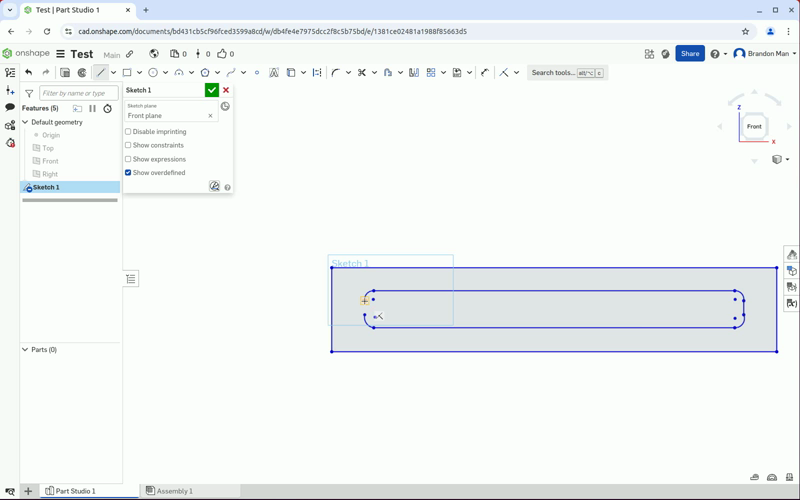
scroll(6)
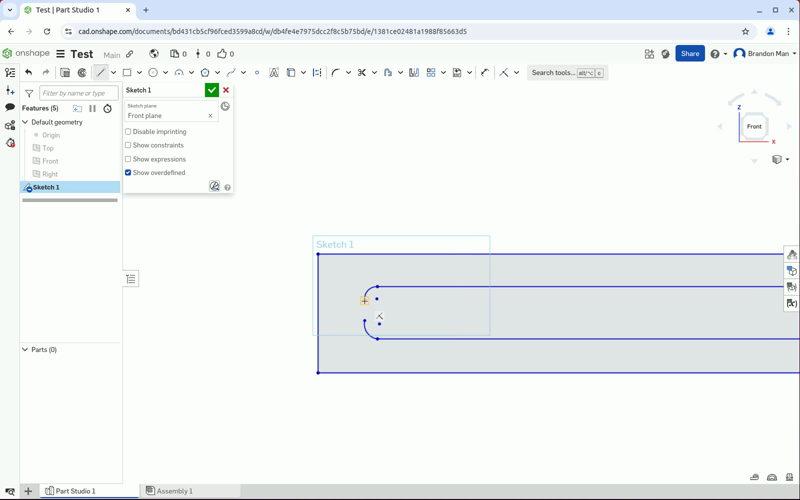
scroll(6)
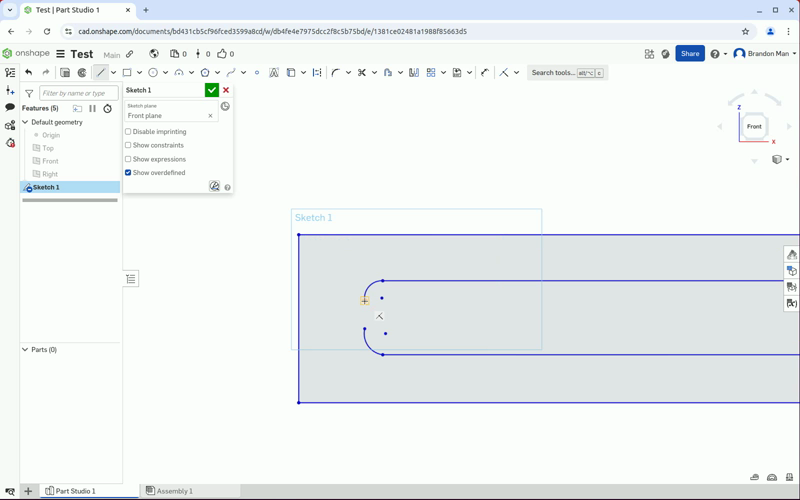
scroll(6)
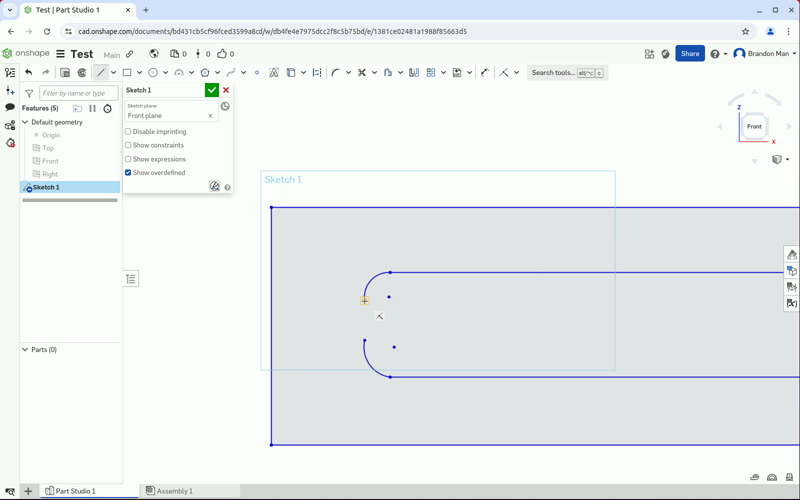
scroll(6)
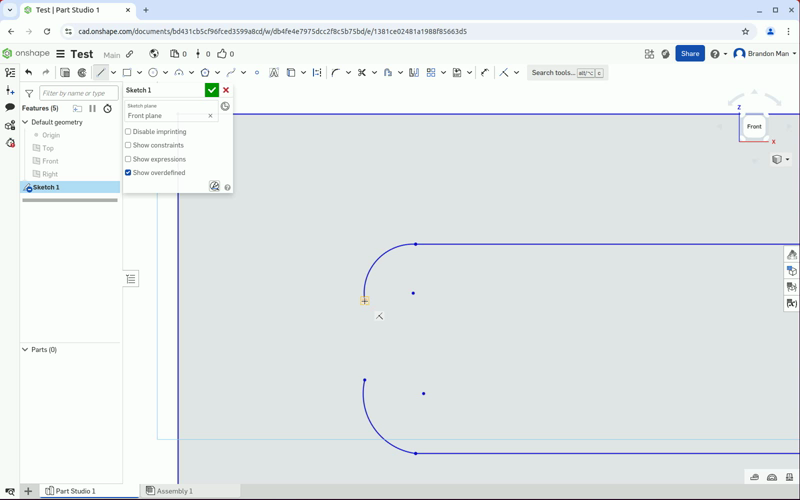
click(364, 300)
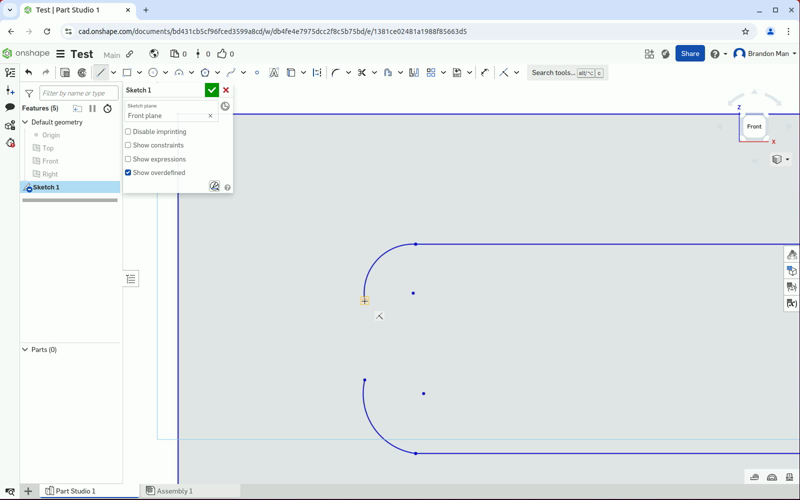
scroll(-6)
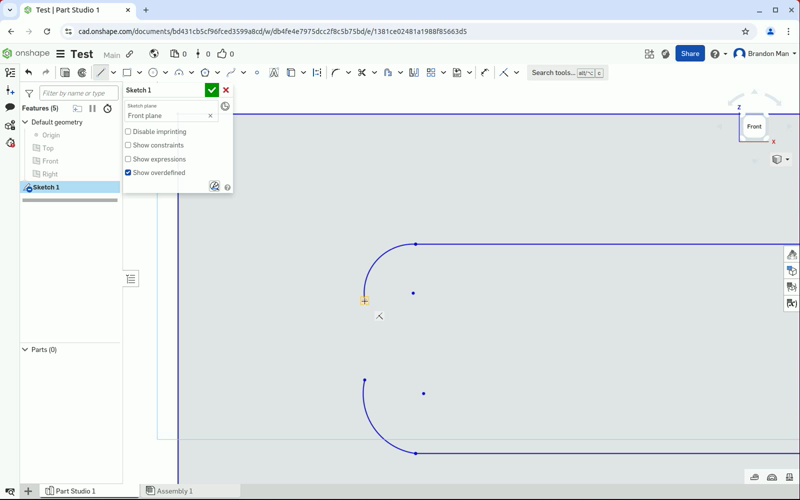
scroll(-6)
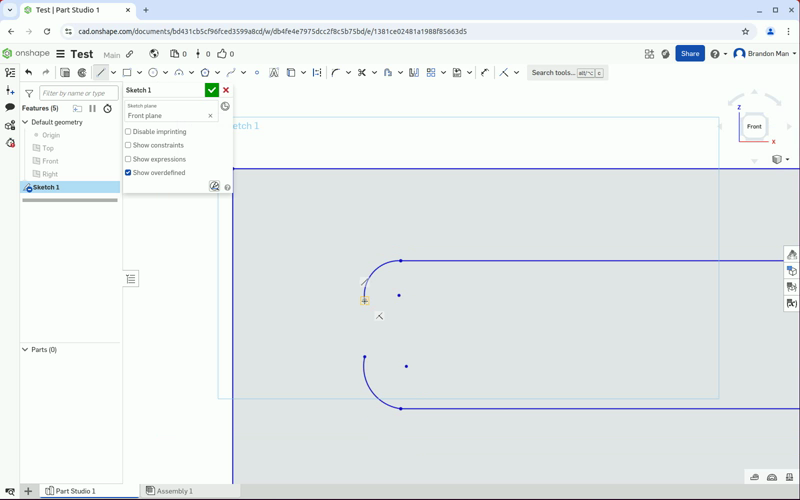
scroll(-6)
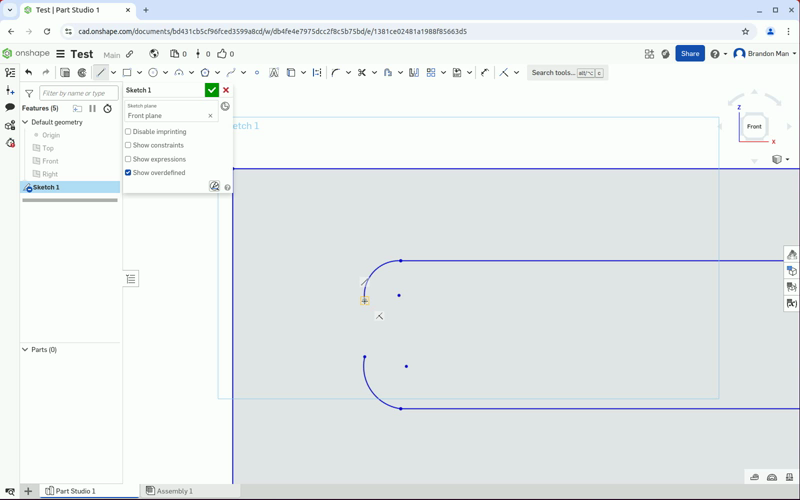
scroll(-6)
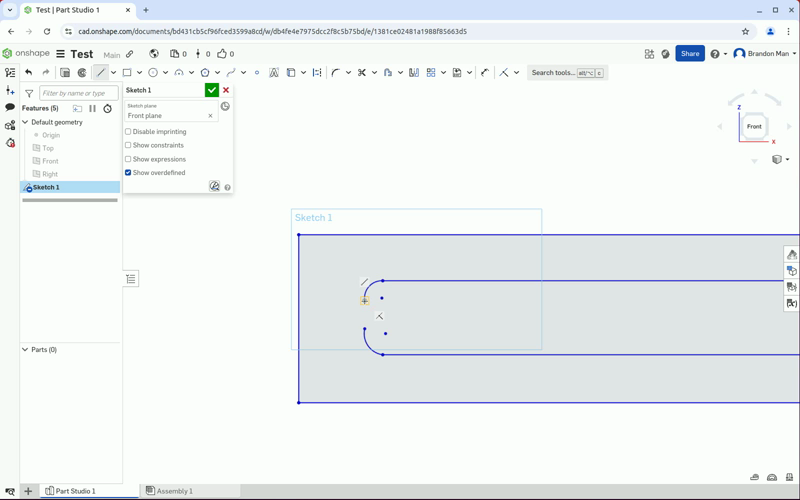
scroll(-6)
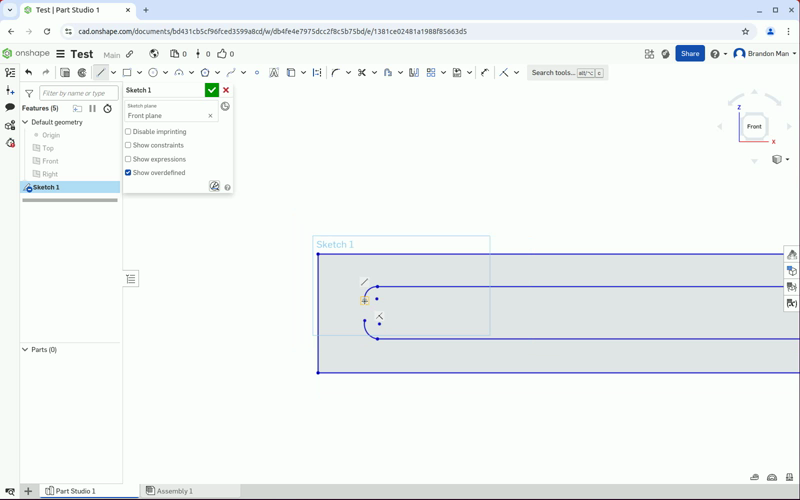
scroll(-6)
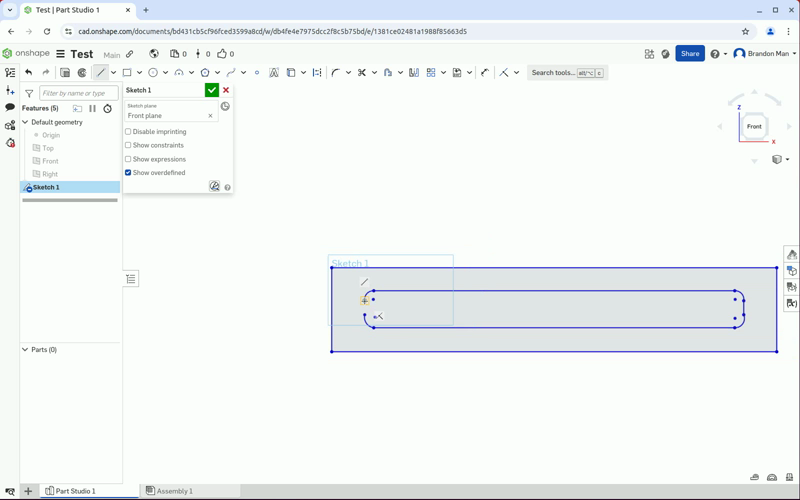
scroll(-6)
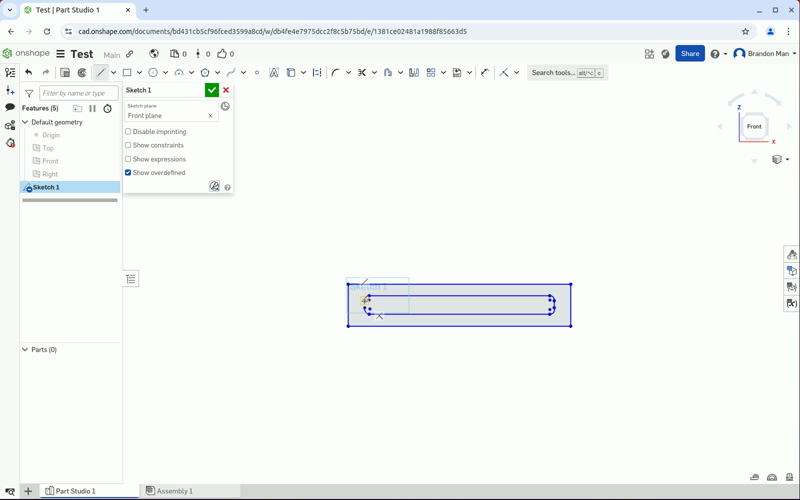
mouse_move(394, 300)
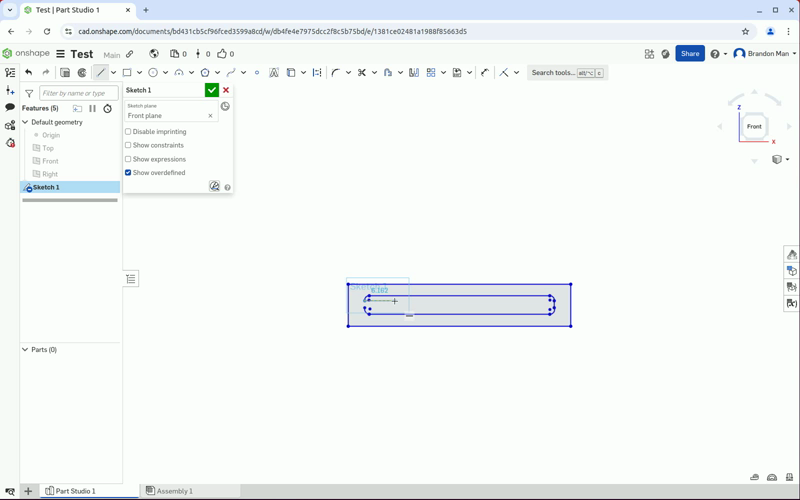
key_down(shift)
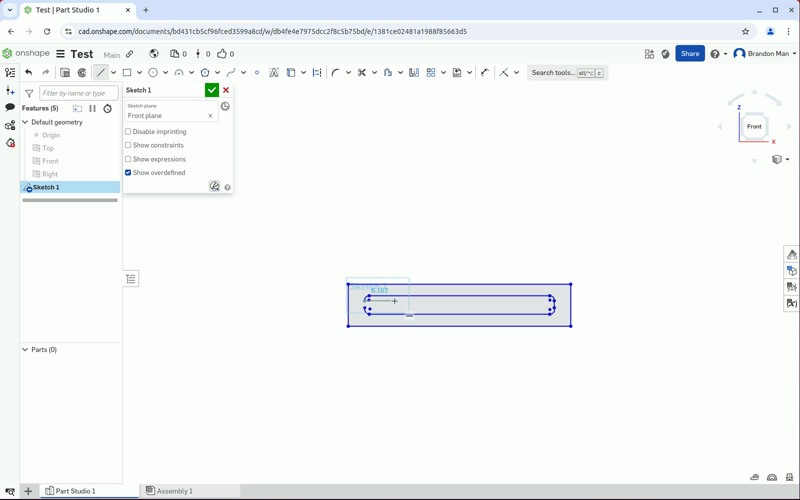
mouse_move(364, 307)
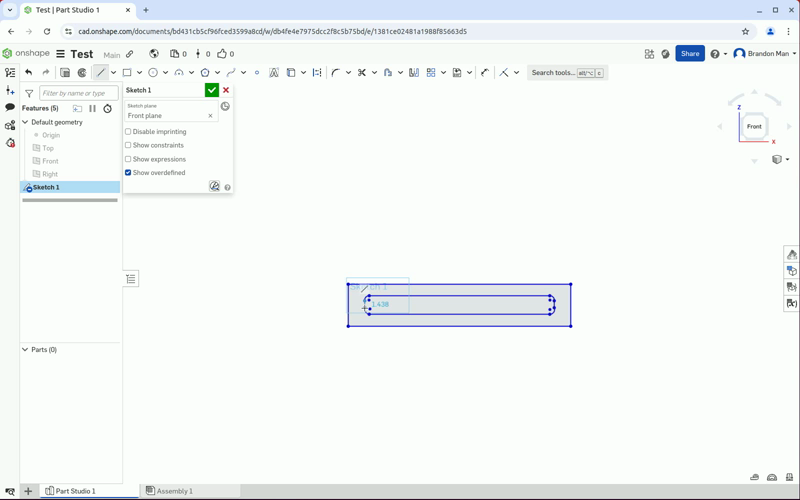
scroll(6)
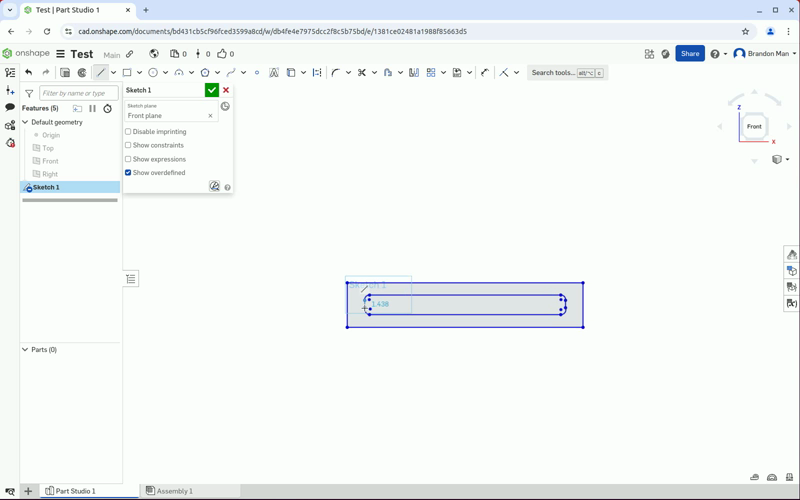
scroll(6)
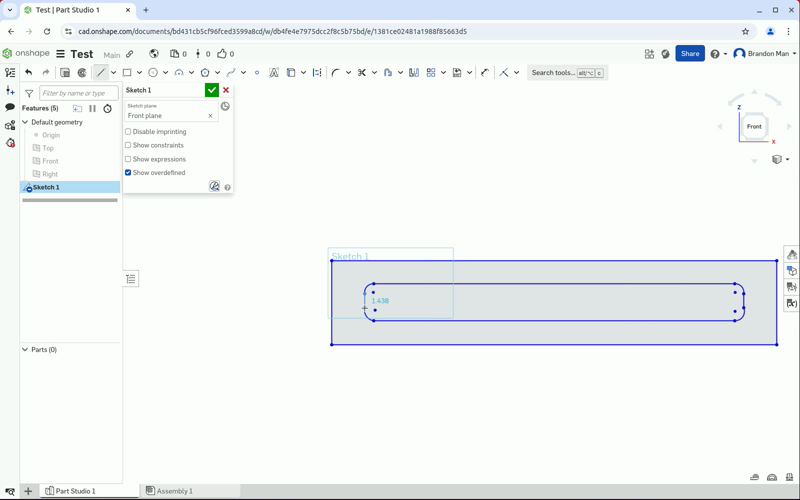
scroll(6)
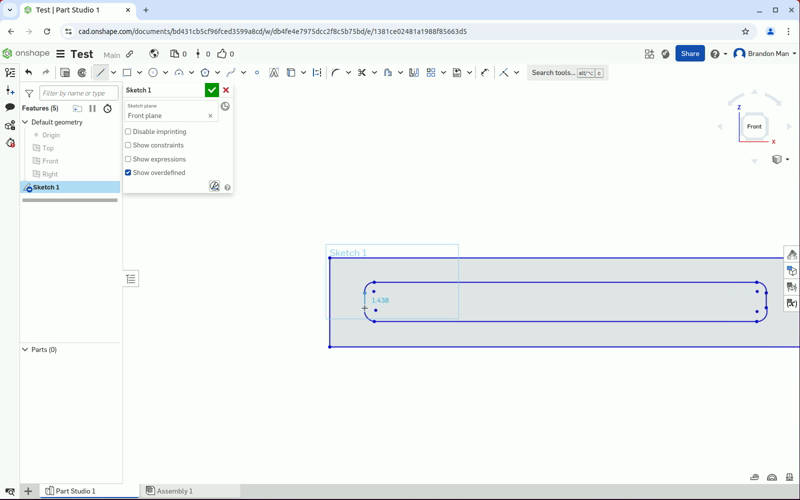
scroll(6)
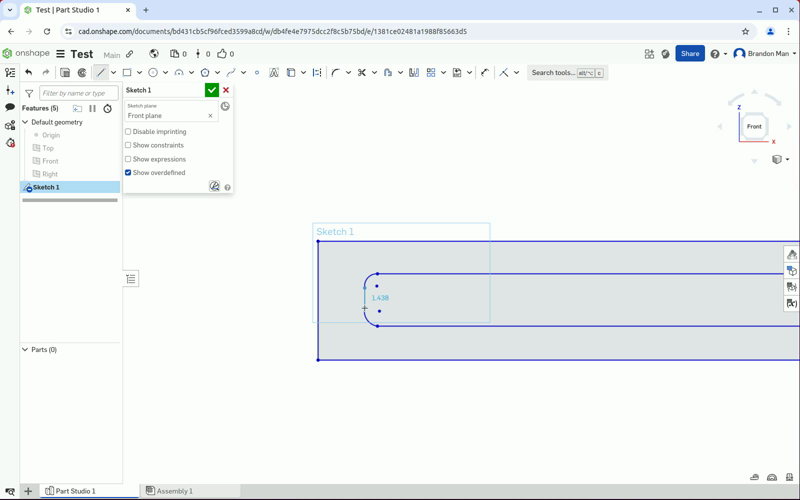
scroll(6)
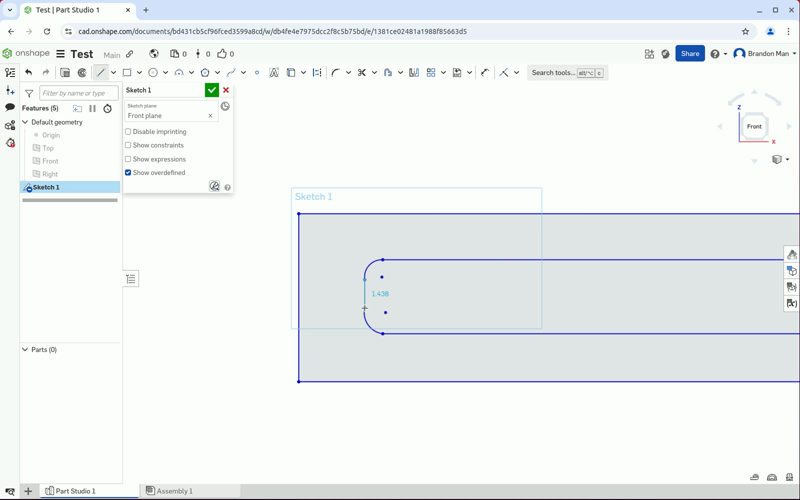
scroll(6)
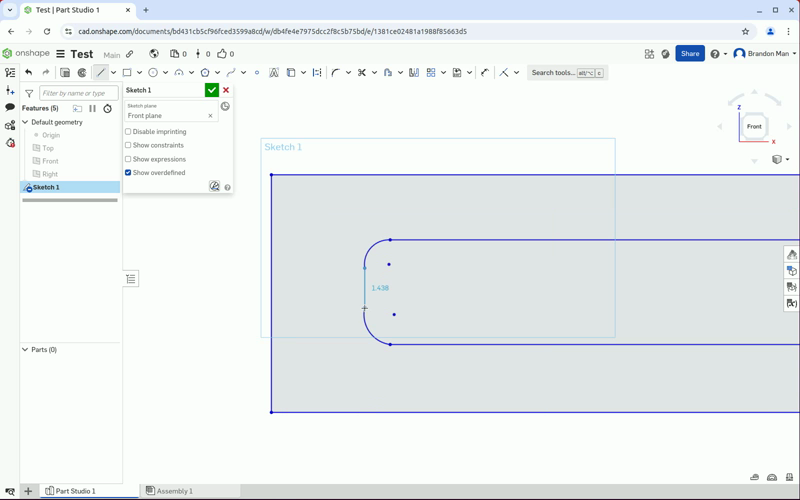
scroll(6)
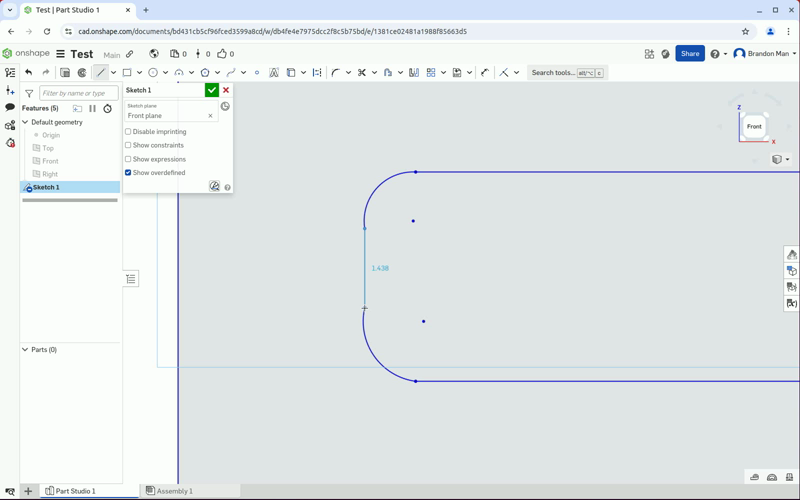
key_up(shift)
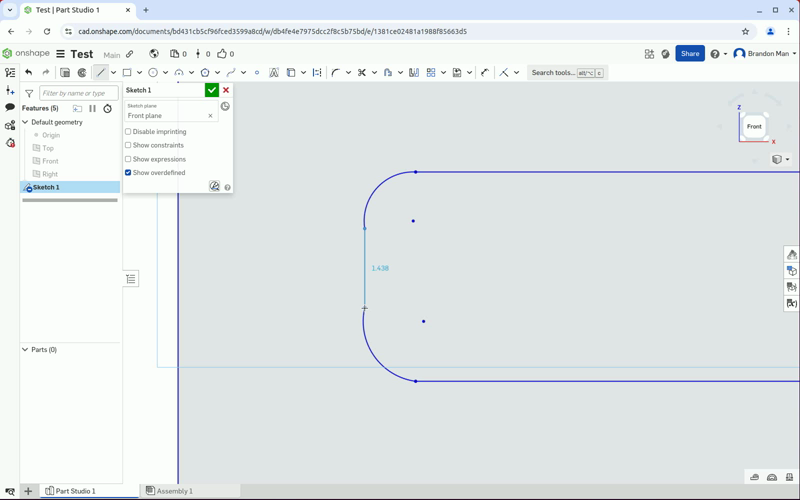
click(364, 307)
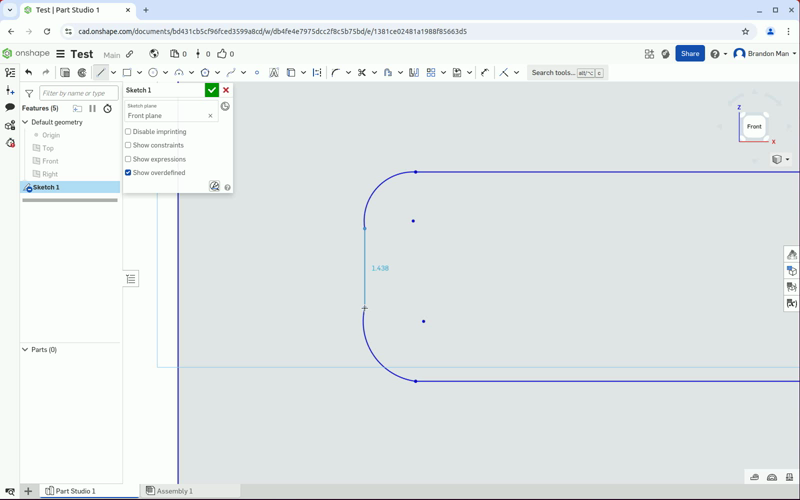
scroll(-6)
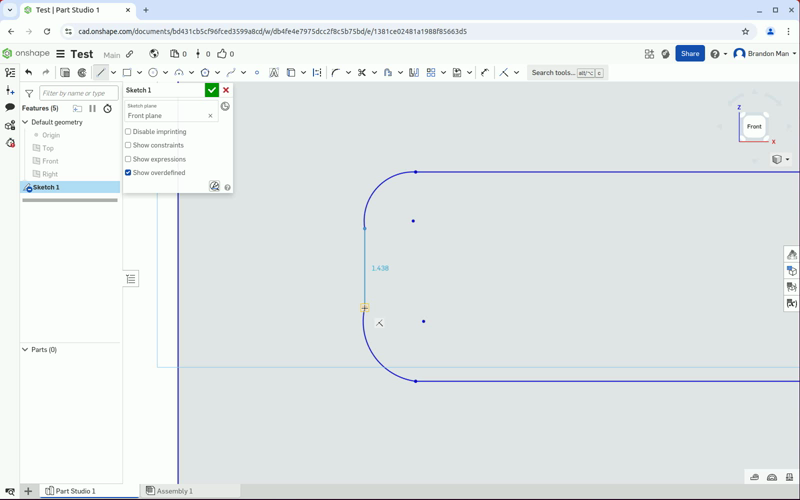
scroll(-6)
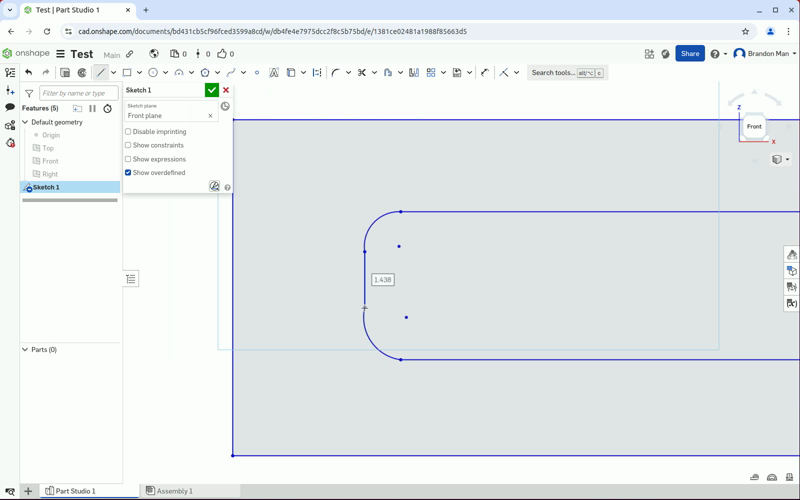
scroll(-6)
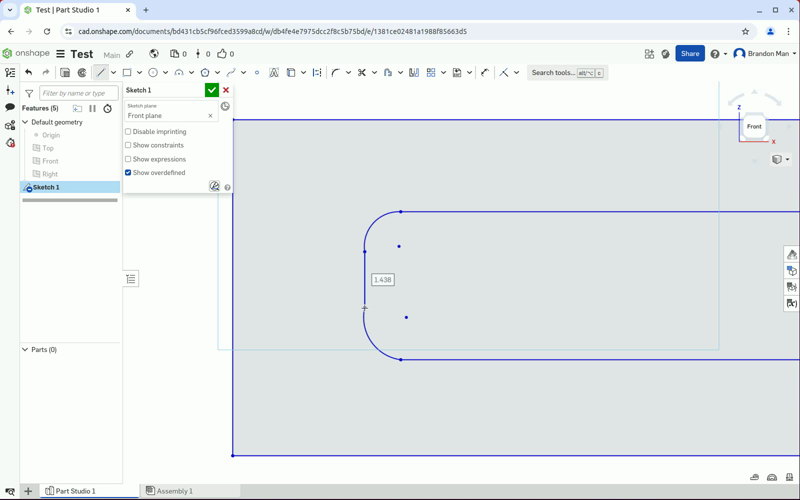
scroll(-6)
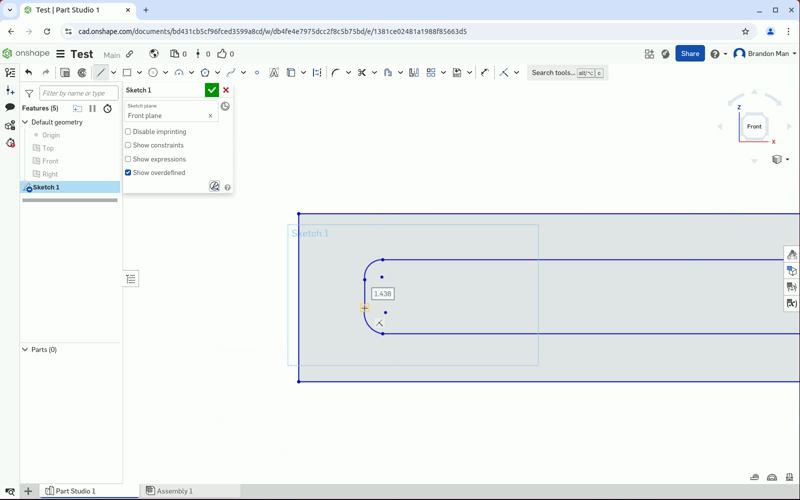
scroll(-6)
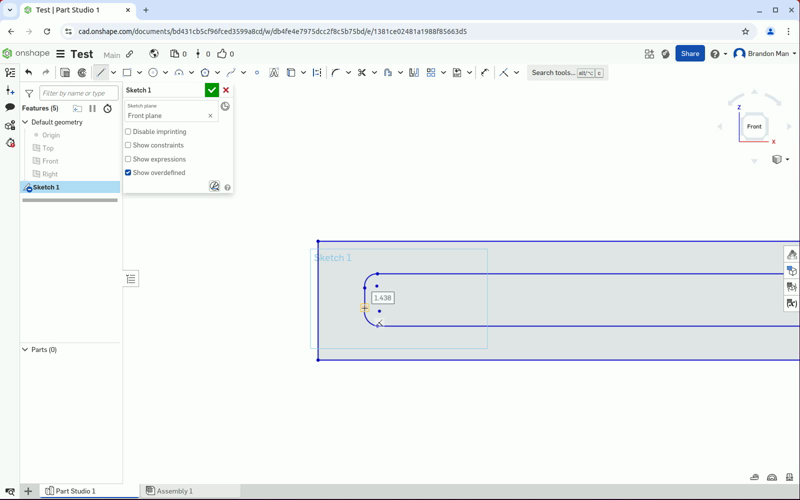
scroll(-6)
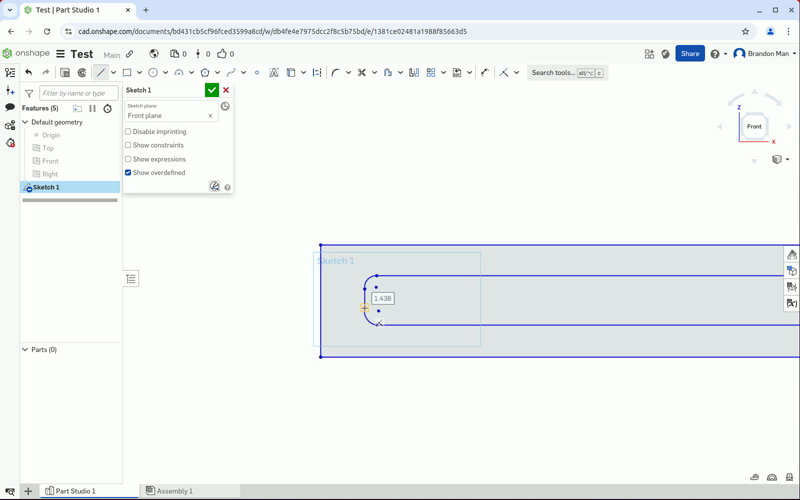
scroll(-6)
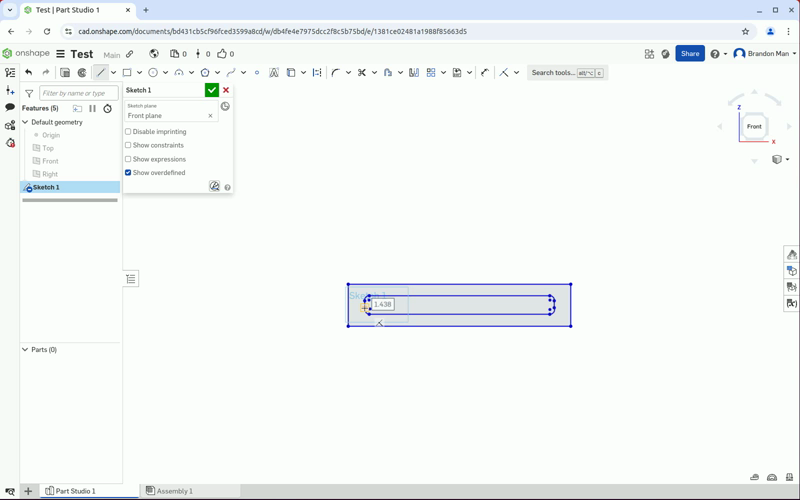
key(esc)
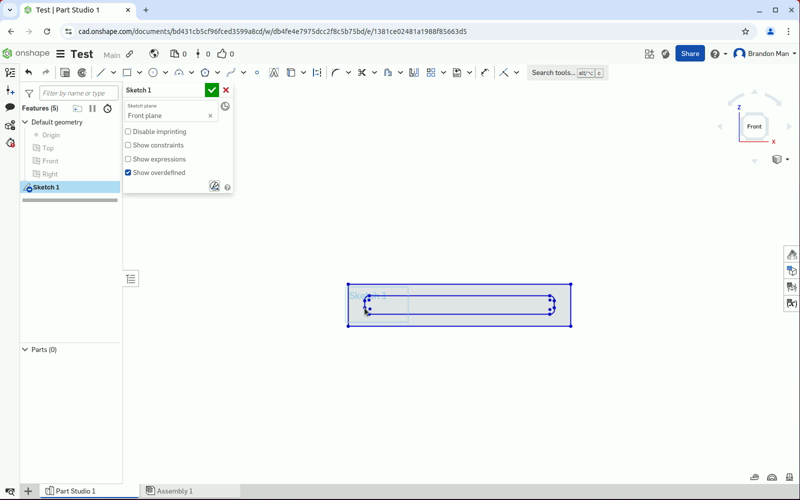
mouse_move(471, 321)
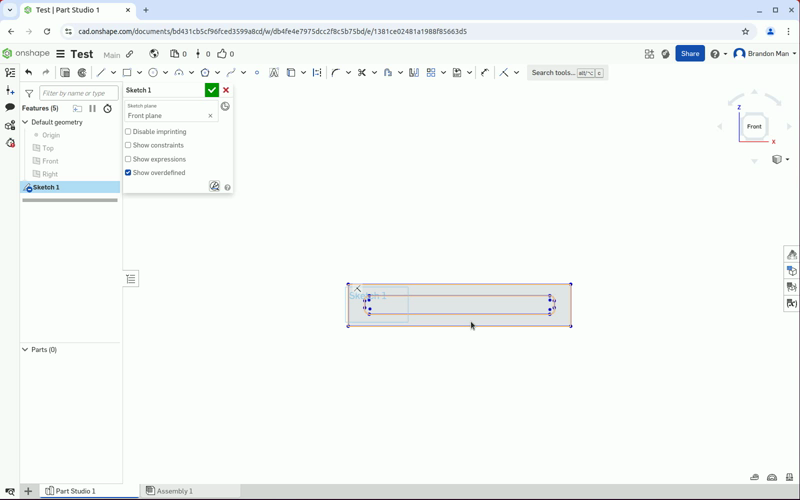
click(471, 321)
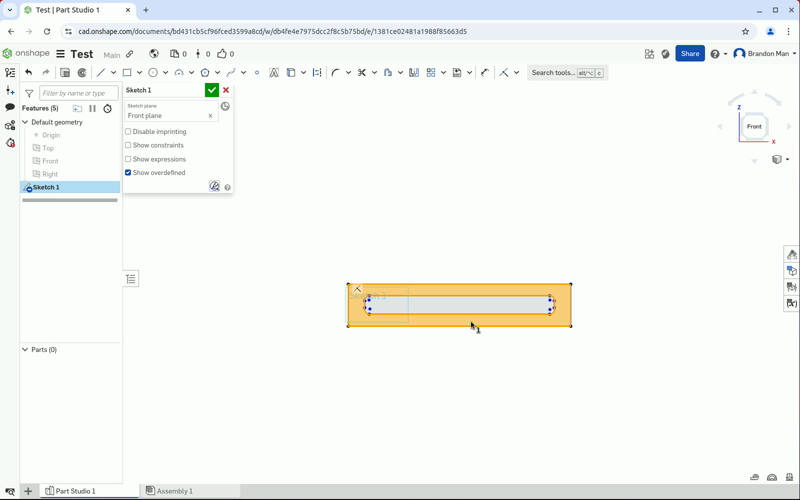
mouse_move(73, 352)
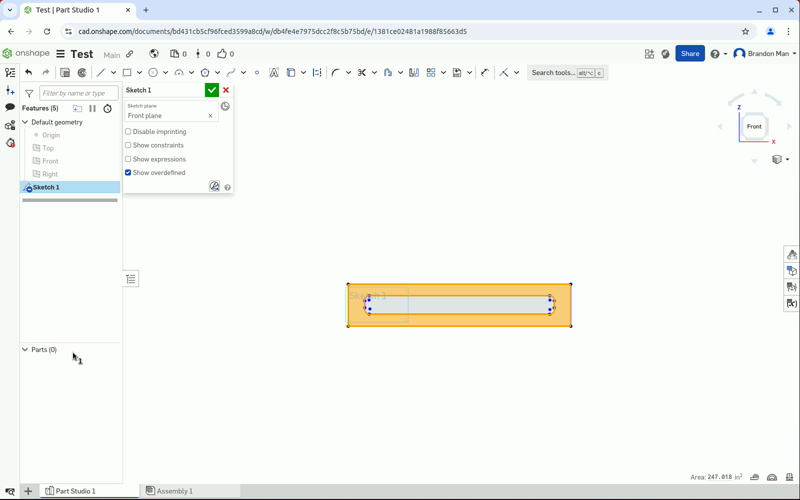
key(shift+y)
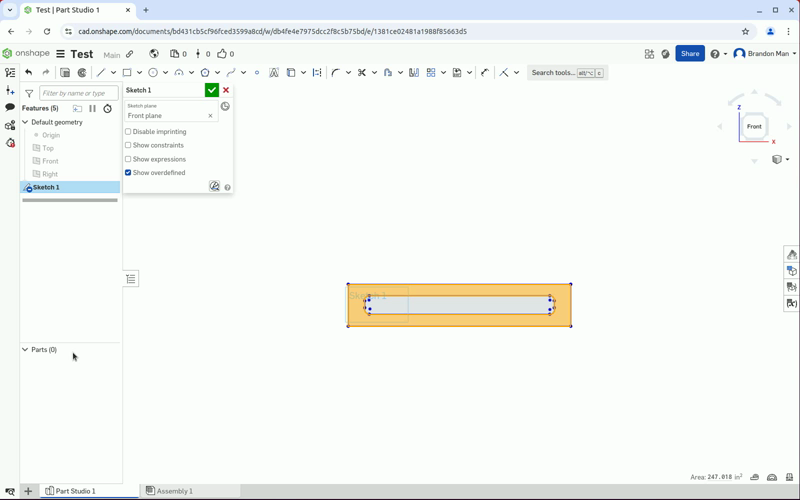
key(shift+e)
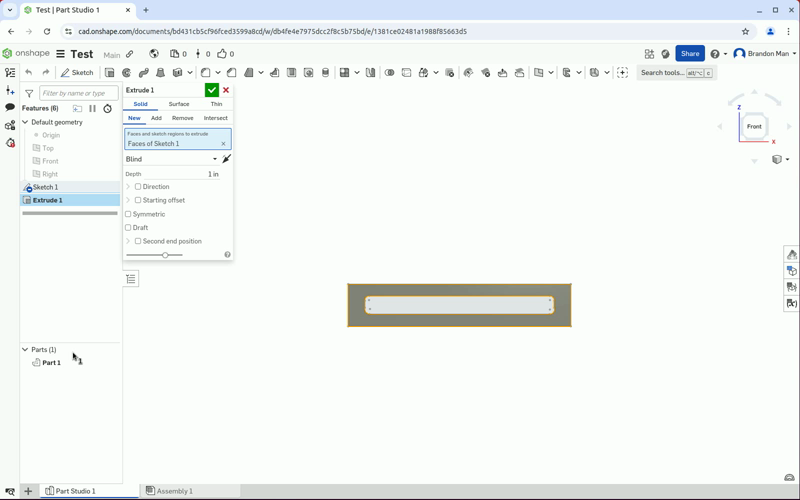
mouse_move(143, 106)
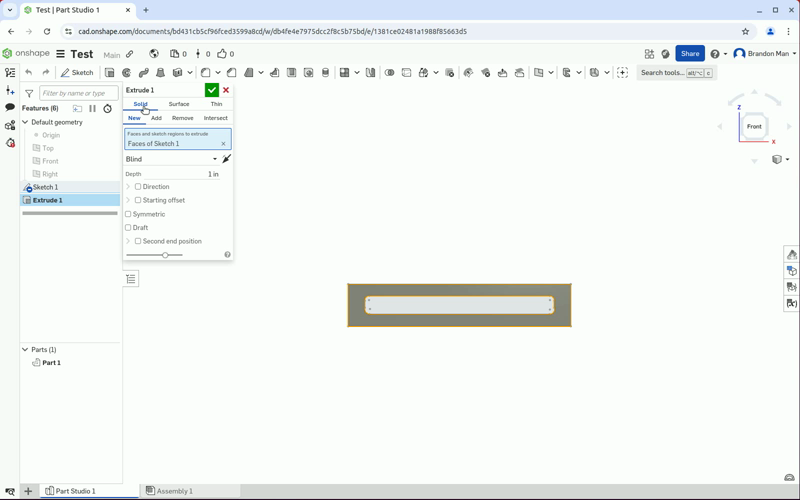
click(143, 106)
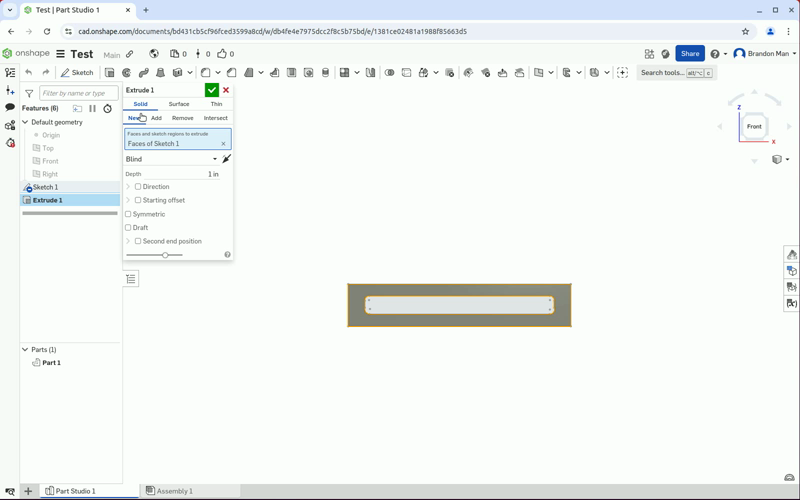
mouse_move(137, 120)
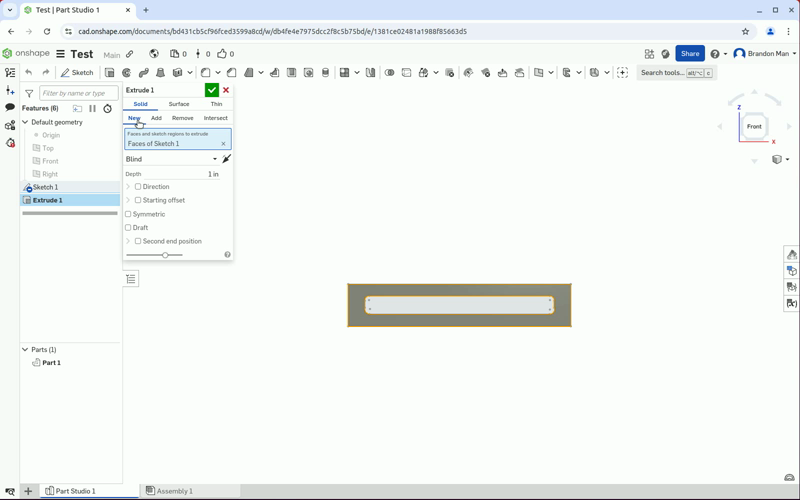
click(137, 120)
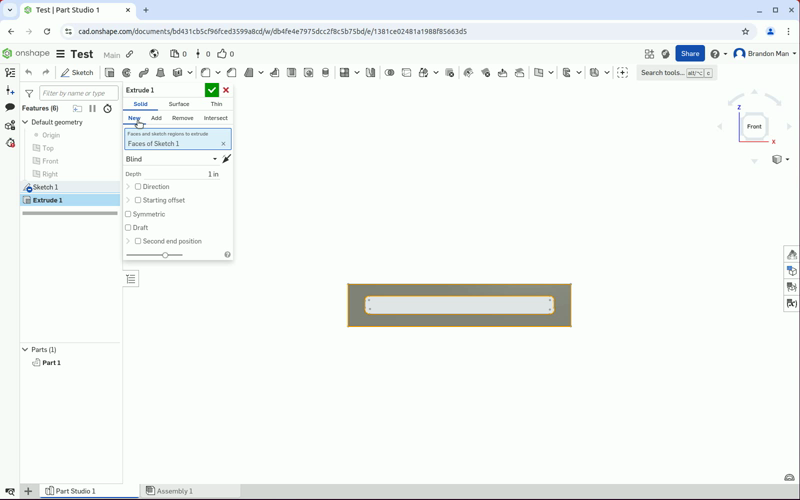
key(tab, 4)
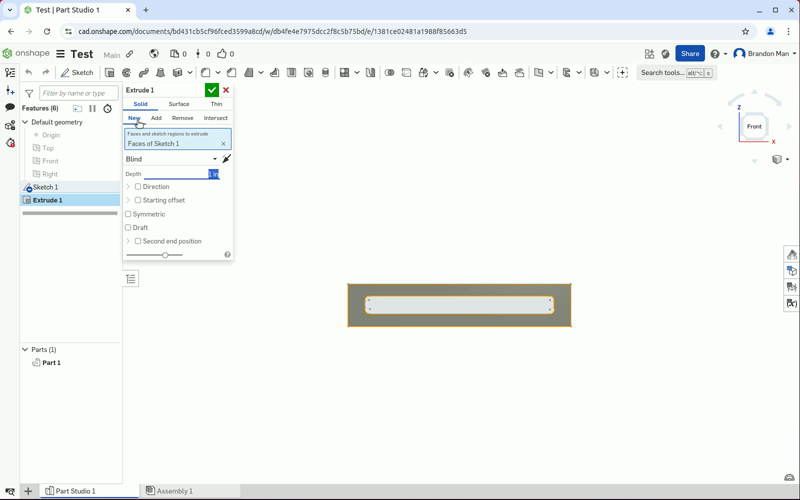
text(7.222)
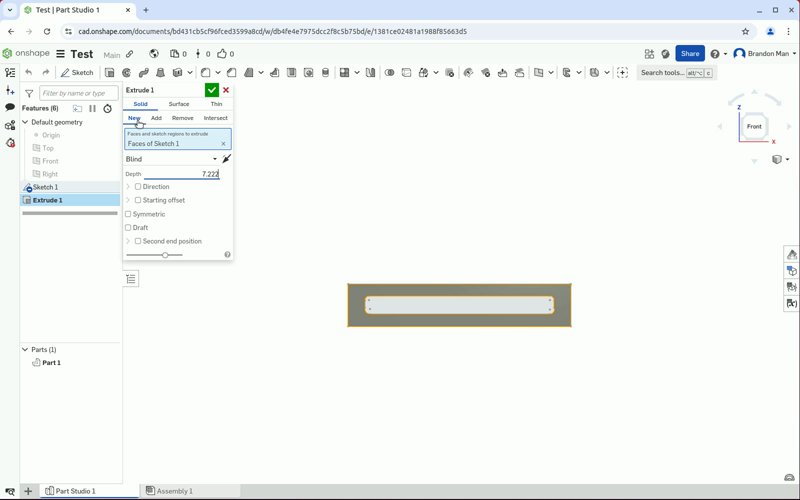
key(tab, 3)
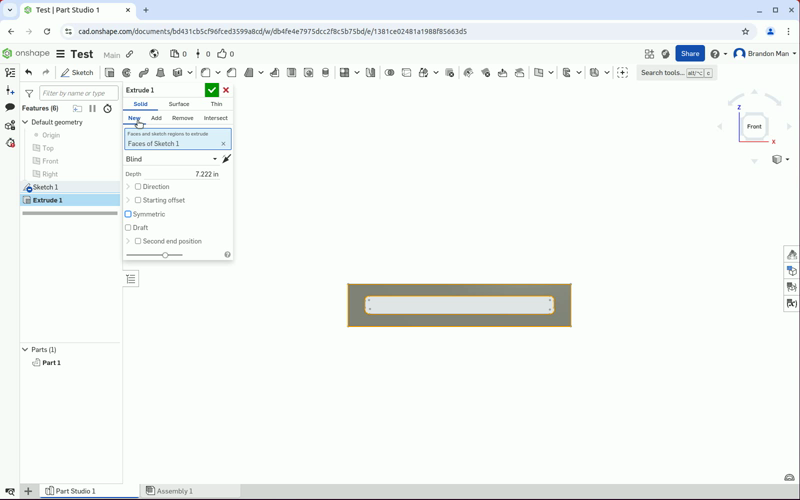
key(space)
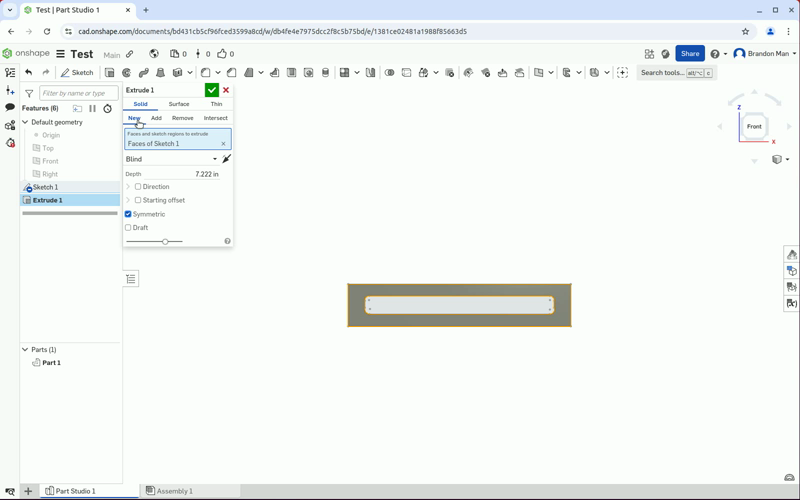
key(enter)
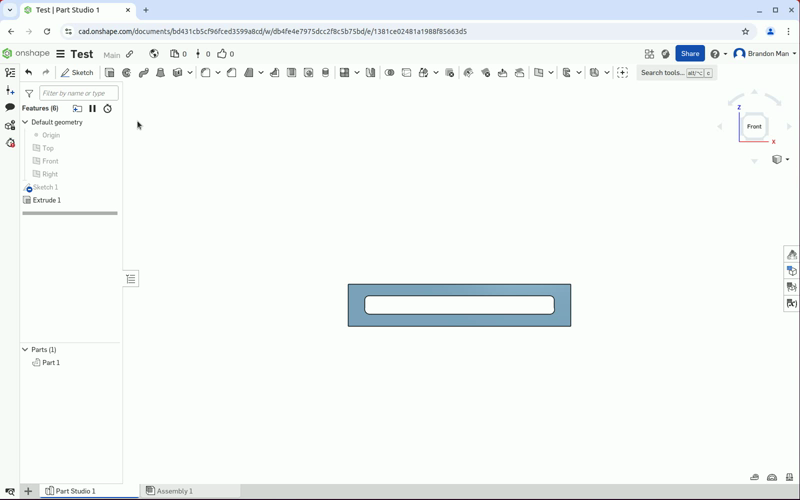
key(shift+h)
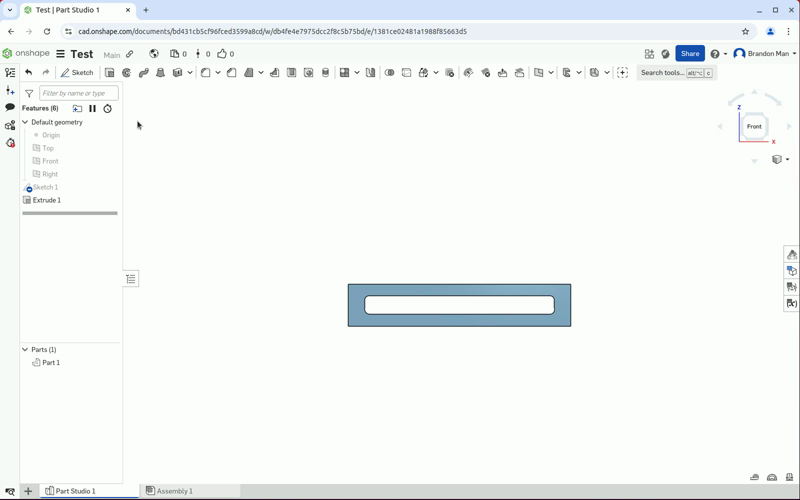
key(shift+h)
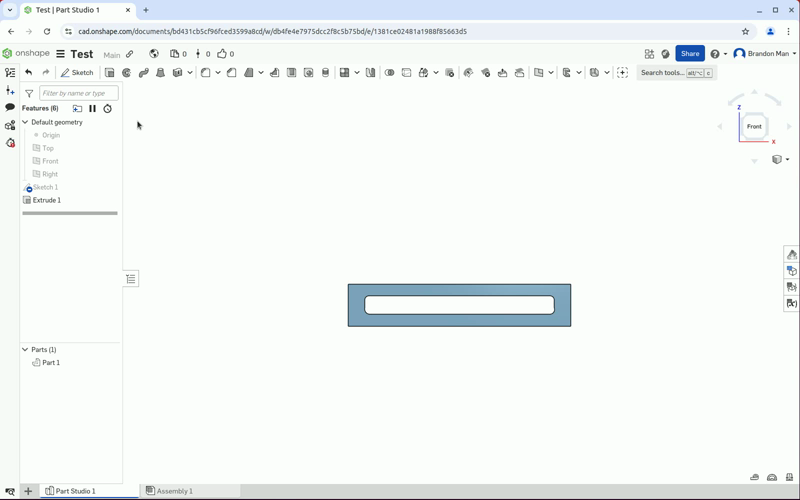
mouse_move(73, 189)
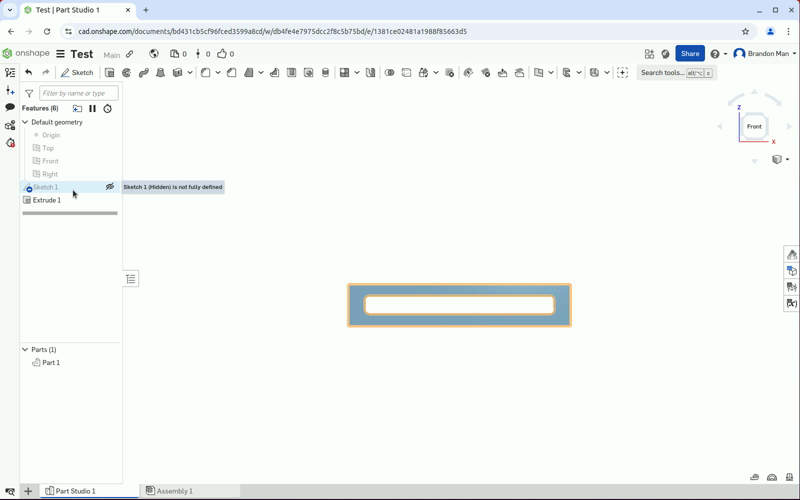
click(73, 189)
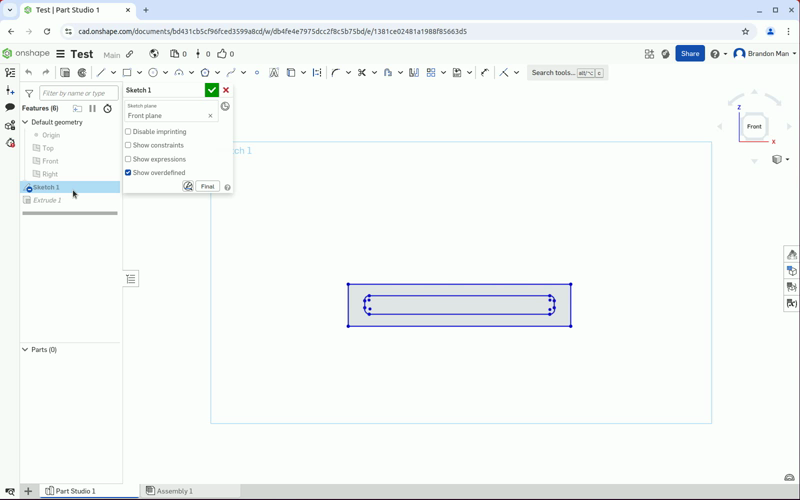
mouse_move(229, 92)
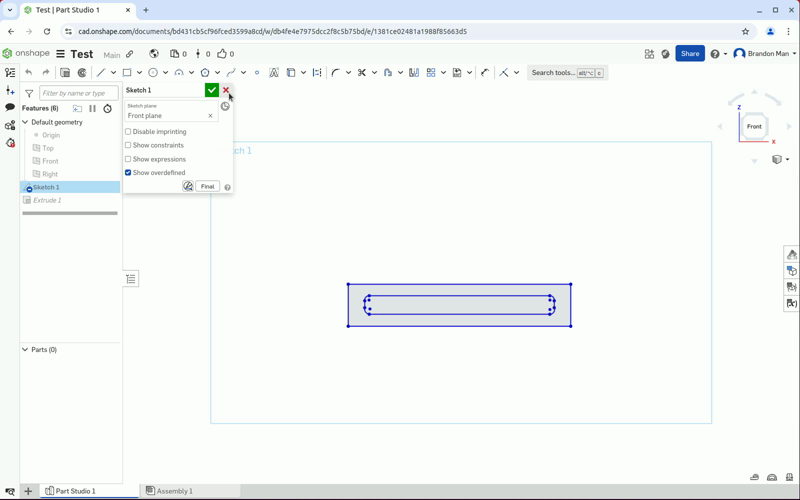
click(229, 92)
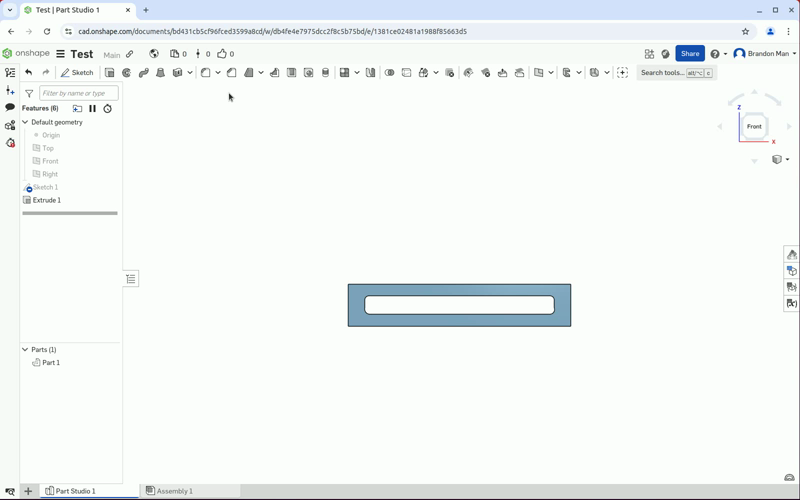
mouse_move(73, 352)
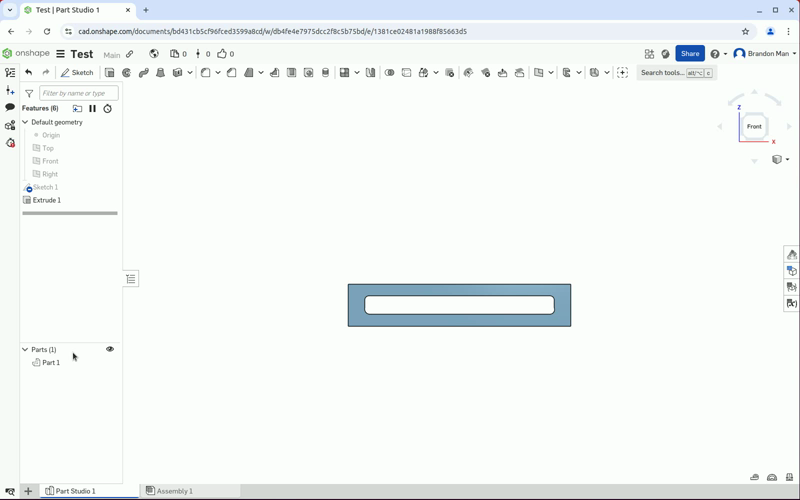
key(y)
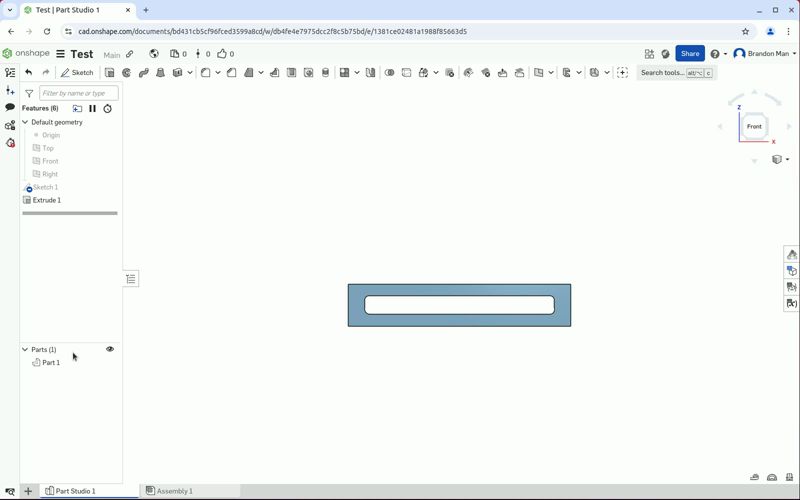
key(shift+p)
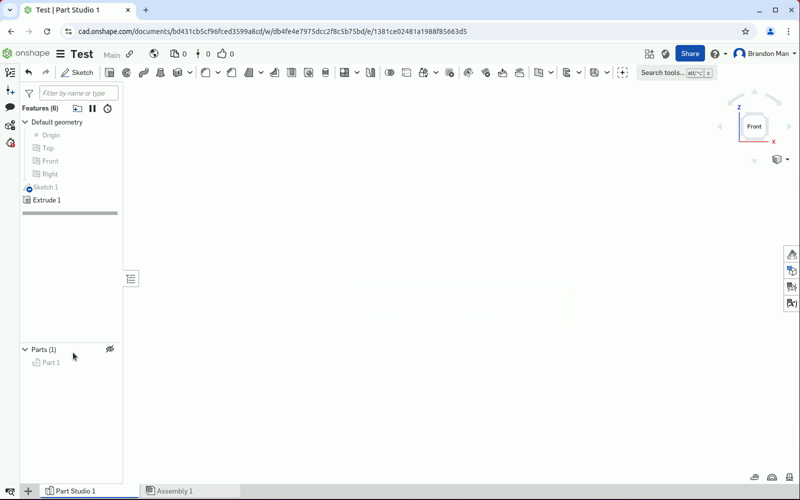
key(space)
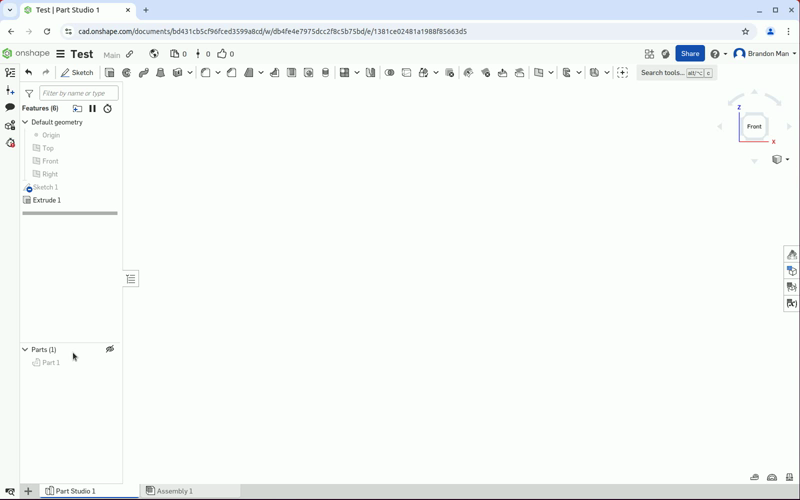
key_down(shift)
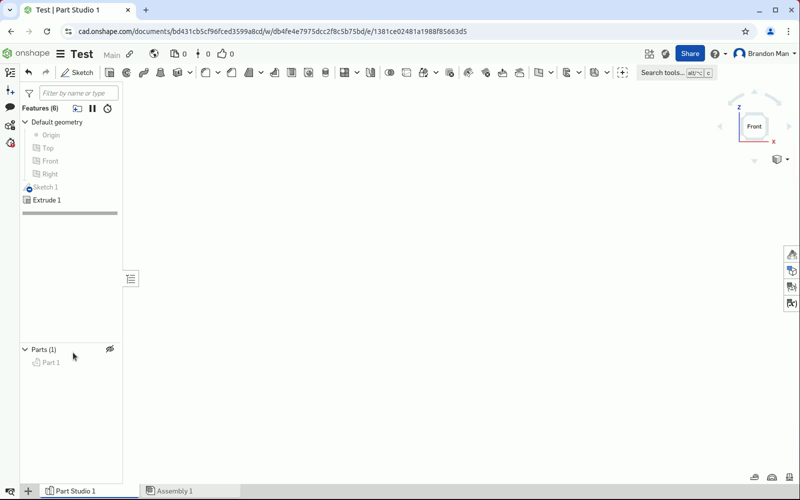
key(left)
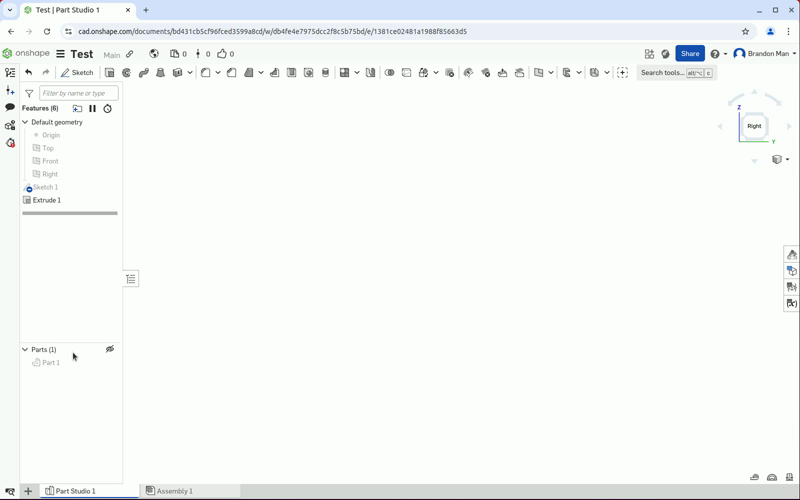
key_up(shift)
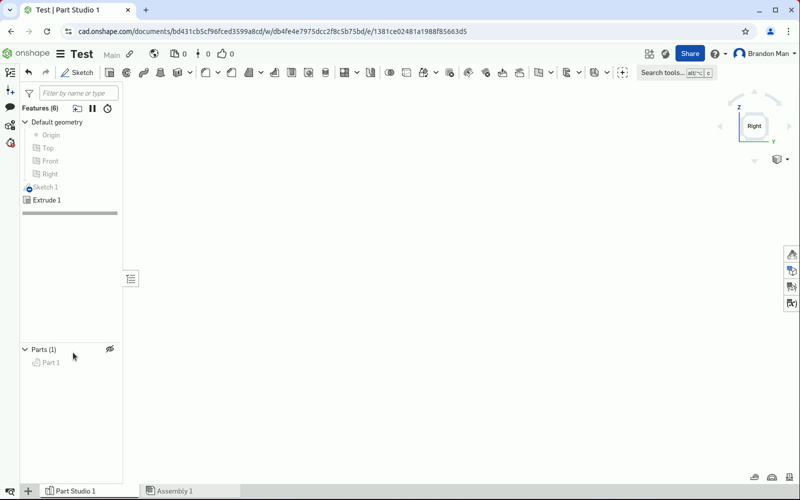
mouse_move(73, 352)
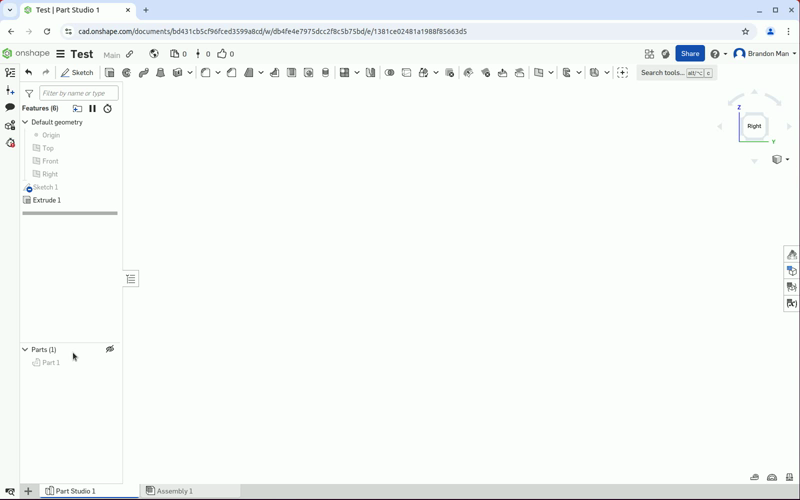
key(shift+y)
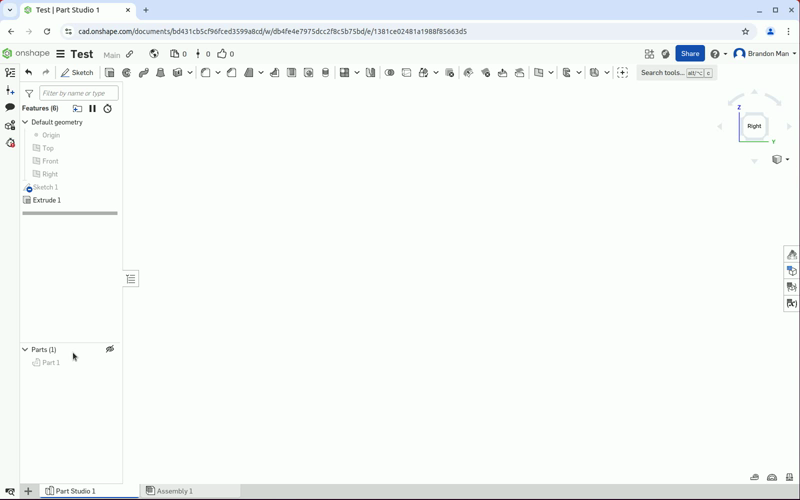
key(shift+s)
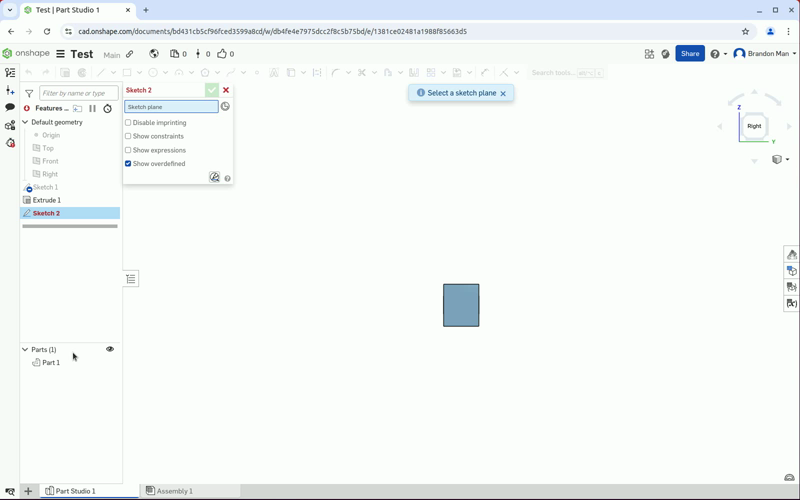
mouse_move(73, 176)
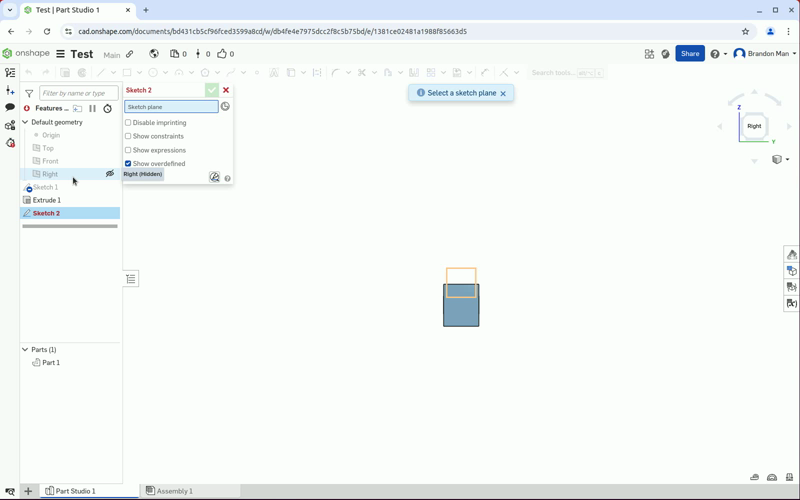
click(73, 176)
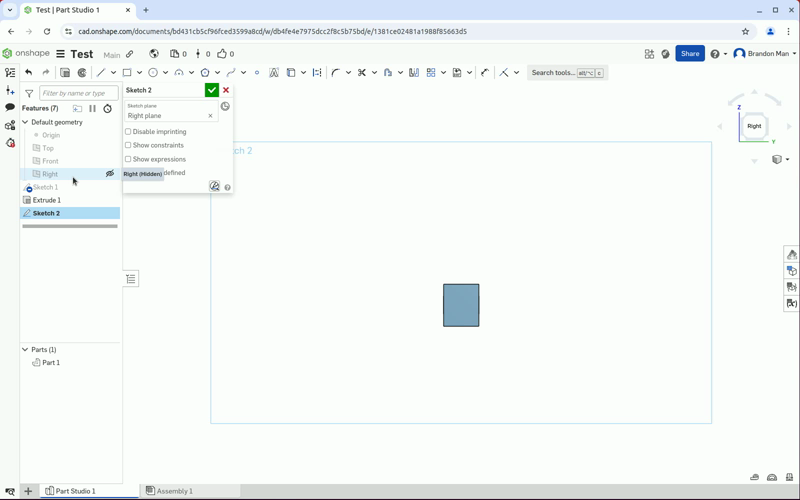
mouse_move(73, 352)
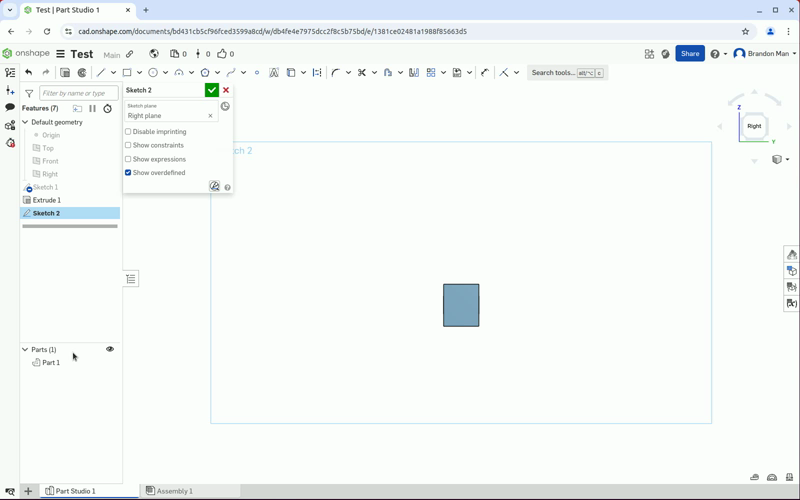
key(y)
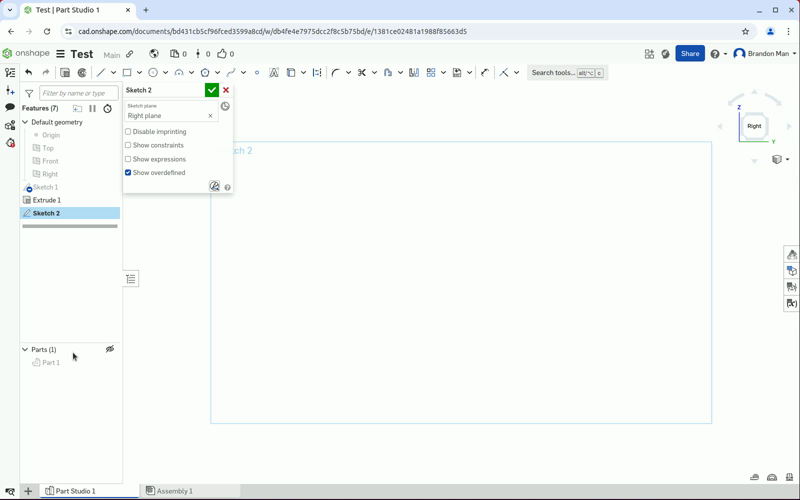
key(l)
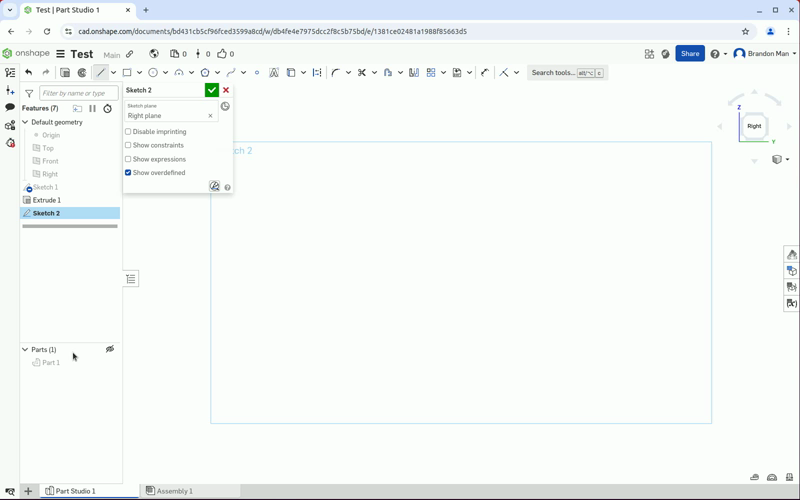
key_down(shift)
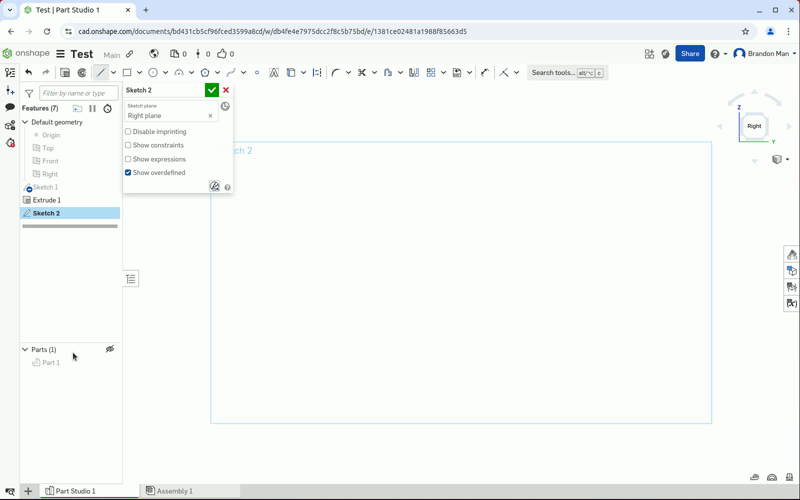
mouse_move(450, 319)
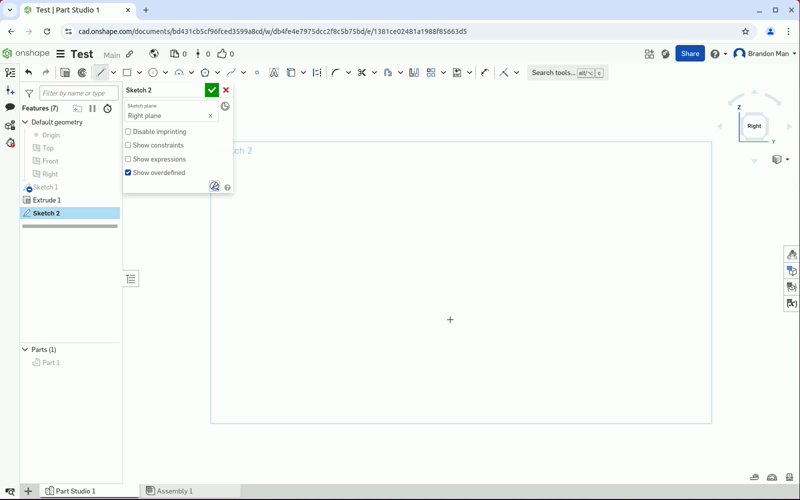
click(450, 319)
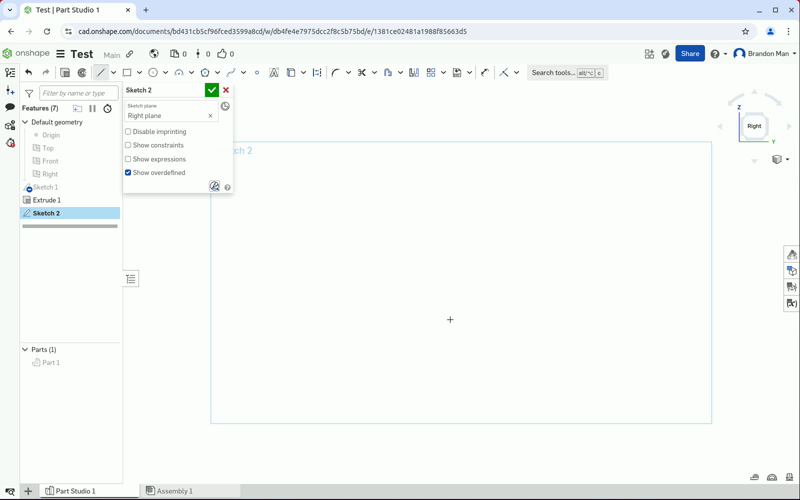
key_up(shift)
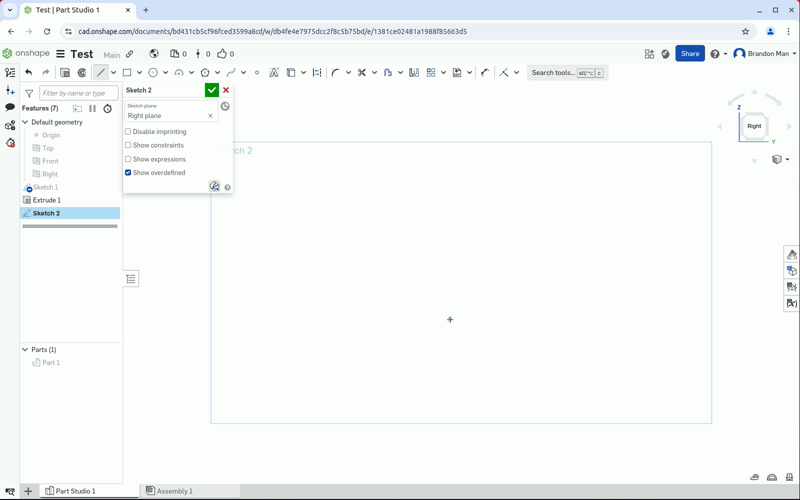
key_down(shift)
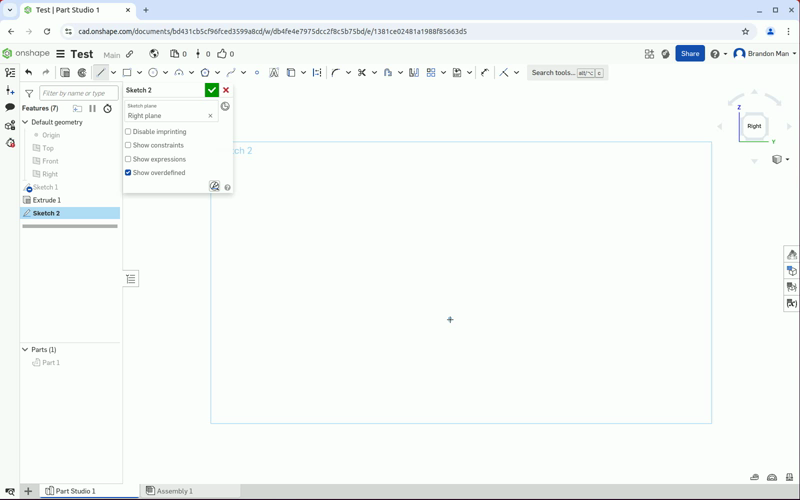
mouse_move(480, 319)
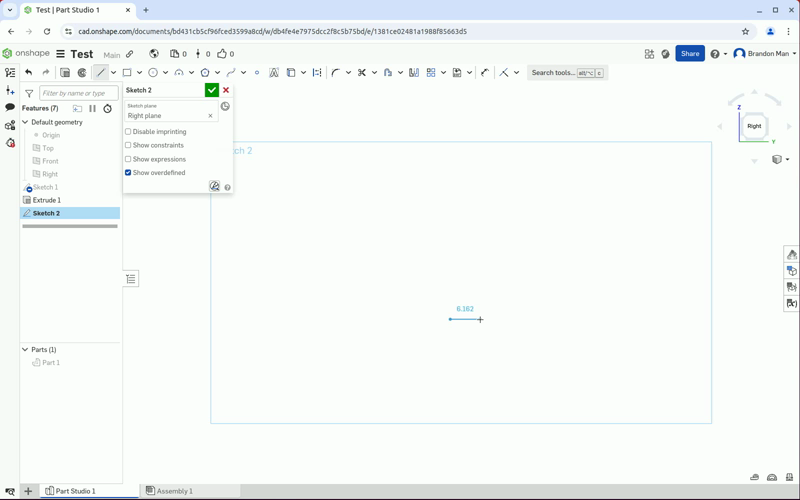
mouse_move(471, 319)
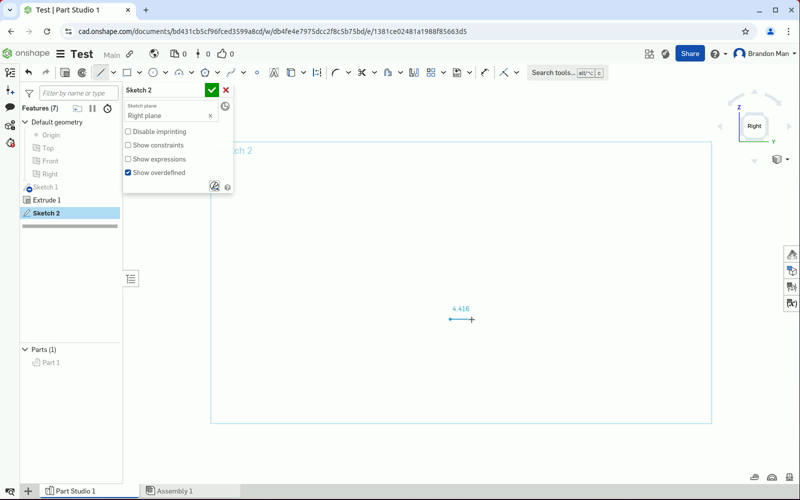
click(471, 319)
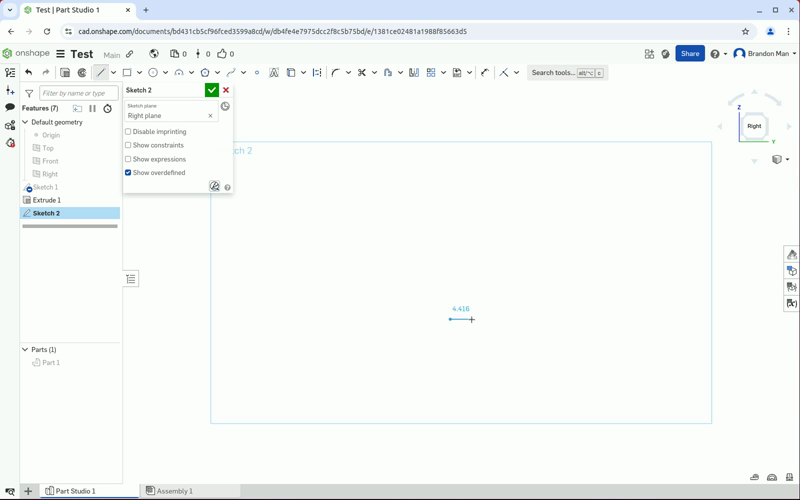
key_up(shift)
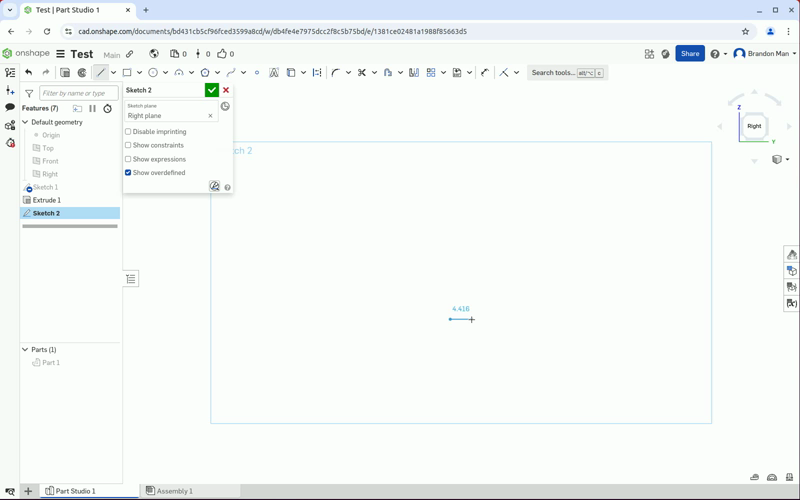
key_down(shift)
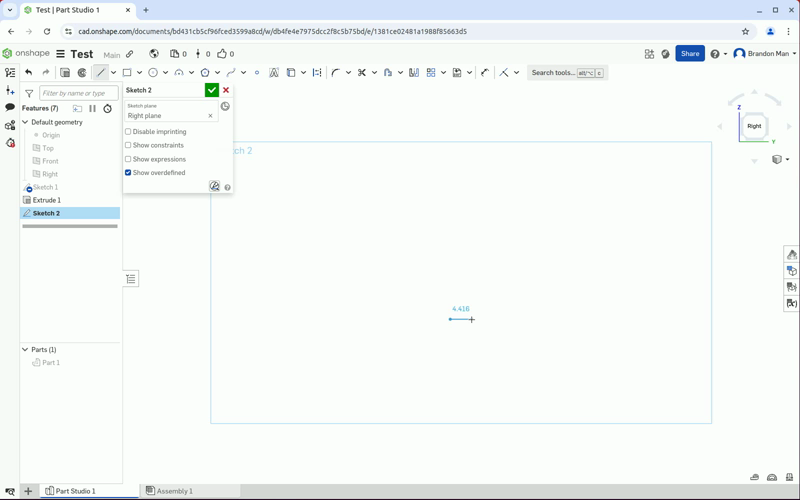
mouse_move(501, 319)
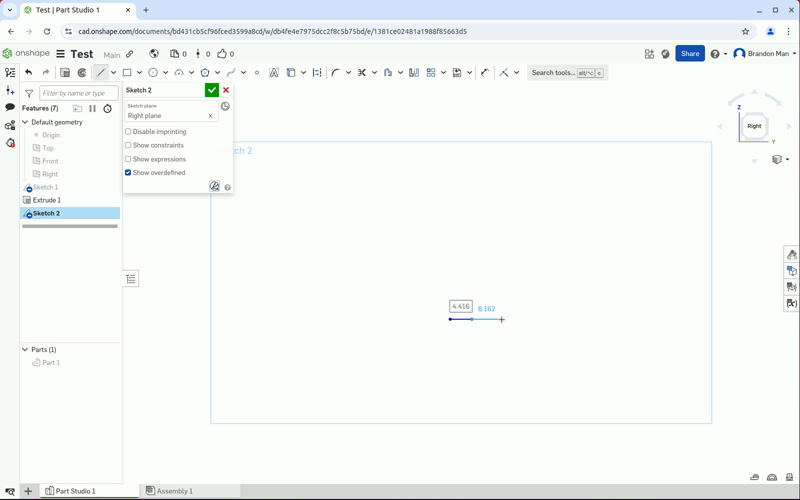
mouse_move(471, 288)
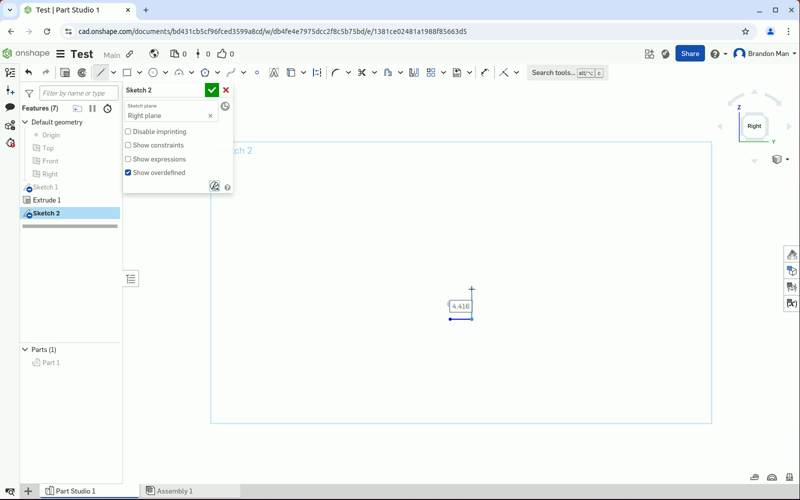
click(471, 288)
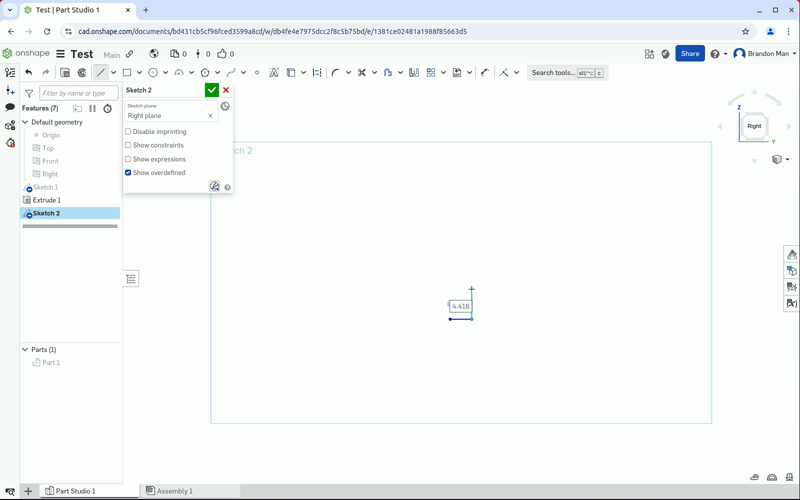
key_up(shift)
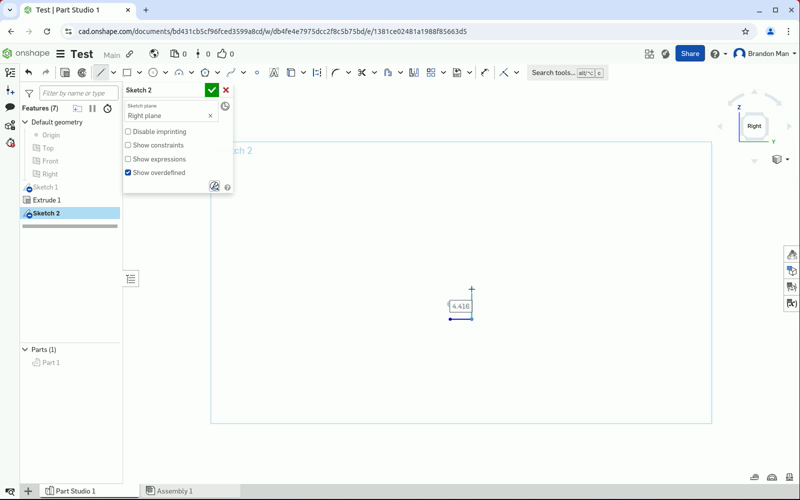
key_down(shift)
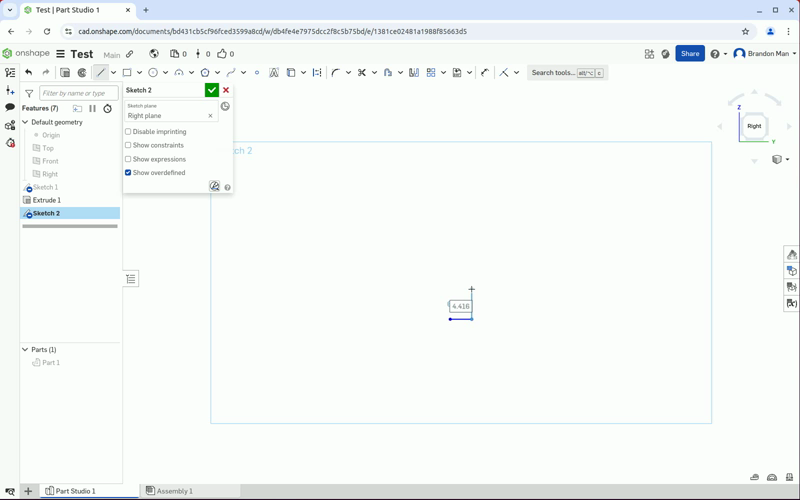
mouse_move(501, 288)
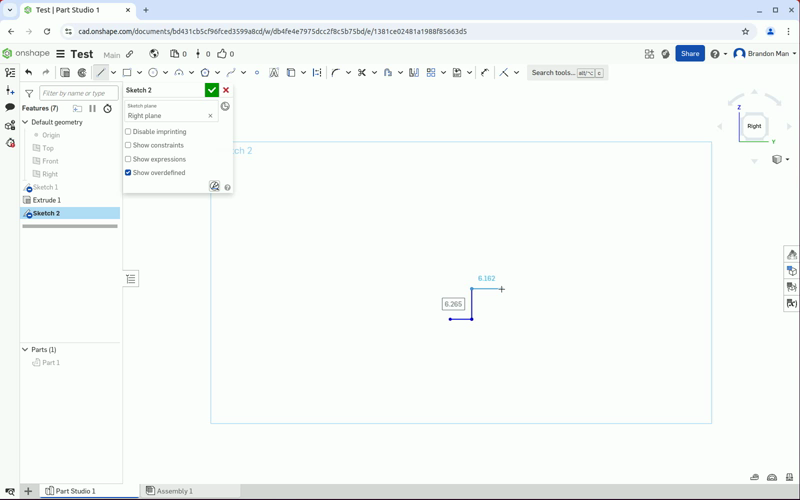
mouse_move(450, 288)
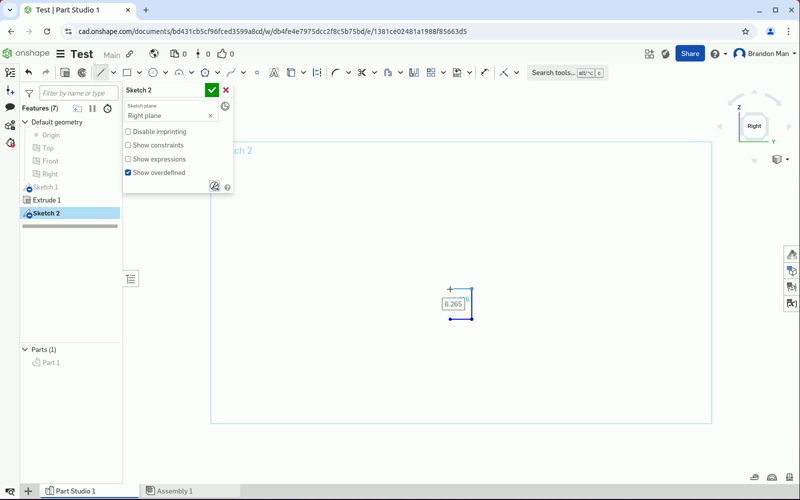
click(450, 288)
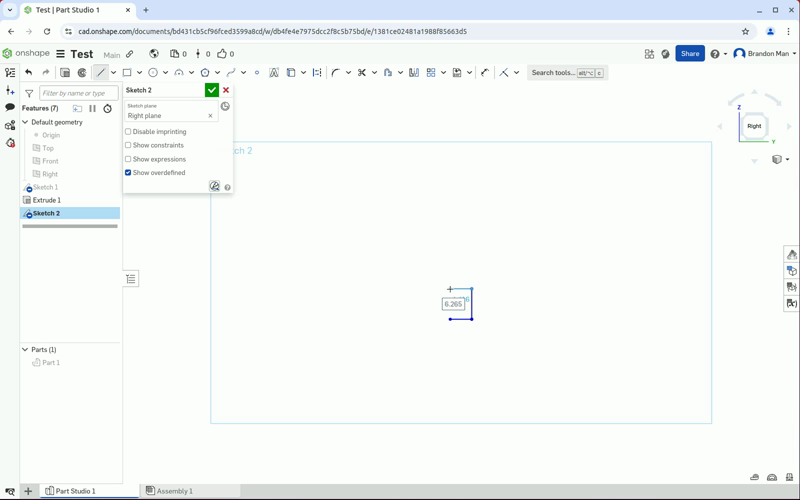
key_up(shift)
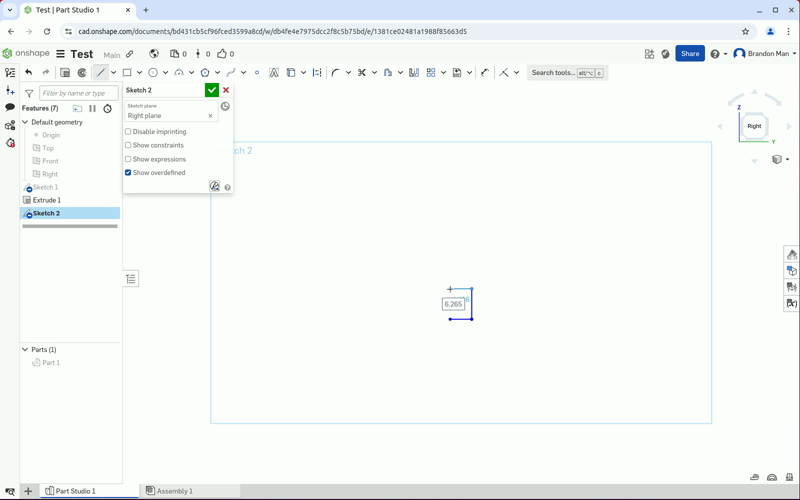
mouse_move(480, 288)
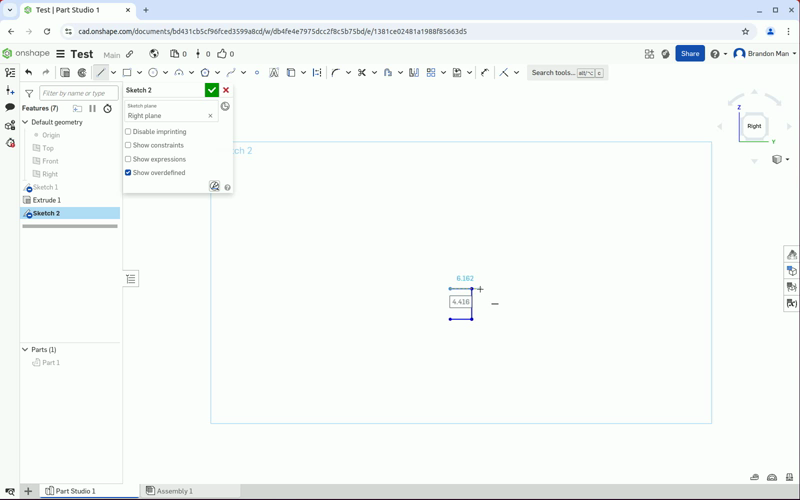
key_down(shift)
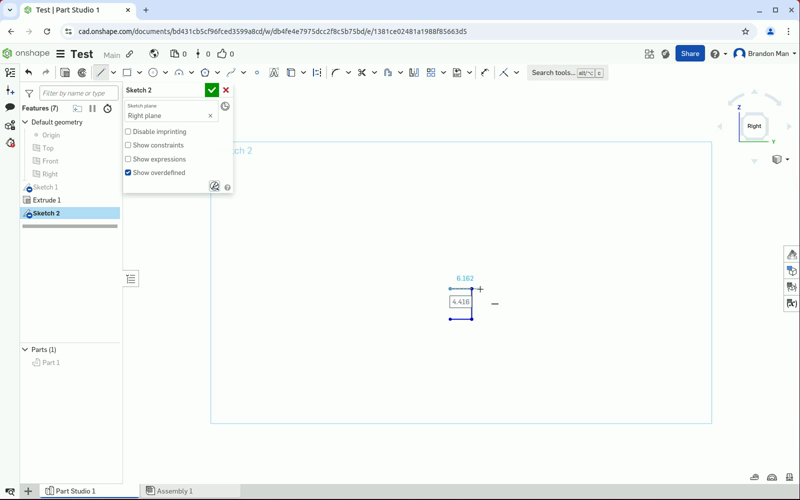
mouse_move(450, 319)
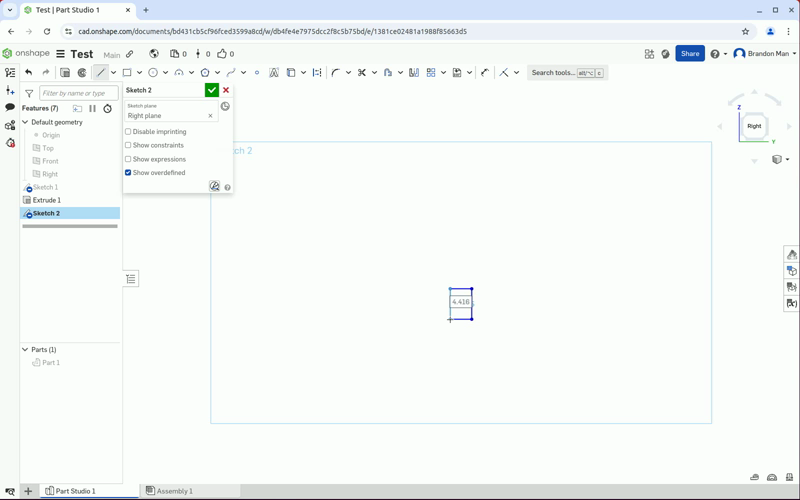
key_up(shift)
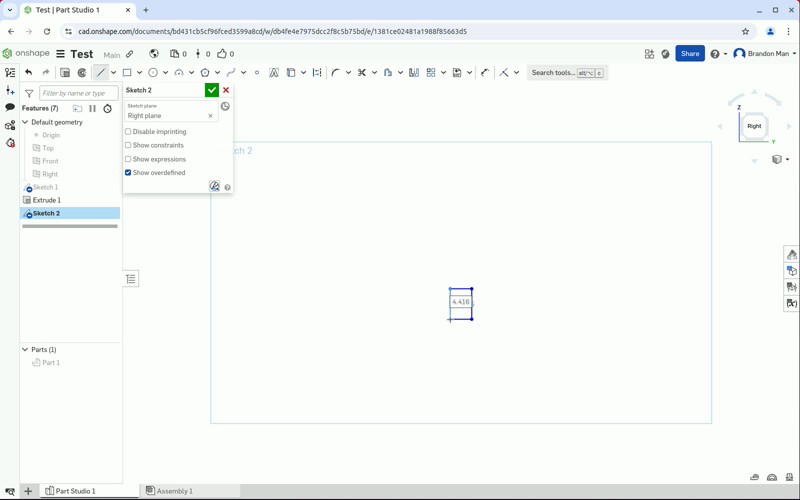
click(450, 319)
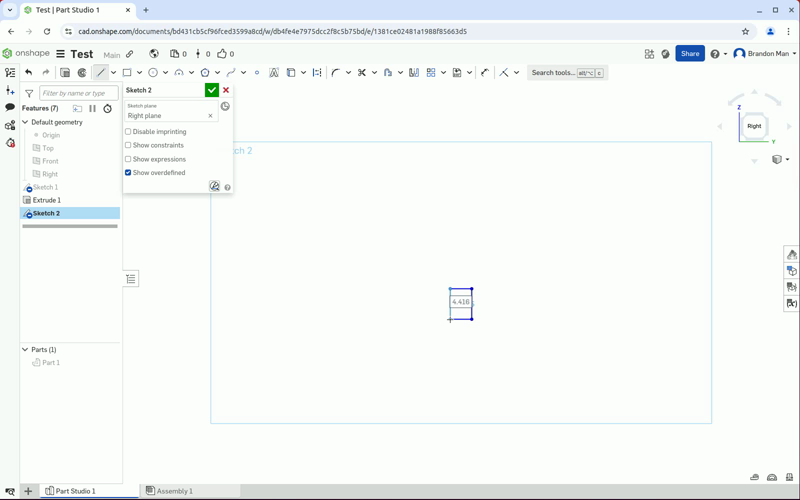
key(esc)
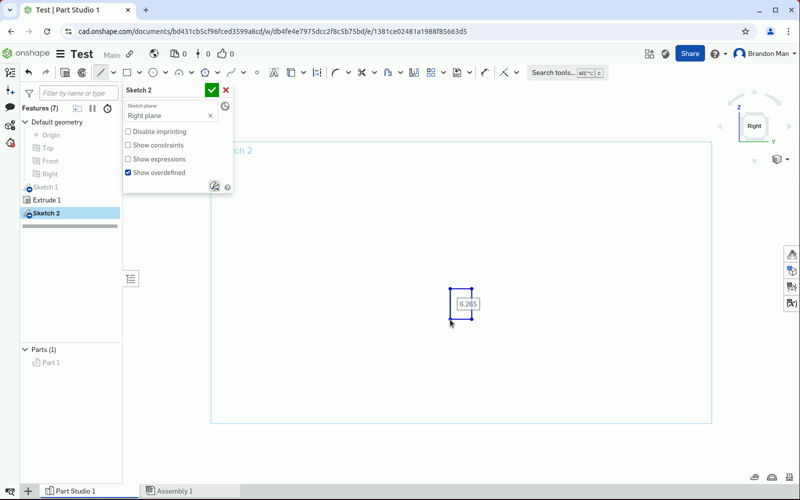
mouse_move(456, 308)
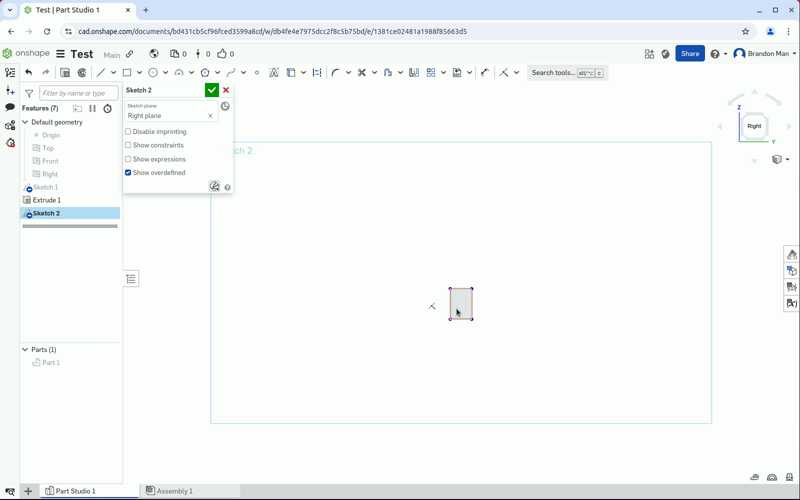
scroll(6)
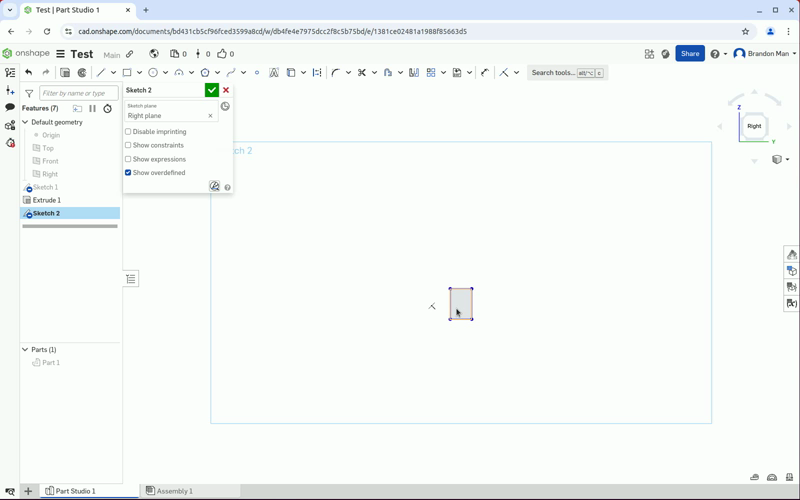
scroll(6)
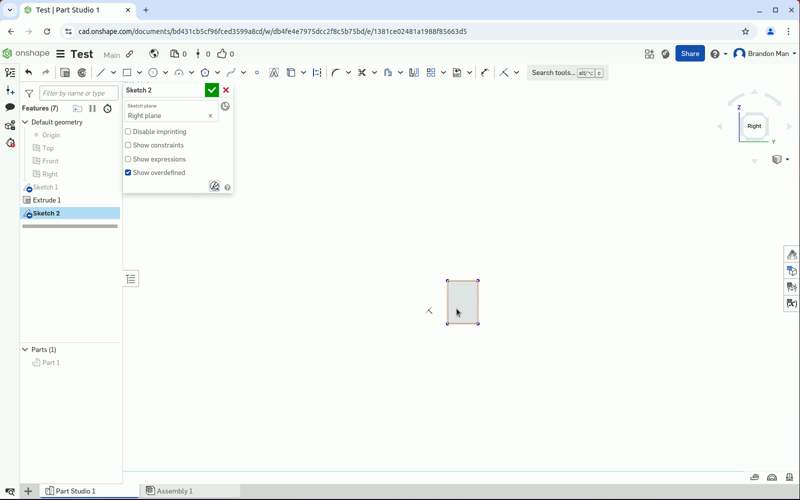
scroll(6)
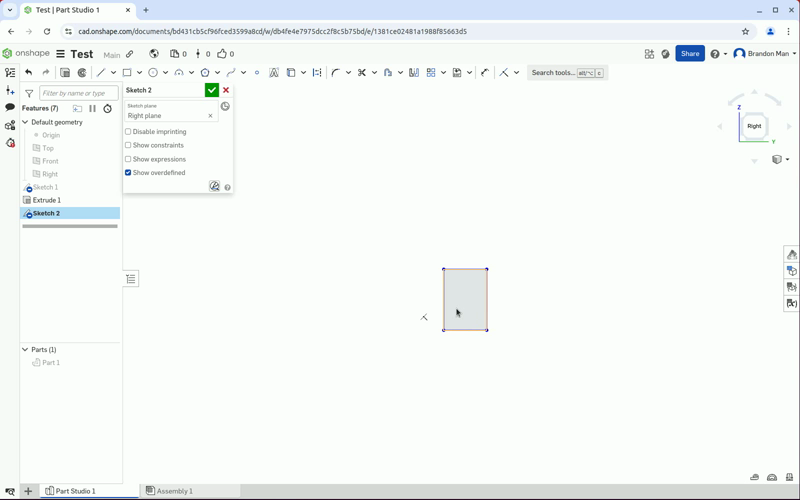
scroll(6)
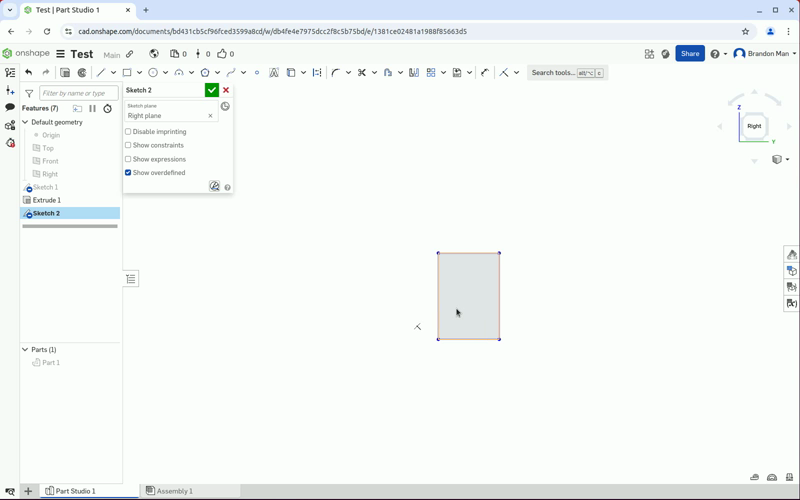
scroll(6)
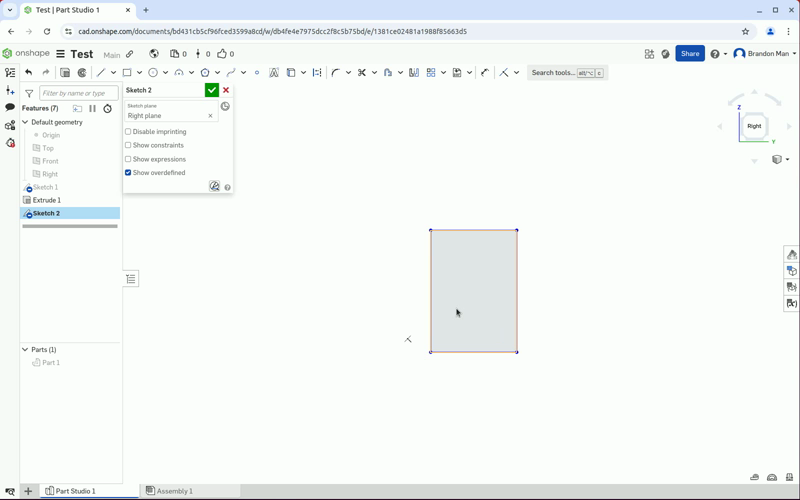
scroll(6)
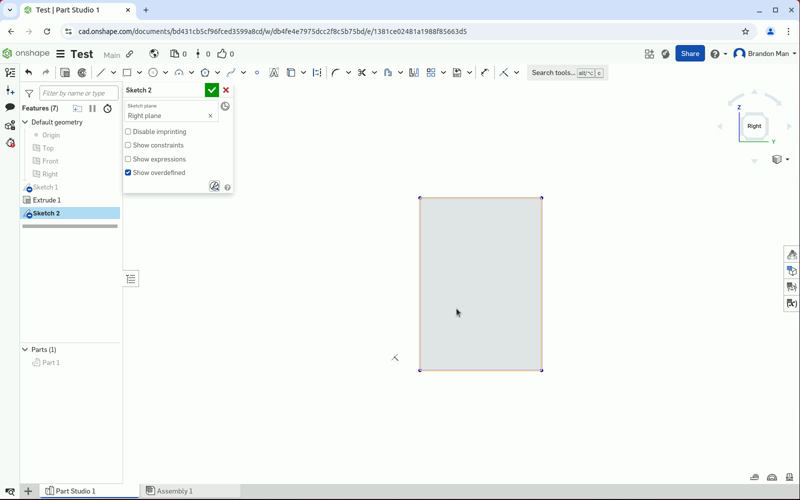
scroll(6)
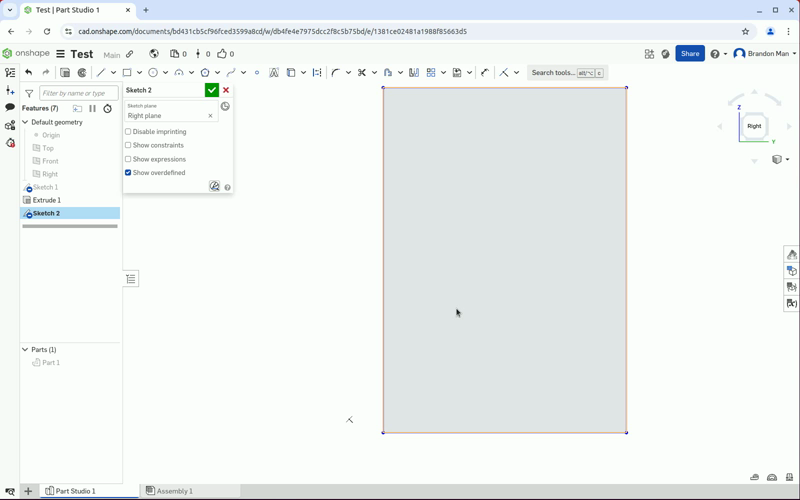
click(456, 308)
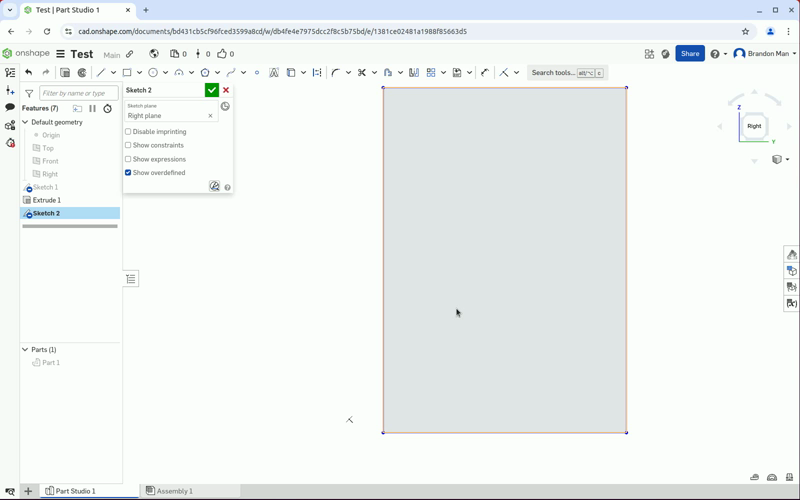
scroll(-6)
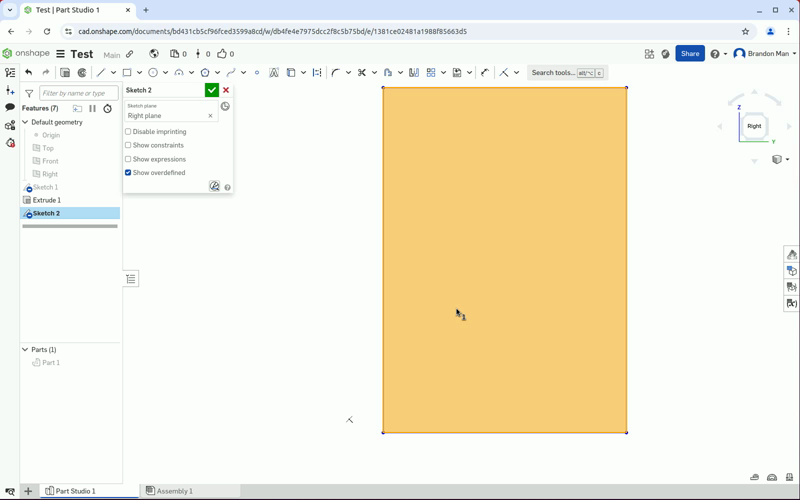
scroll(-6)
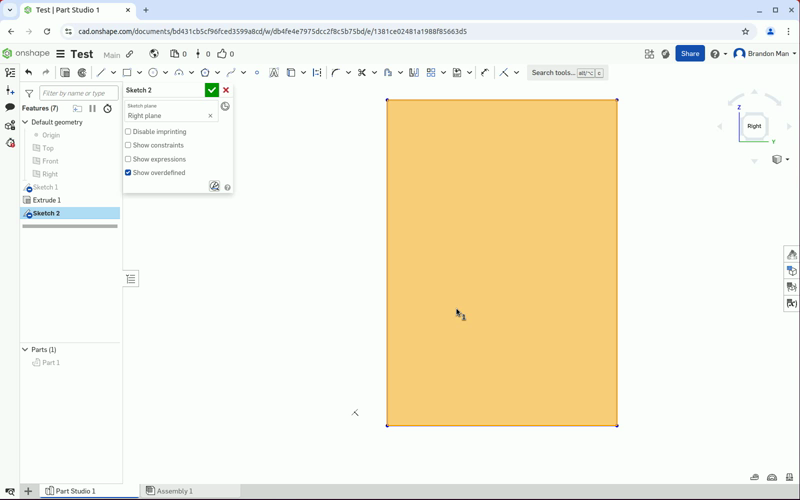
scroll(-6)
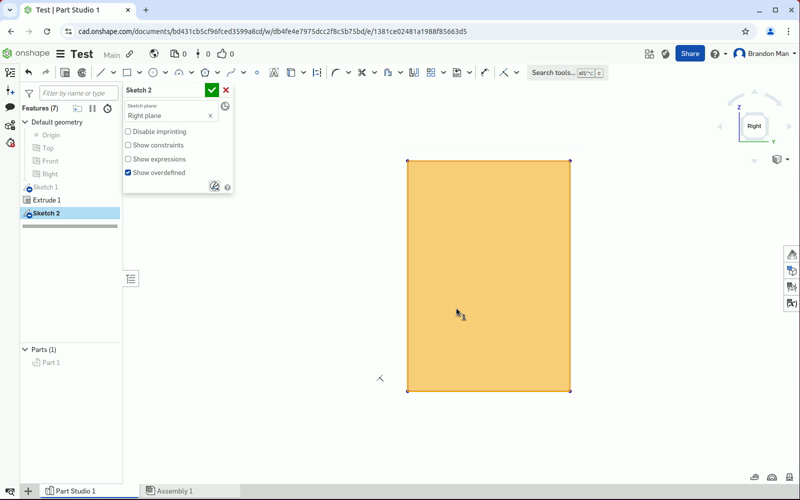
scroll(-6)
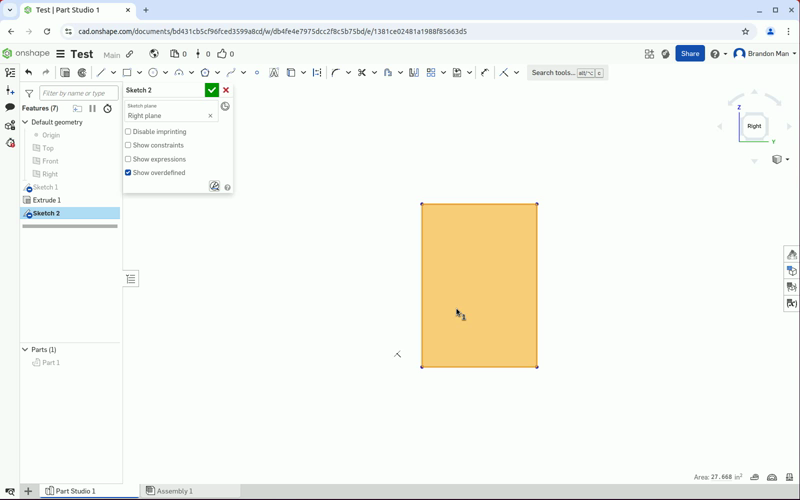
scroll(-6)
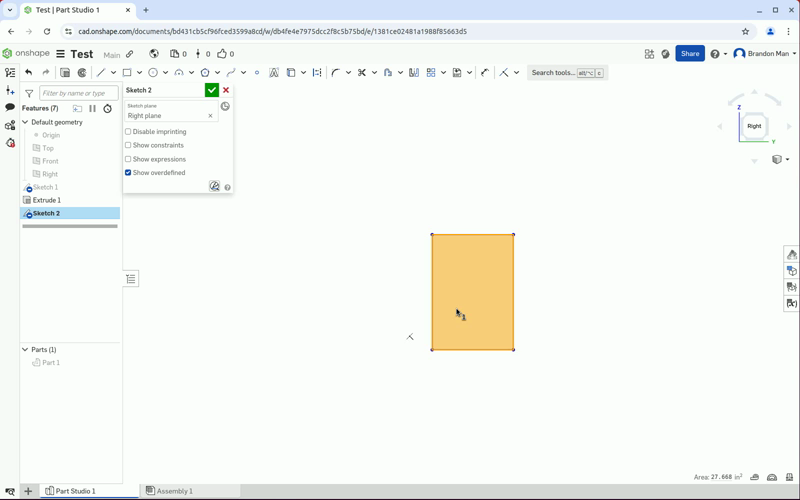
scroll(-6)
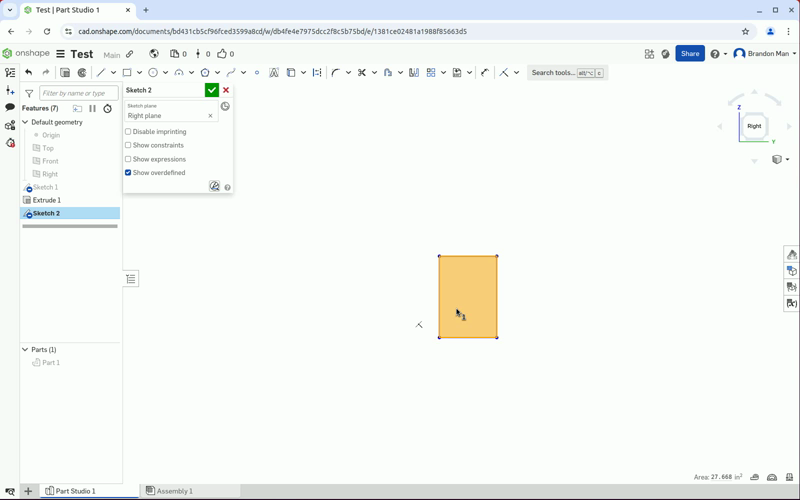
scroll(-6)
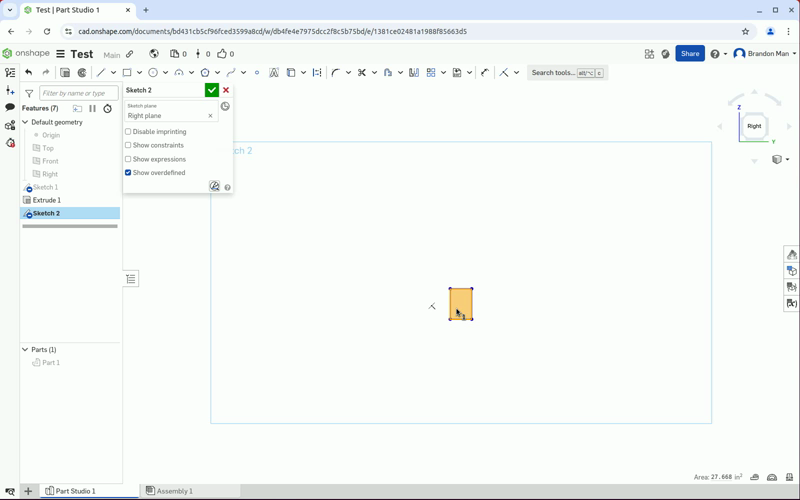
mouse_move(73, 352)
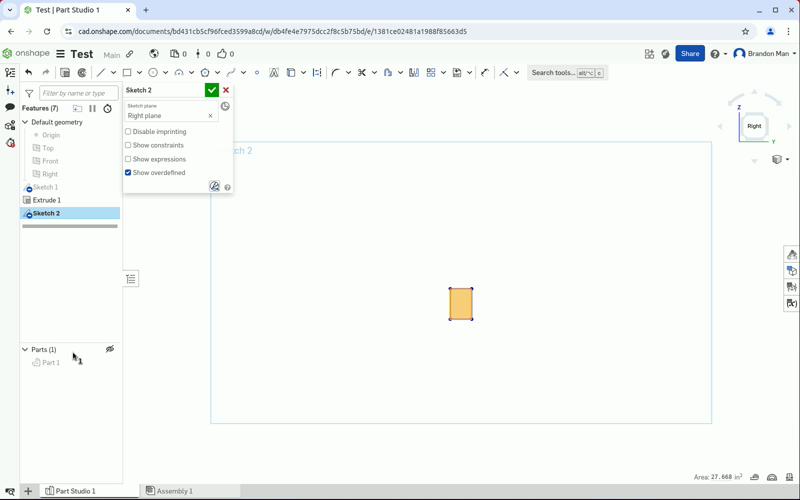
key(shift+y)
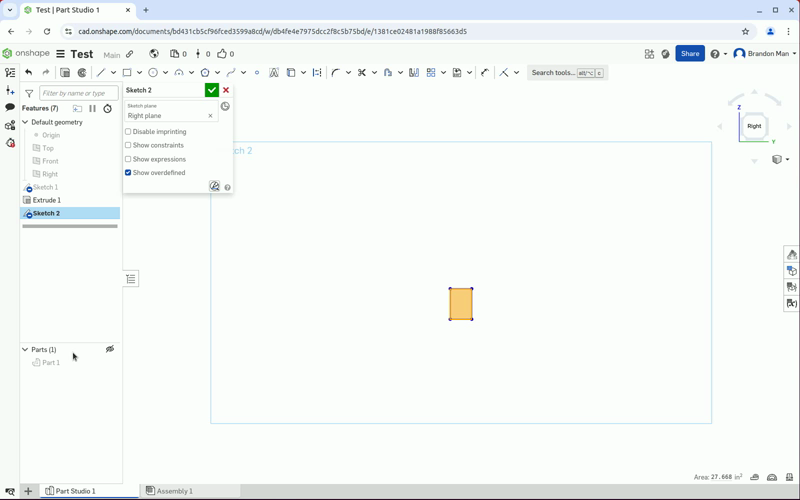
key(shift+e)
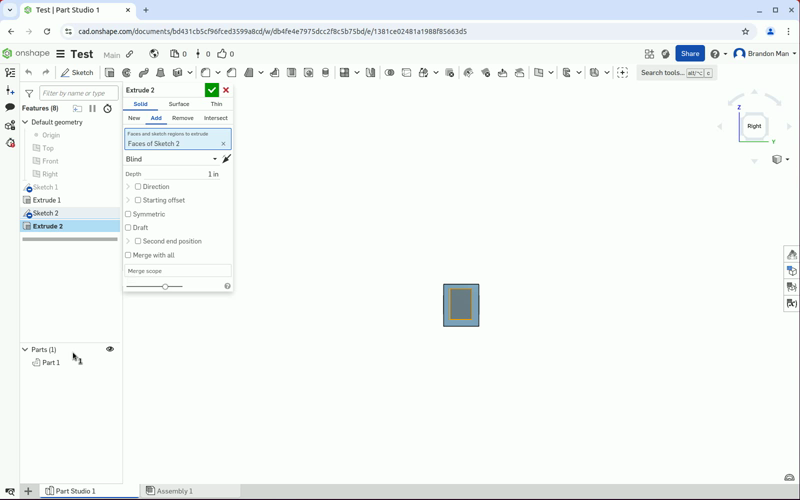
mouse_move(143, 106)
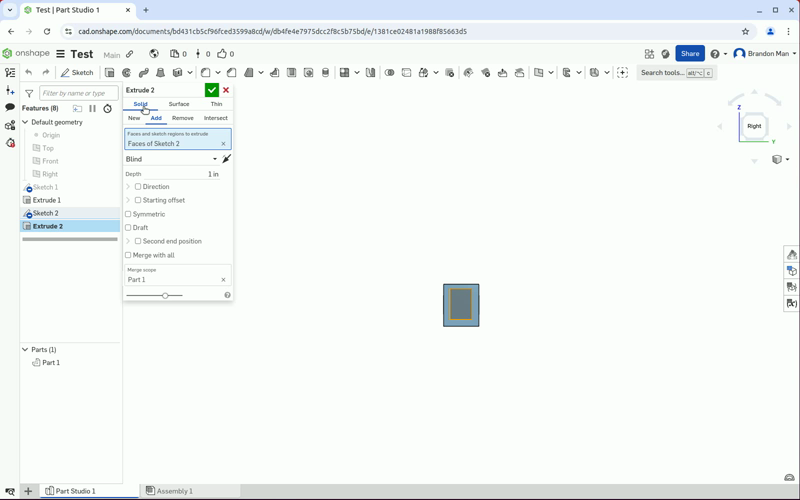
click(143, 106)
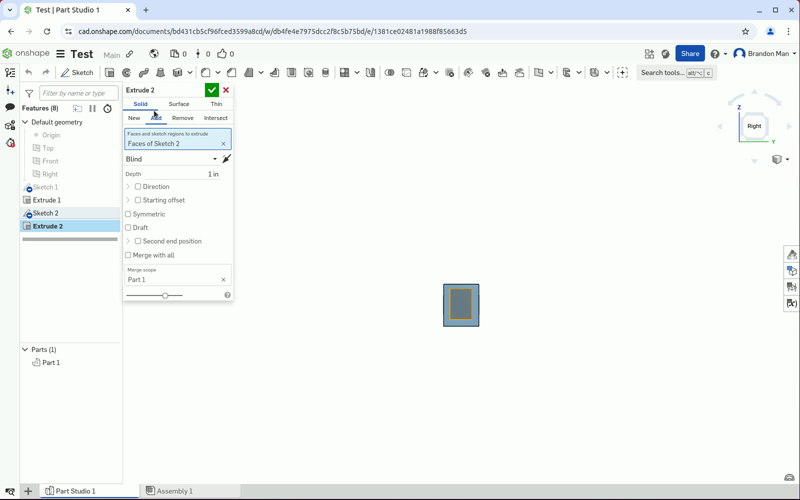
mouse_move(186, 120)
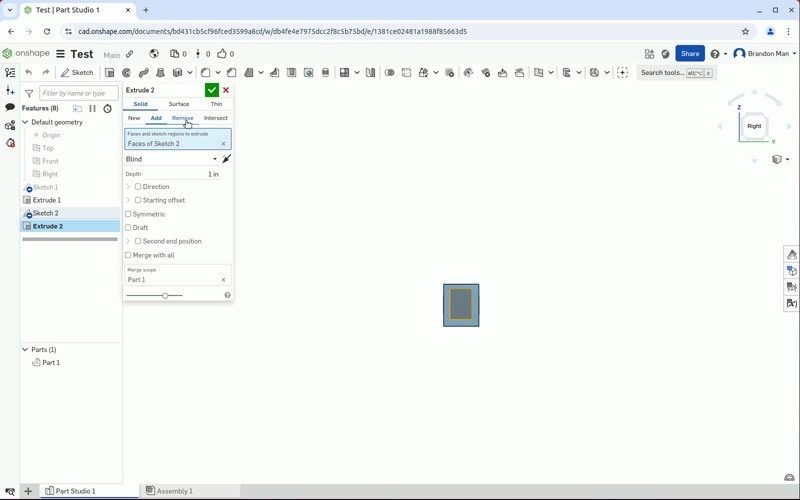
click(186, 120)
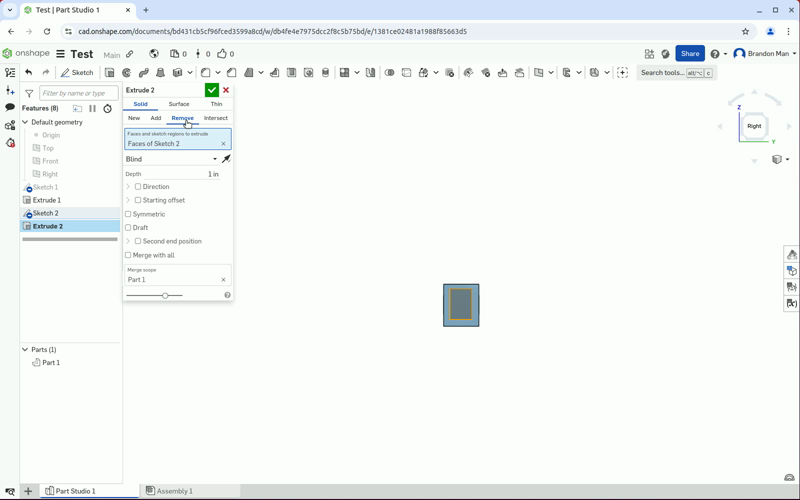
key(tab, 4)
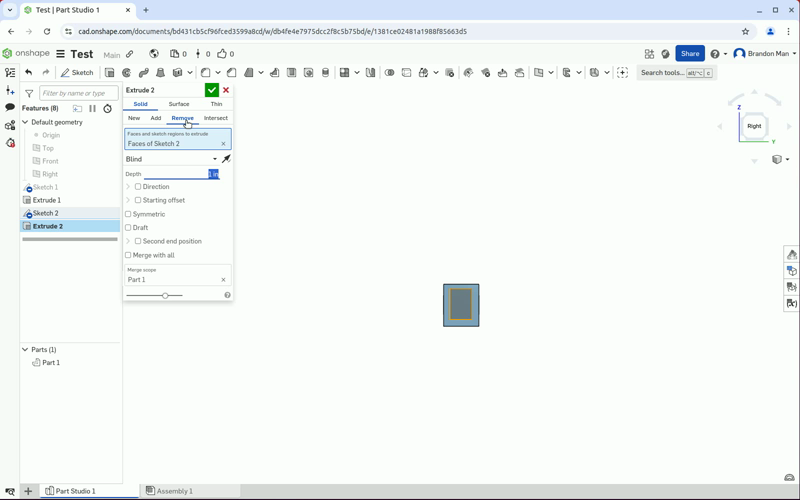
text(-60.66)
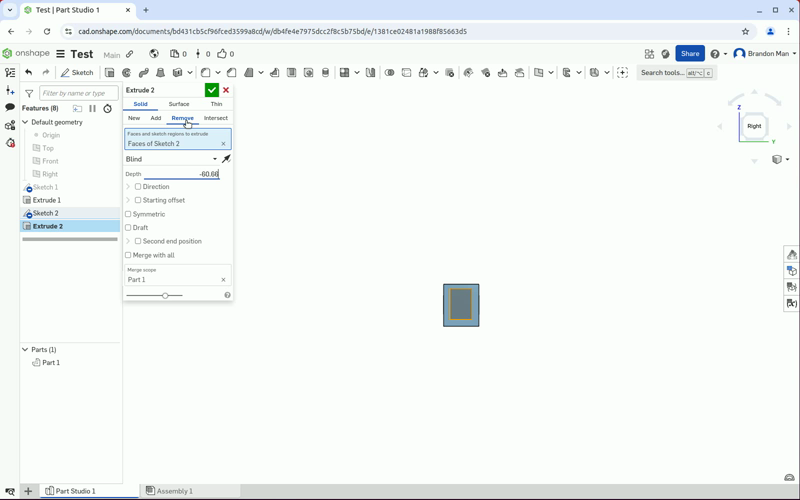
key(tab, 3)
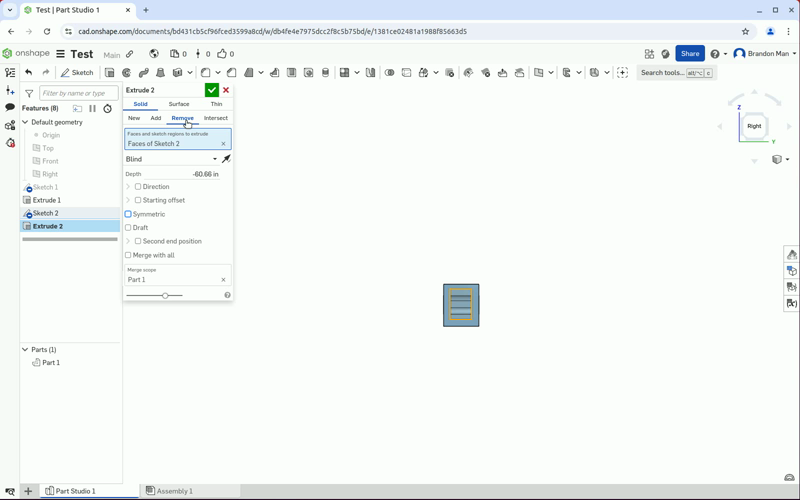
key(space)
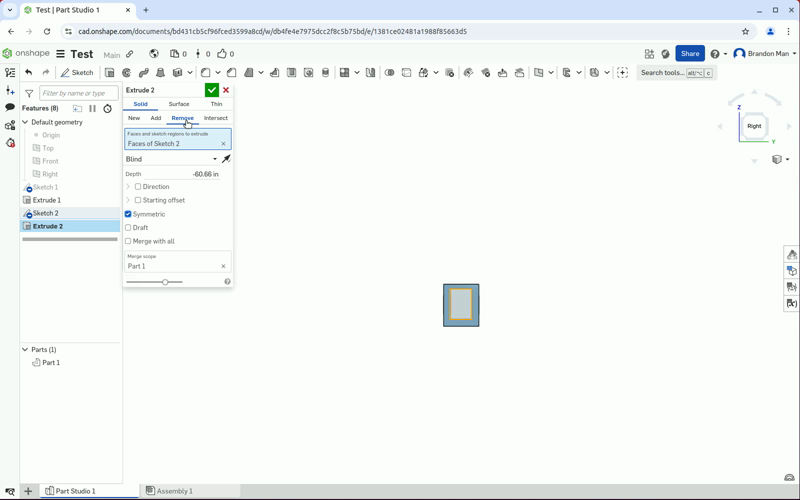
key(tab, 2)
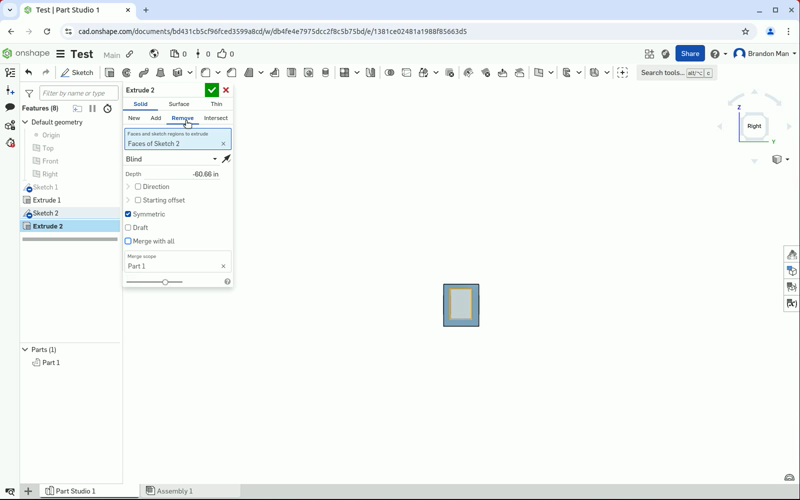
key(space)
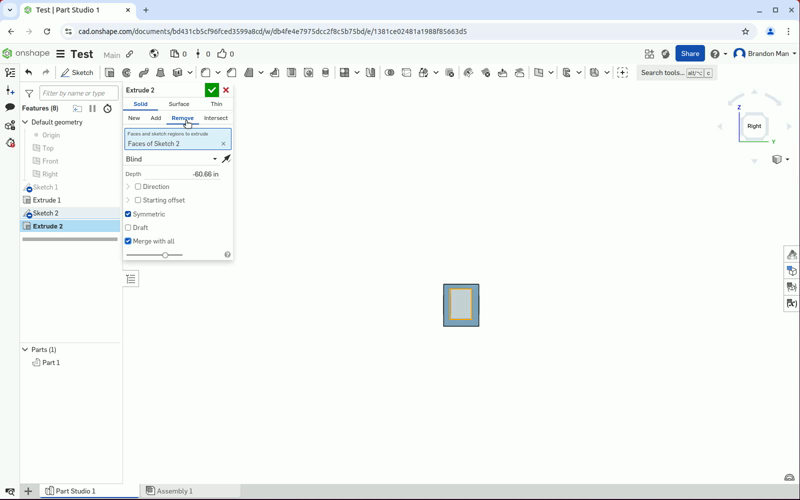
key(enter)
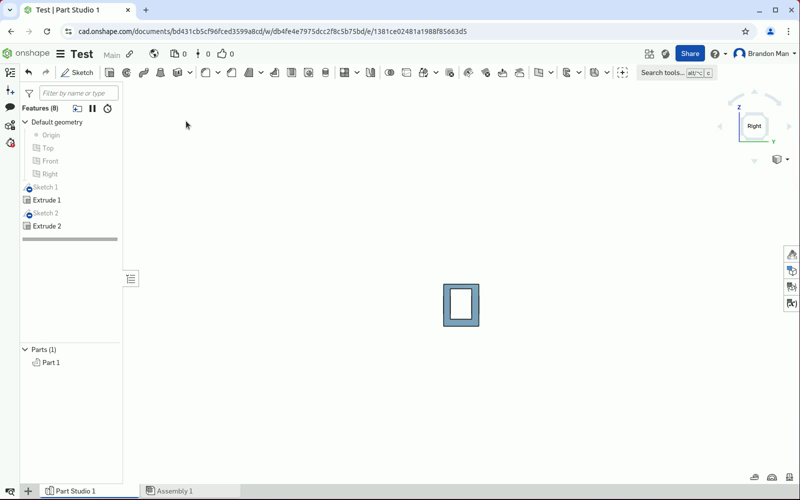
key(shift+h)
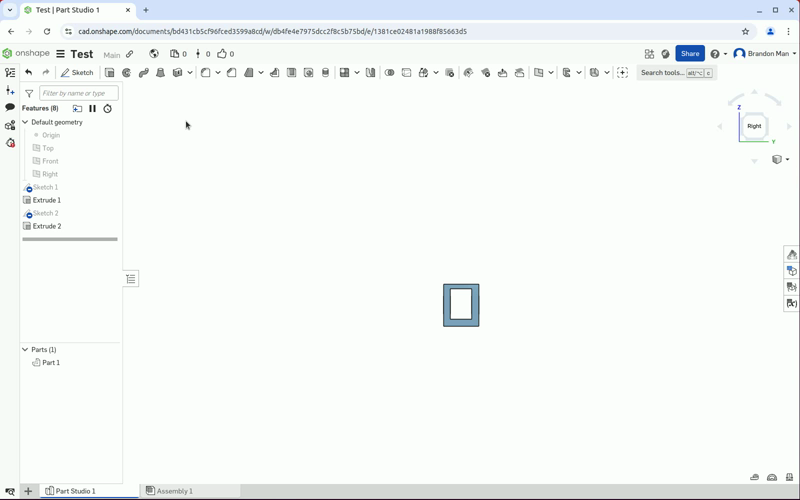
key(shift+h)
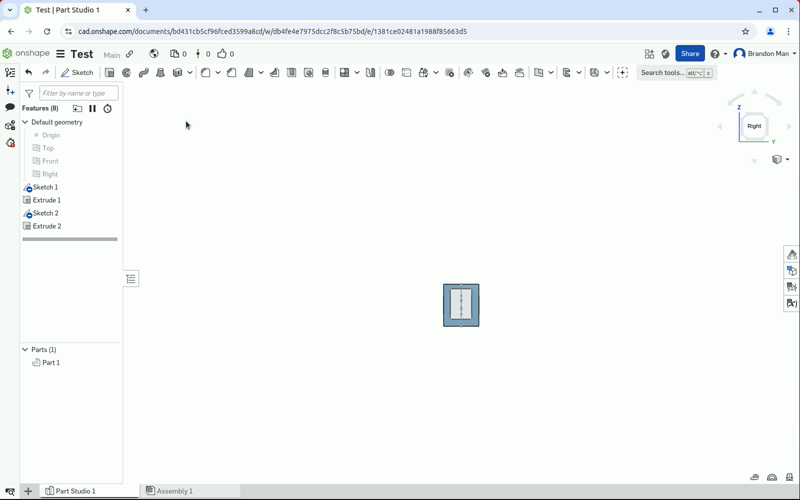
key(shift+7)
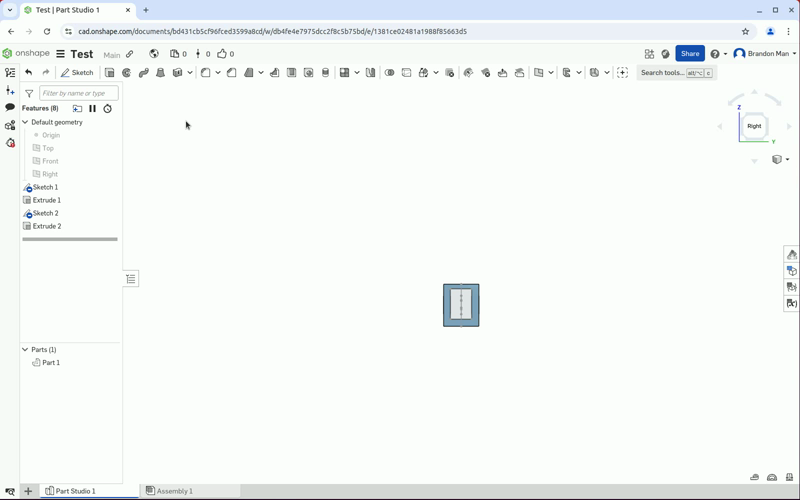
key(right, 2)
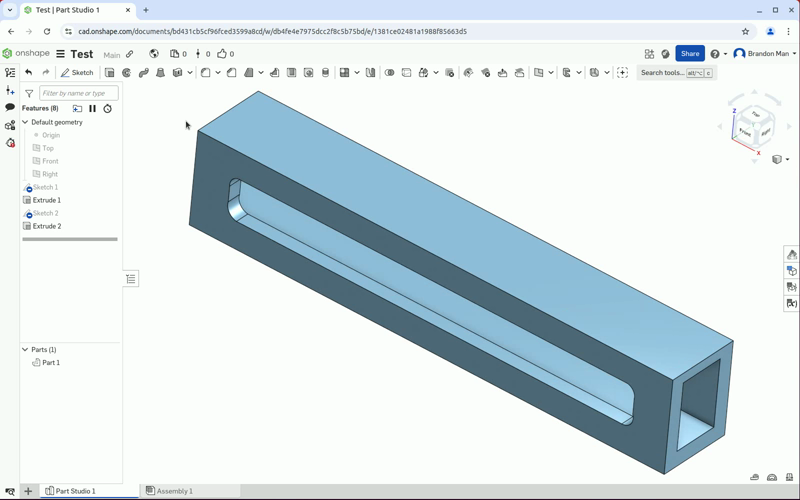
key(down, 2)
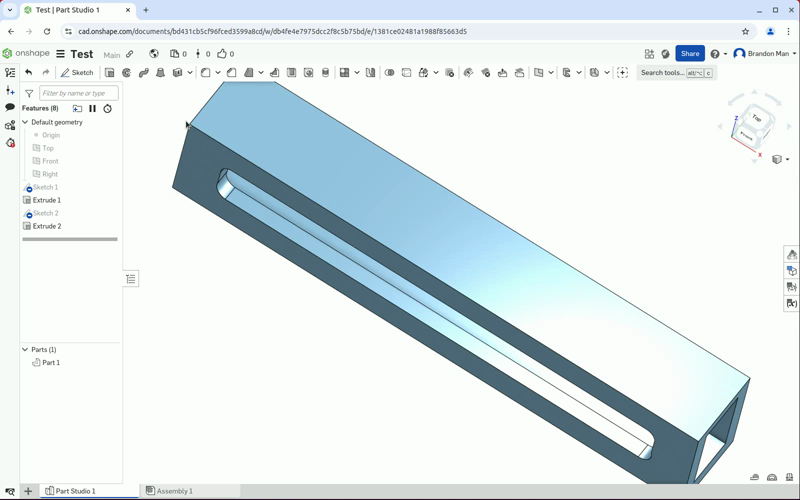
key(up, 2)
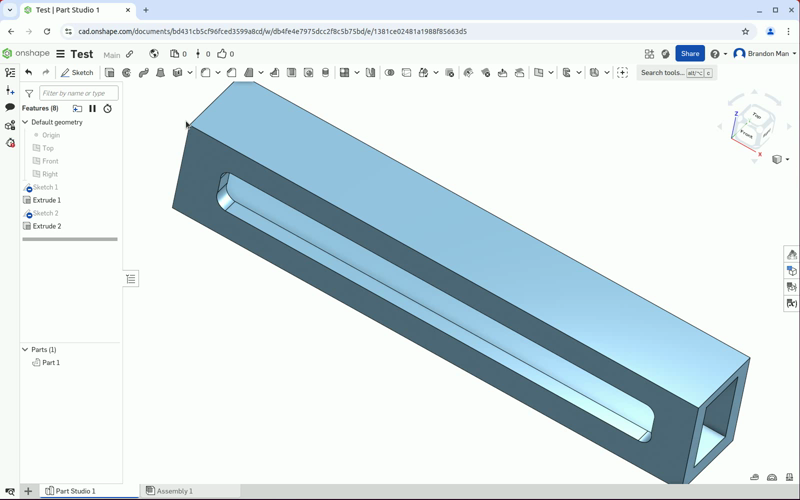
key(left, 2)
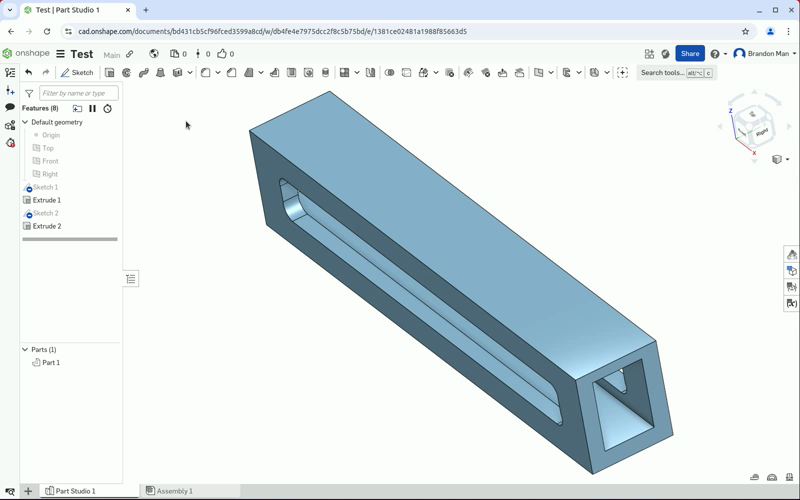
mouse_move(73, 189)
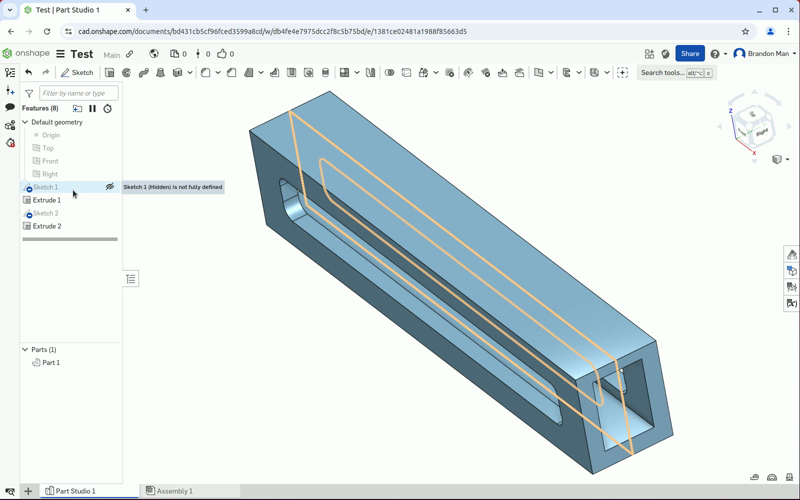
click(73, 189)